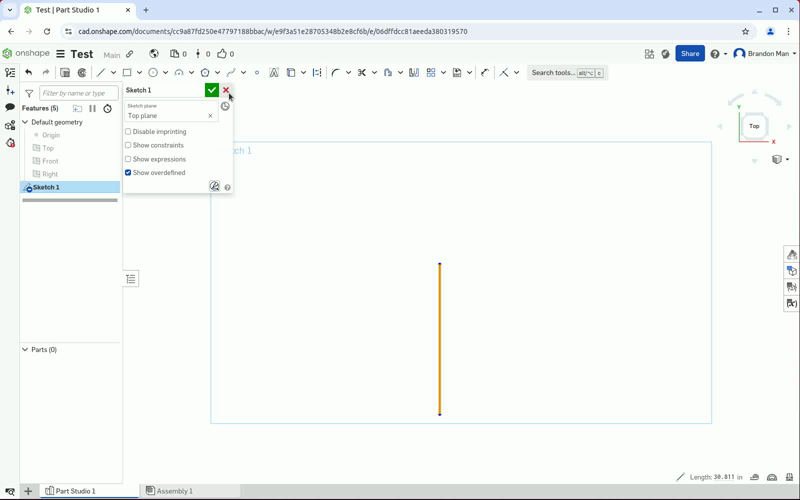
key(shift+h)
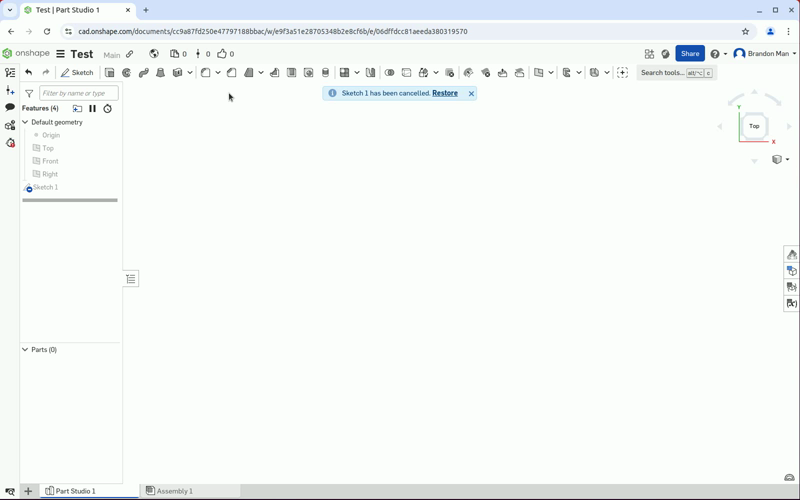
mouse_move(73, 352)
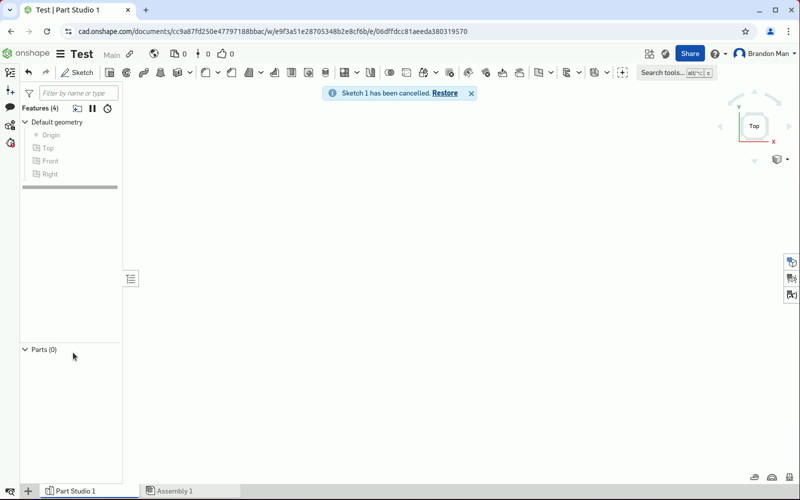
key(y)
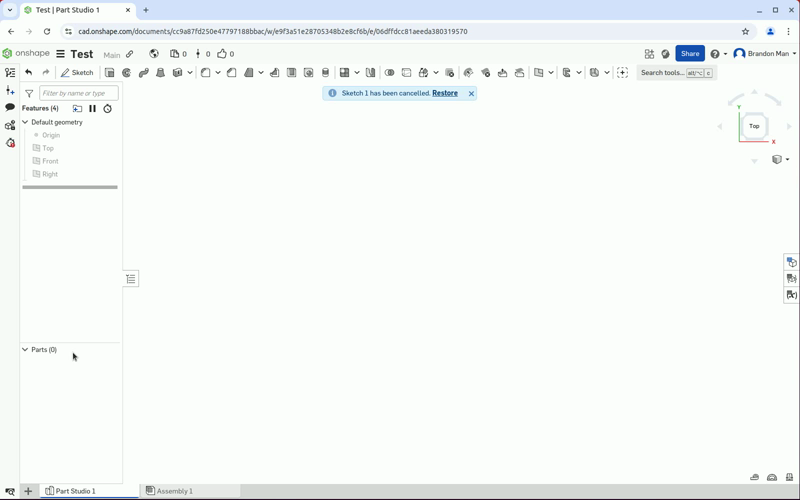
key(shift+p)
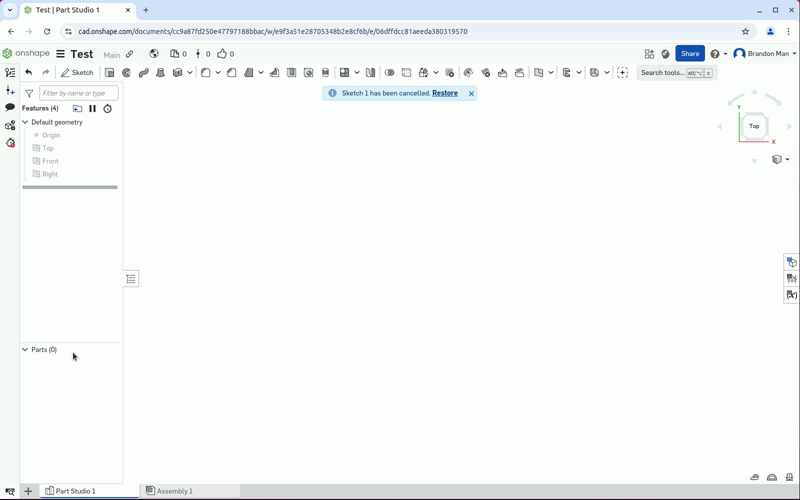
key(space)
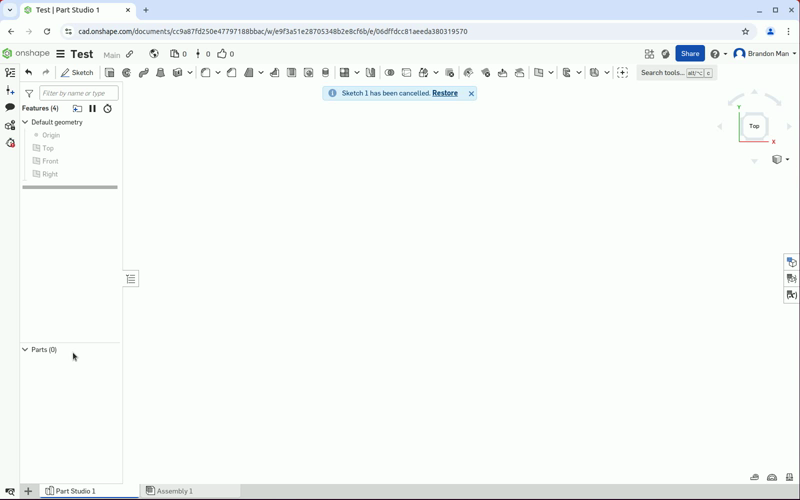
key_down(shift)
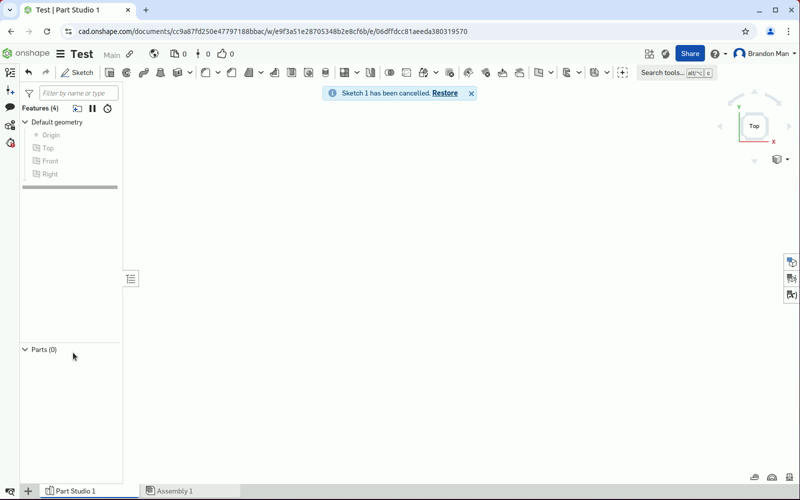
key(up)
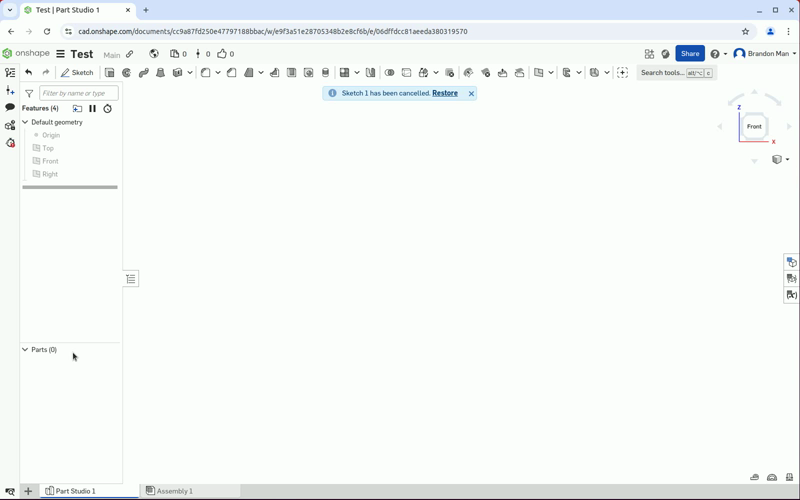
key_up(shift)
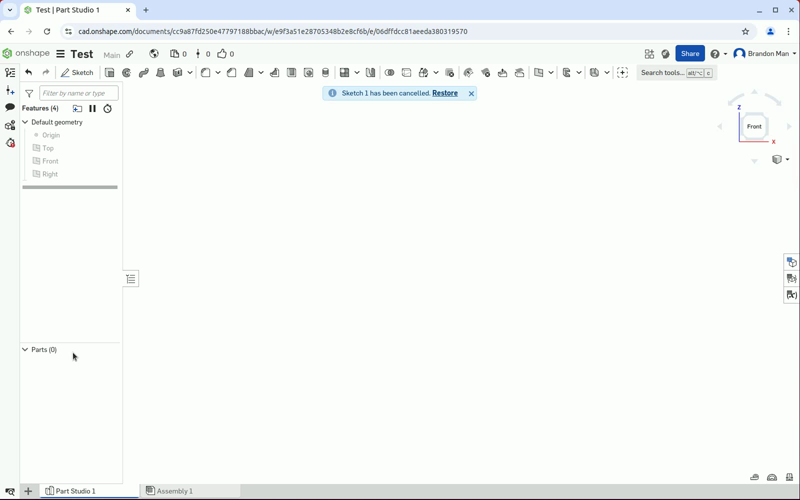
mouse_move(73, 352)
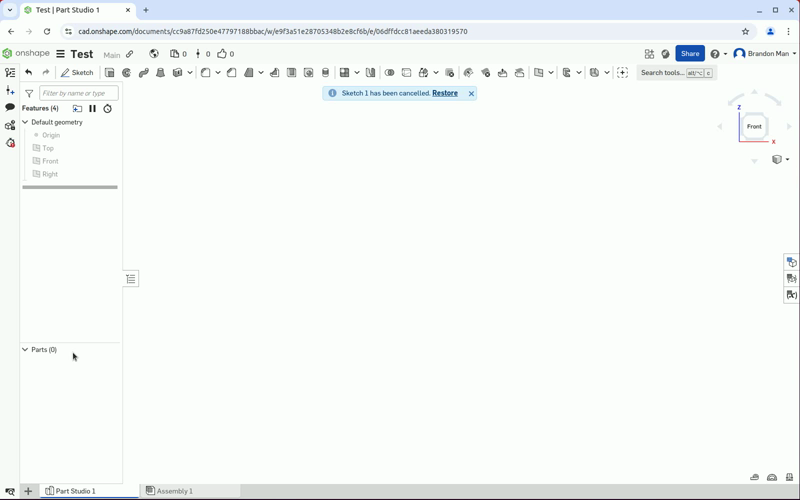
key(shift+y)
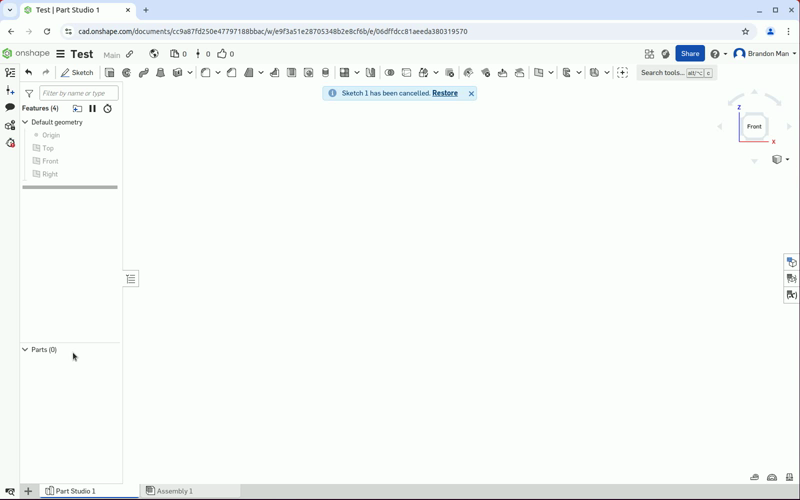
key(shift+s)
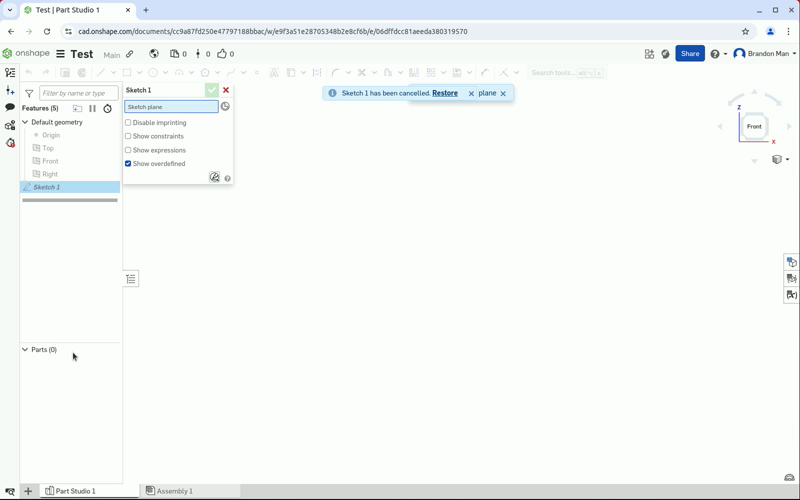
mouse_move(73, 163)
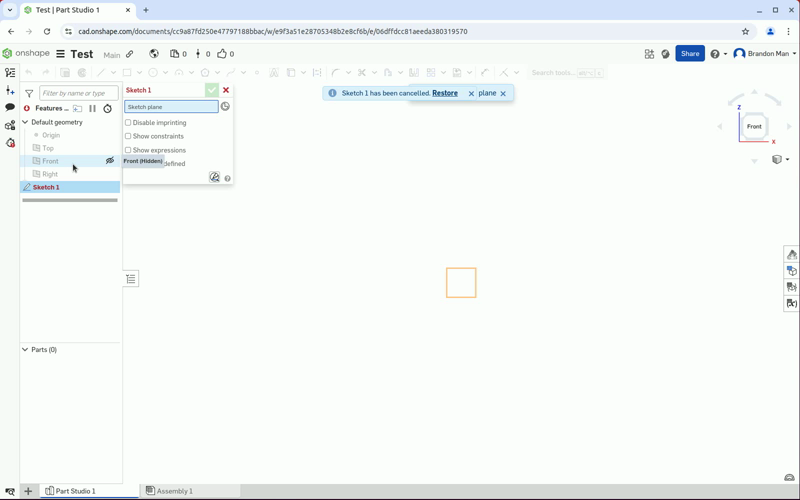
click(73, 163)
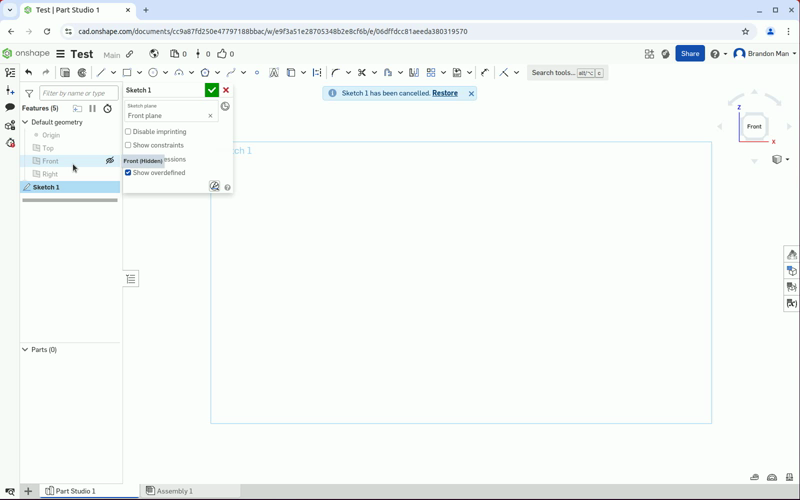
mouse_move(73, 352)
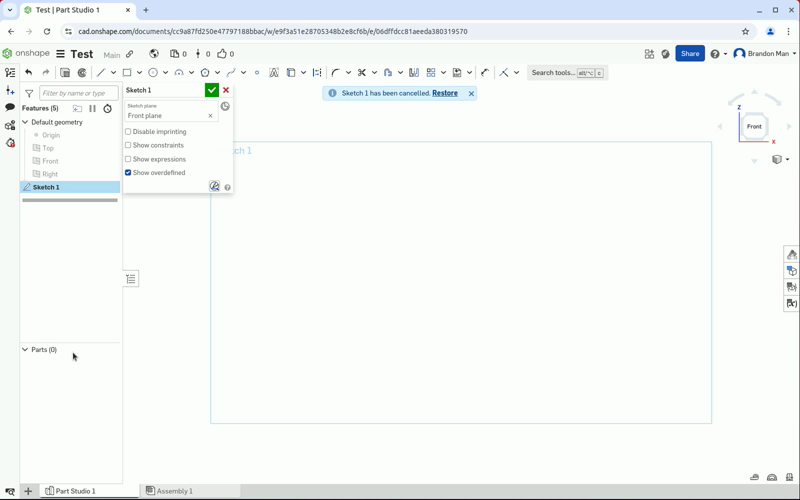
key(y)
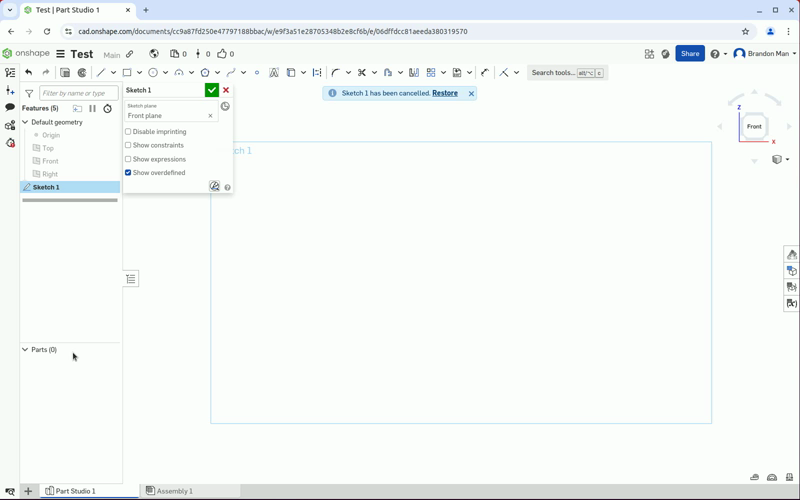
key(c)
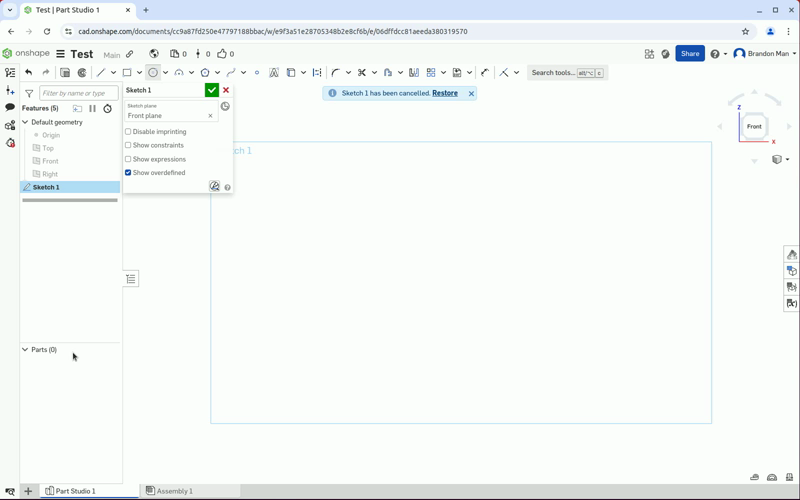
key_down(shift)
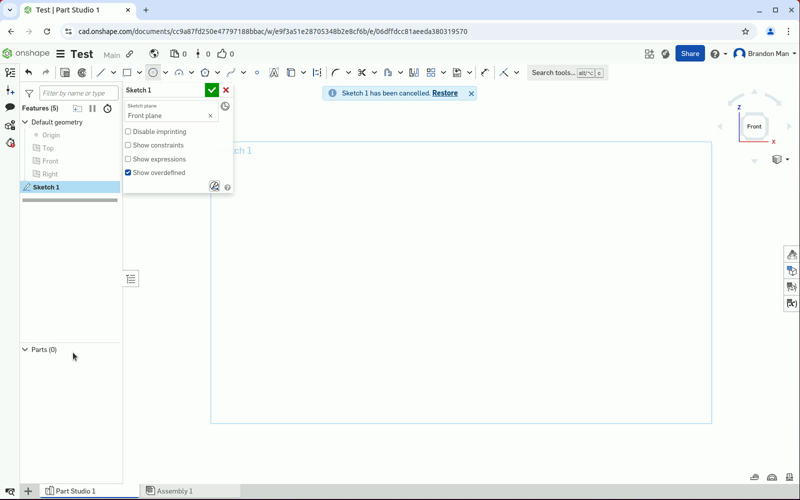
mouse_move(406, 234)
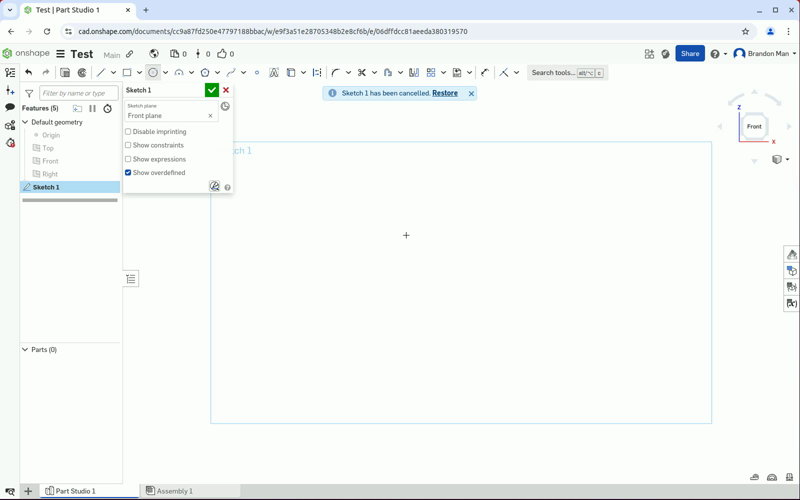
click(406, 234)
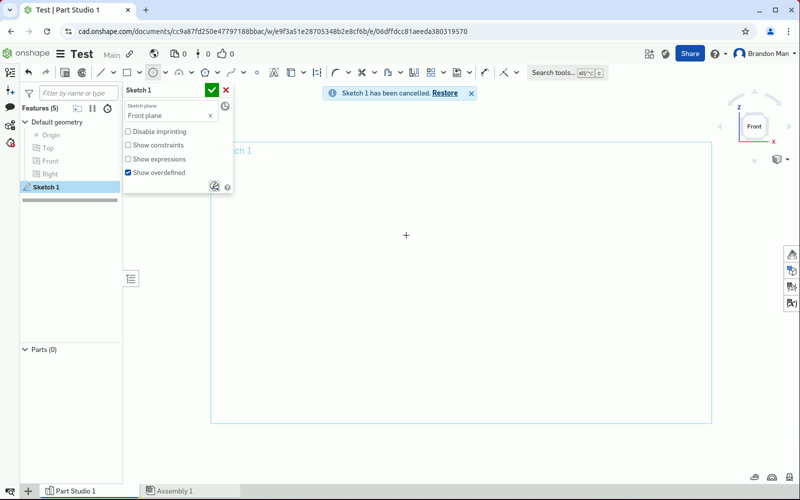
key_up(shift)
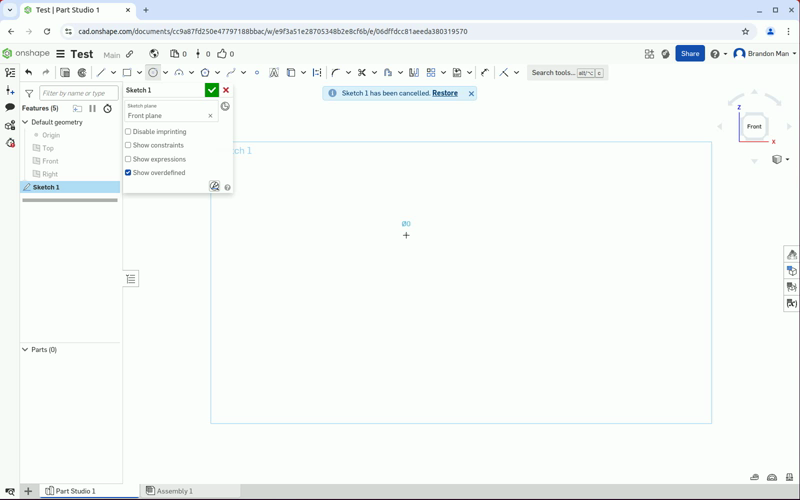
mouse_move(434, 234)
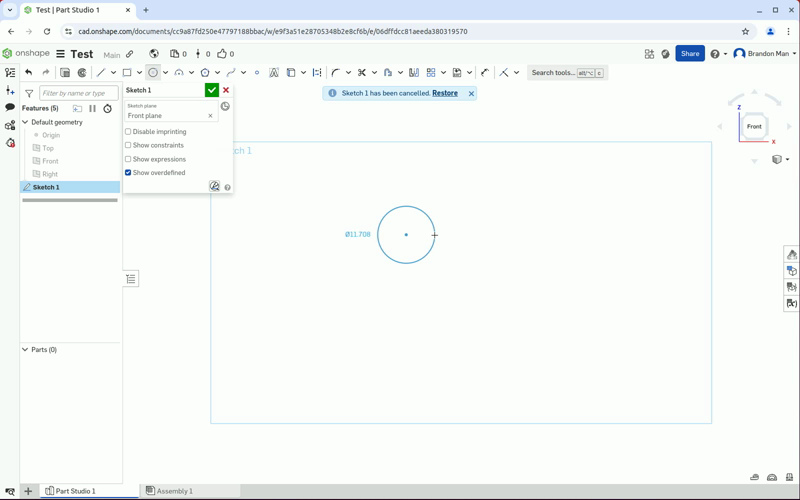
click(434, 234)
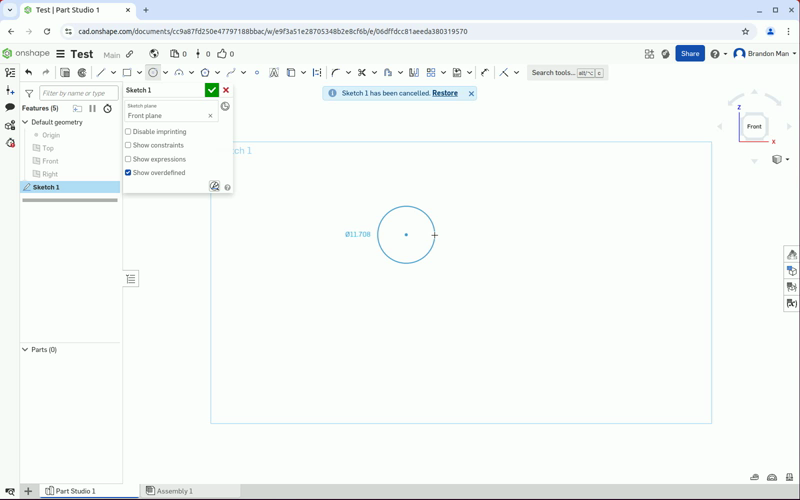
key(esc)
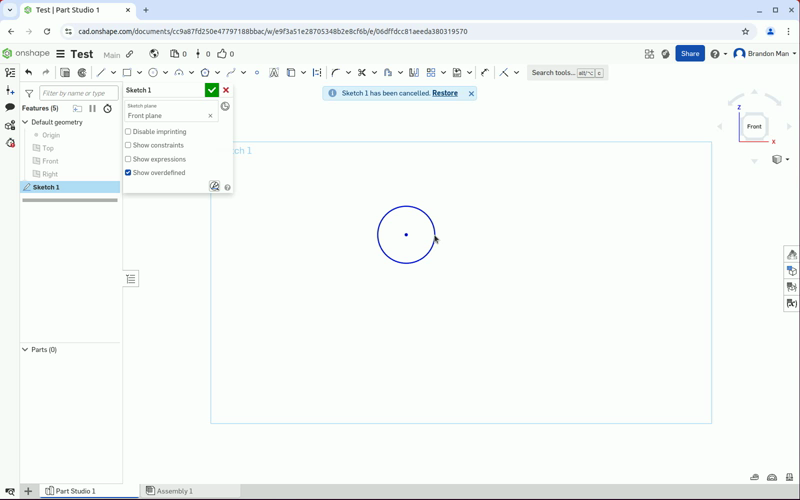
key(c)
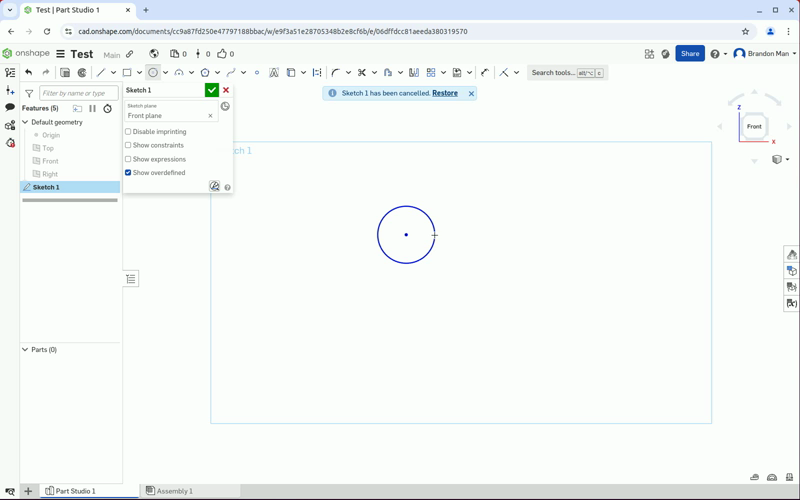
key_down(shift)
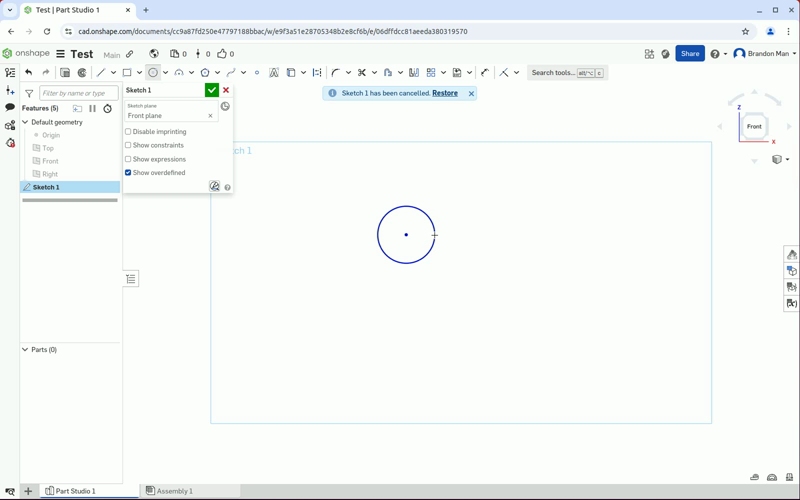
mouse_move(406, 234)
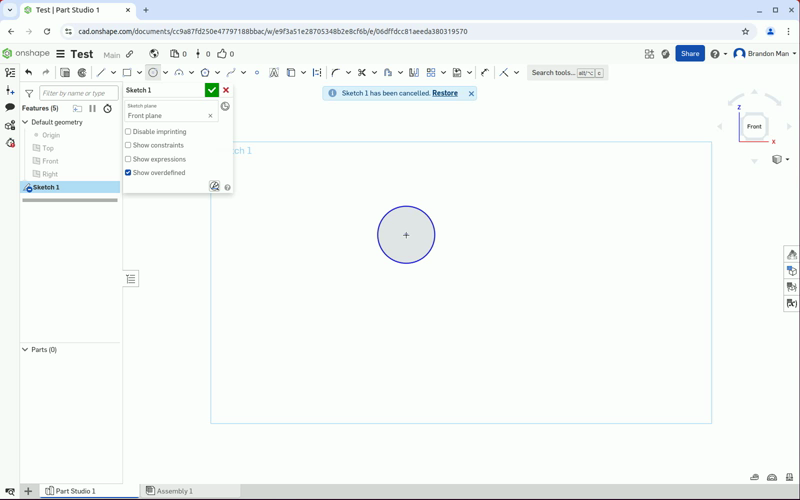
click(406, 234)
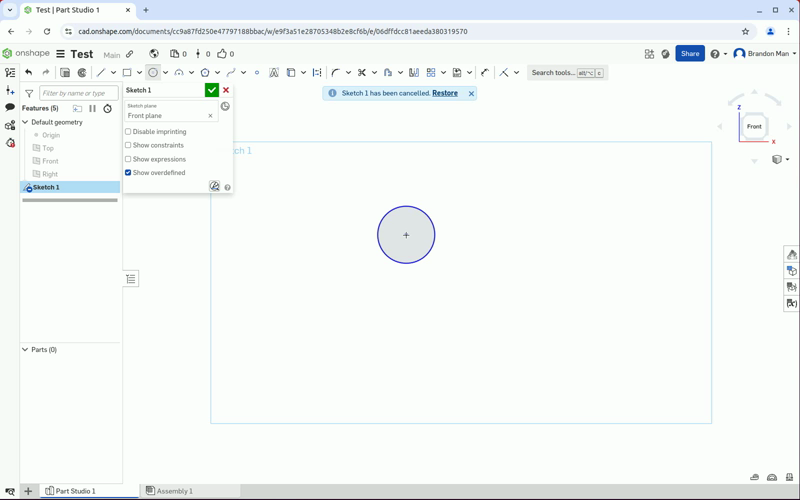
key_up(shift)
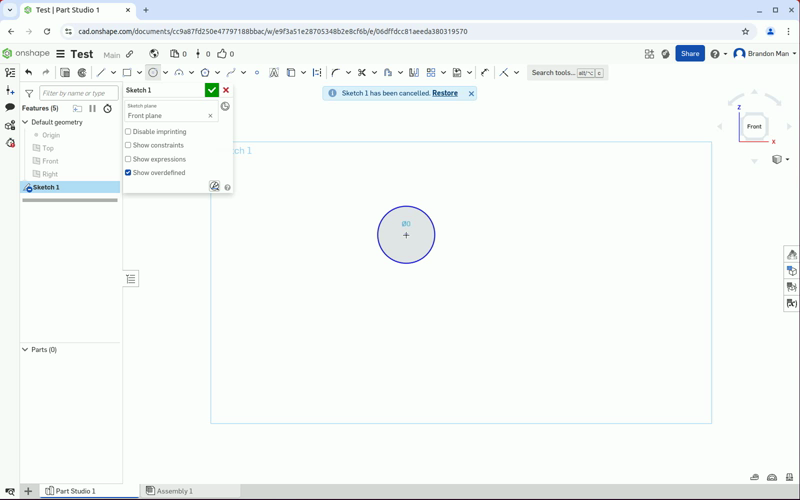
mouse_move(417, 234)
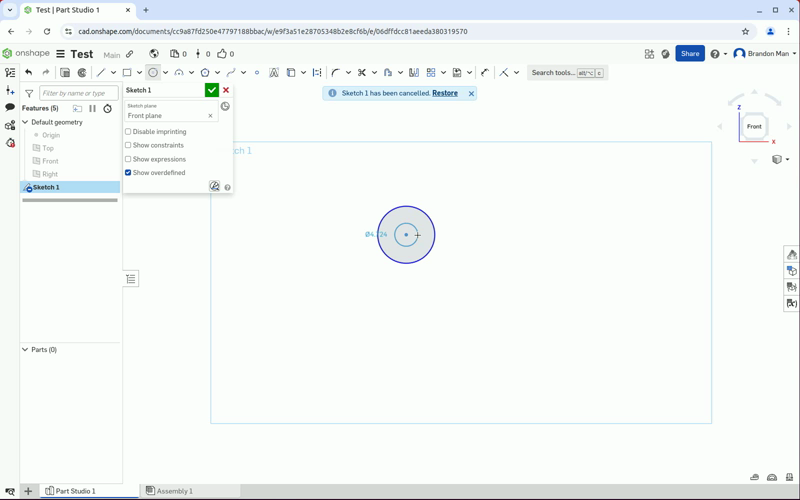
click(417, 234)
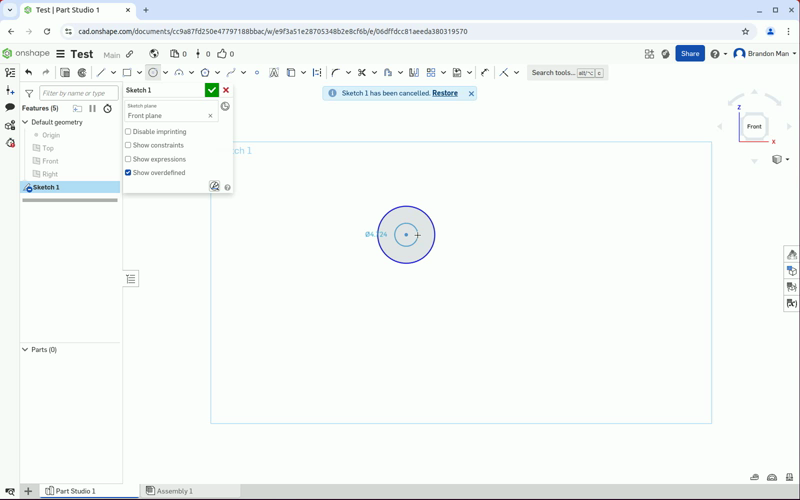
key(esc)
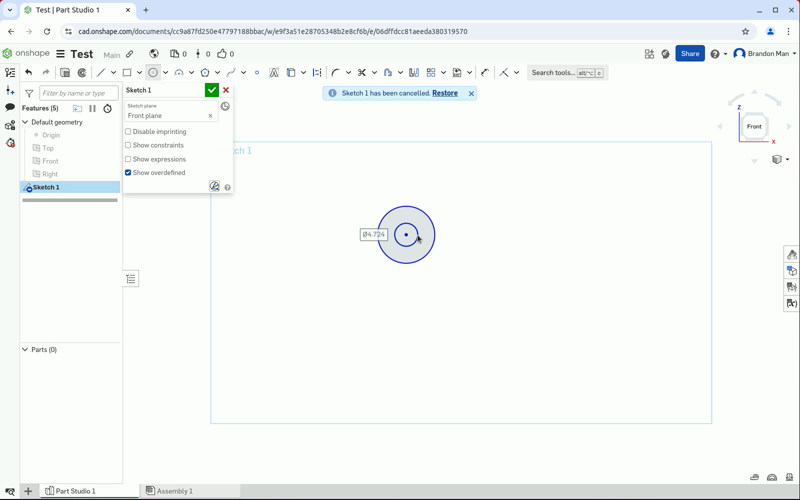
mouse_move(389, 224)
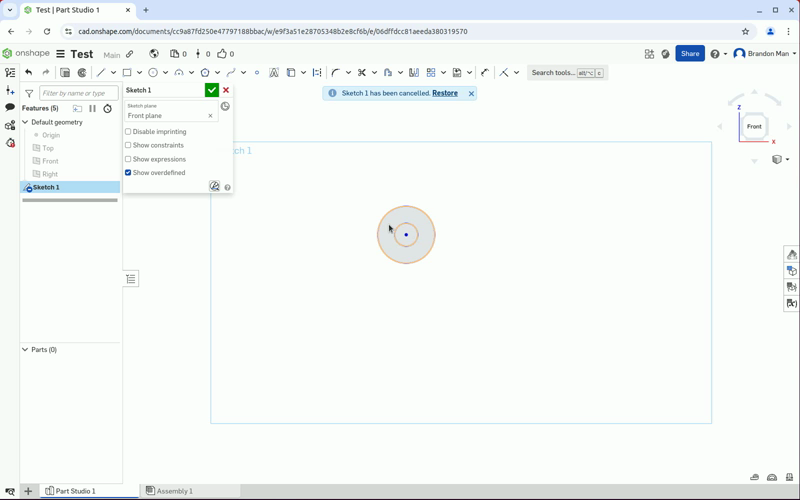
click(389, 224)
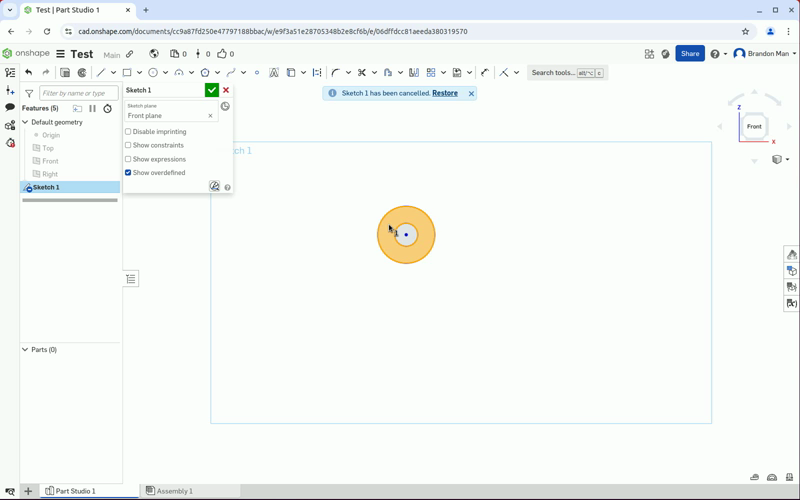
mouse_move(73, 352)
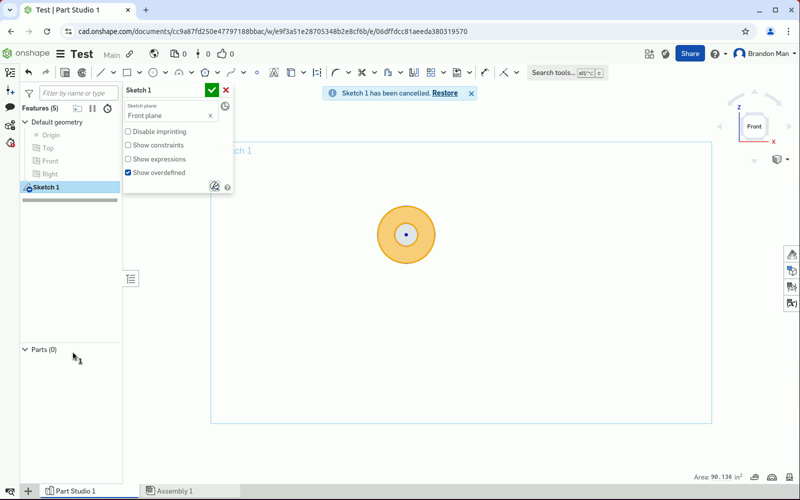
key(shift+y)
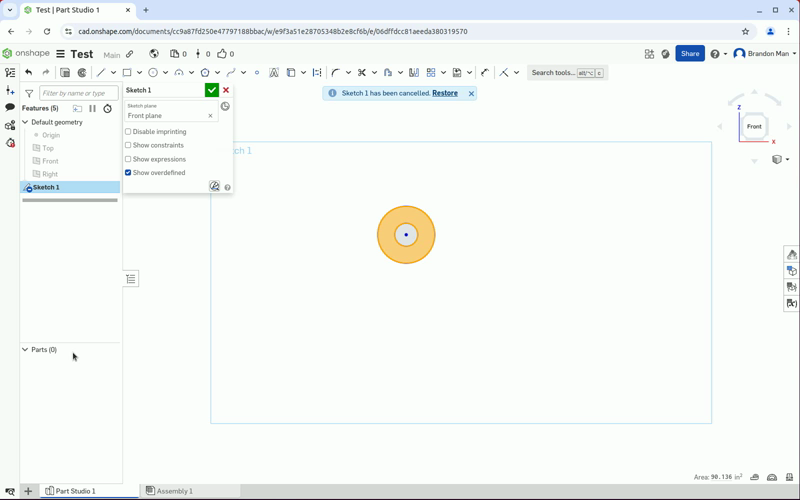
key(shift+e)
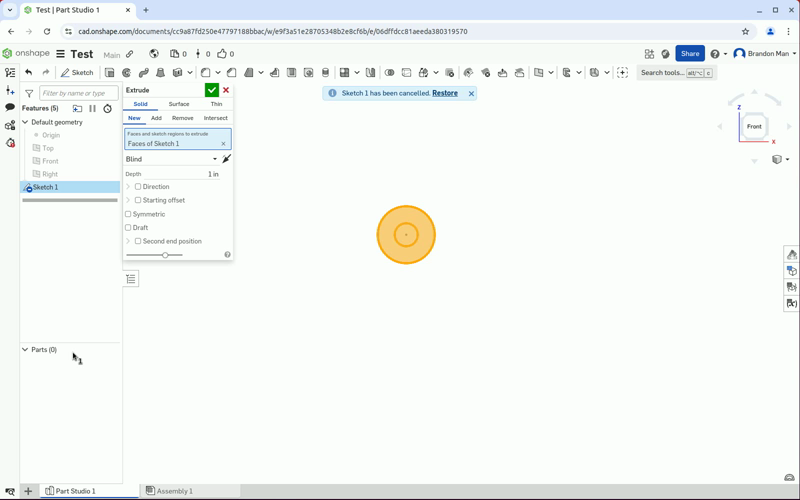
mouse_move(143, 106)
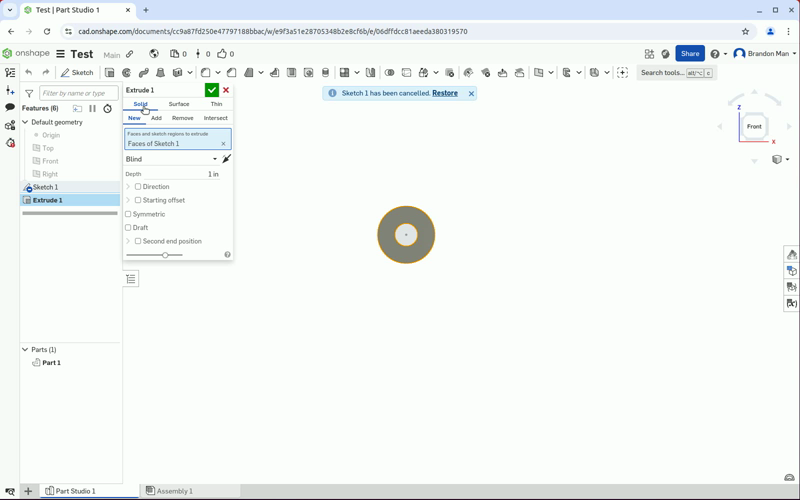
click(143, 106)
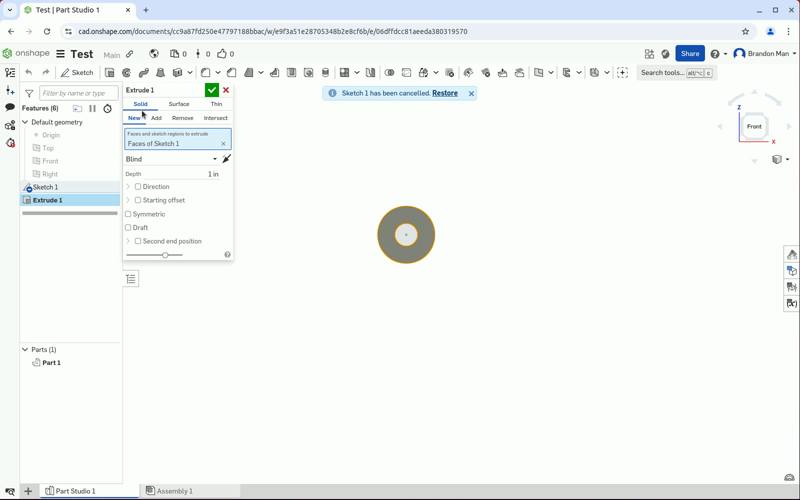
mouse_move(137, 120)
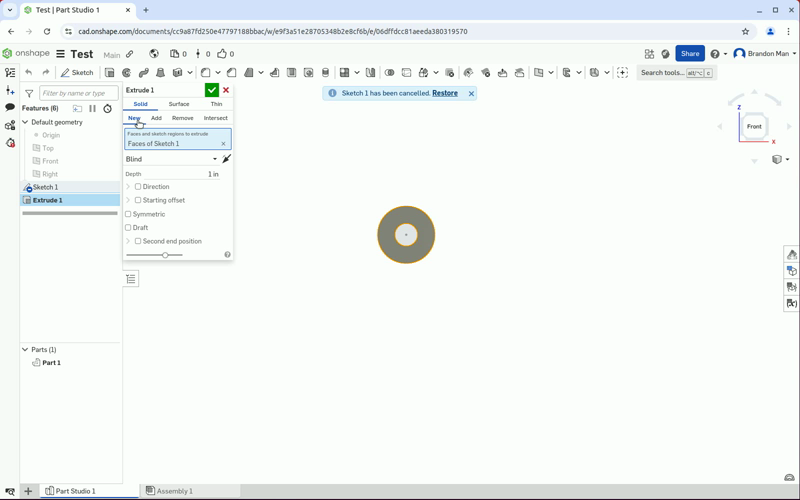
click(137, 120)
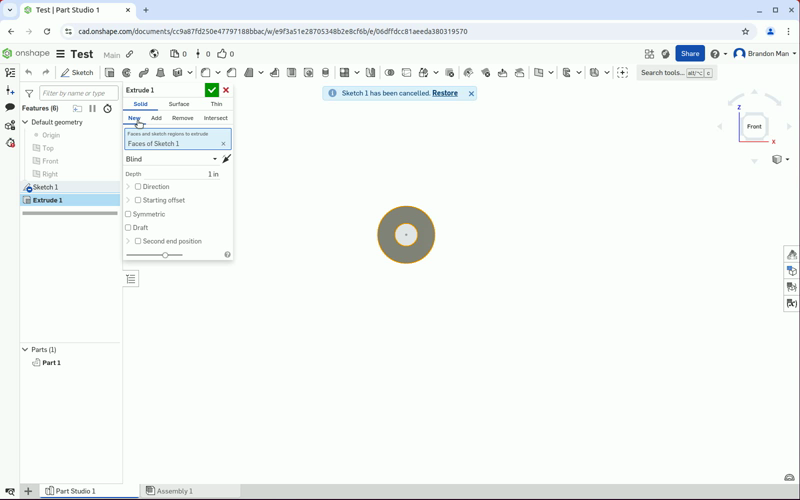
key(tab, 4)
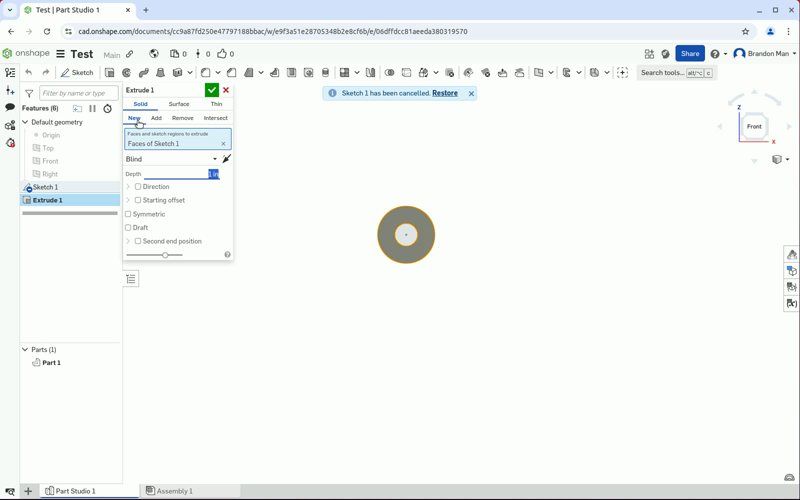
text(2.407)
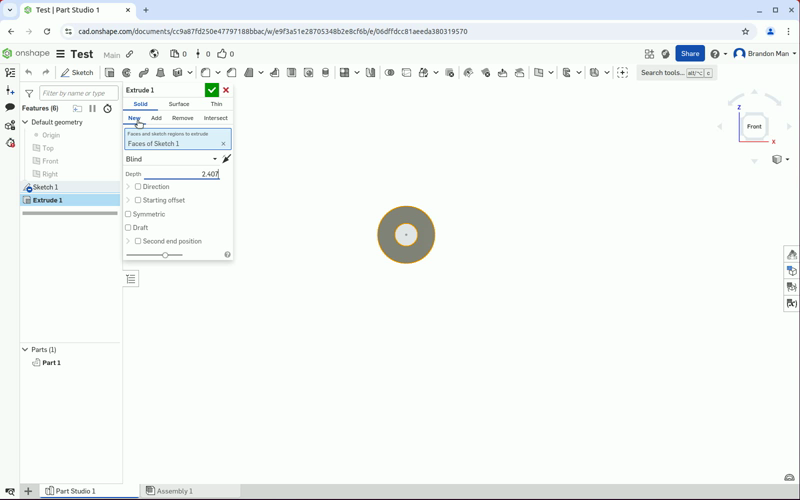
key(enter)
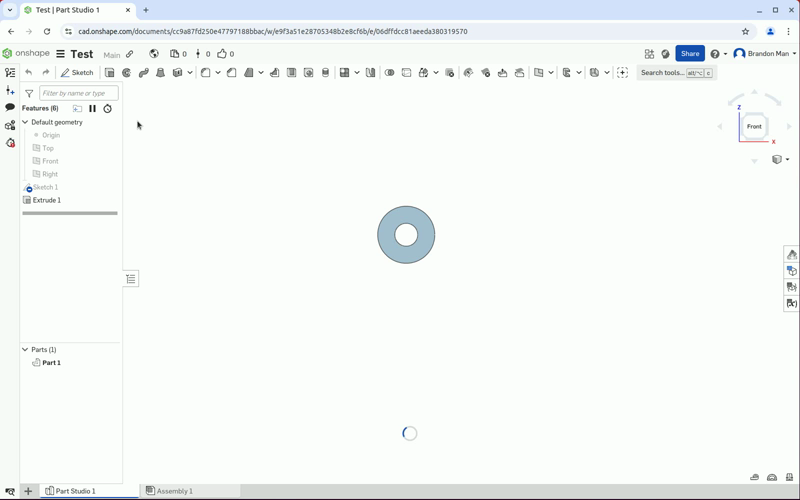
key(shift+h)
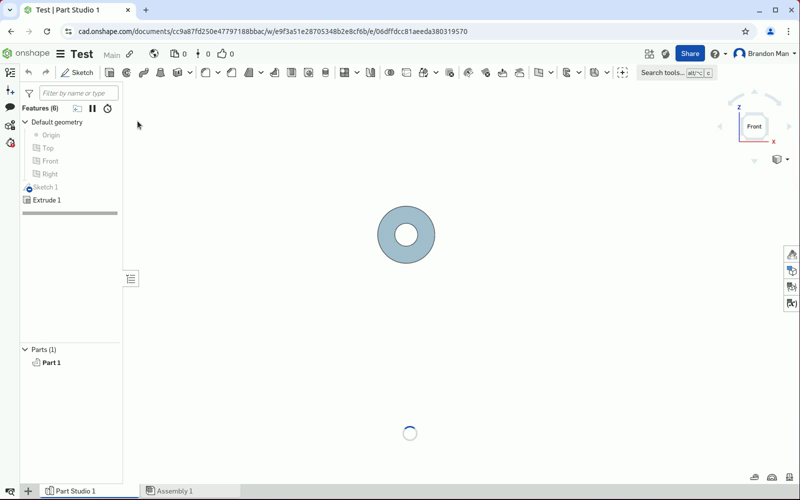
key(shift+h)
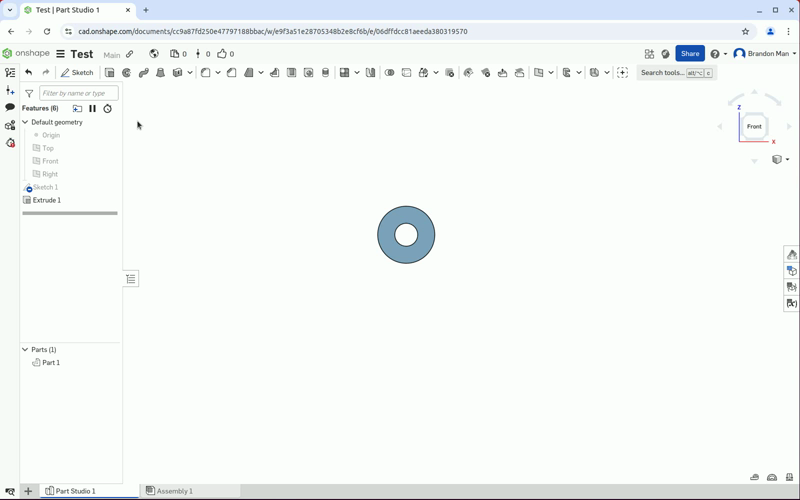
mouse_move(73, 189)
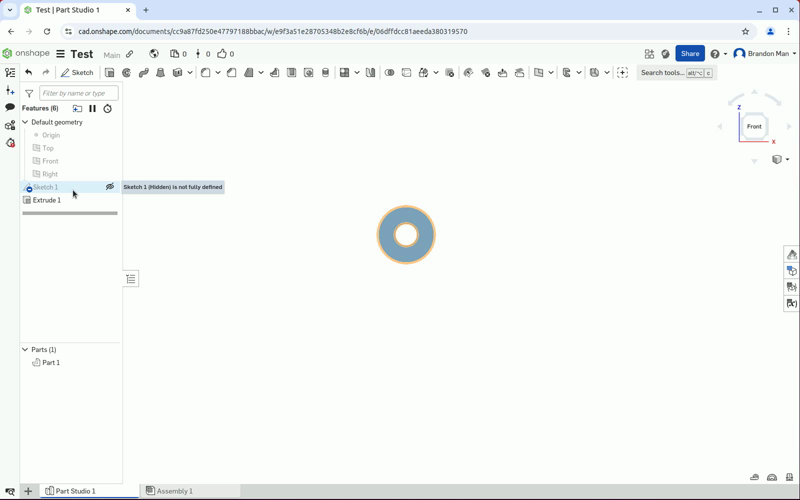
click(73, 189)
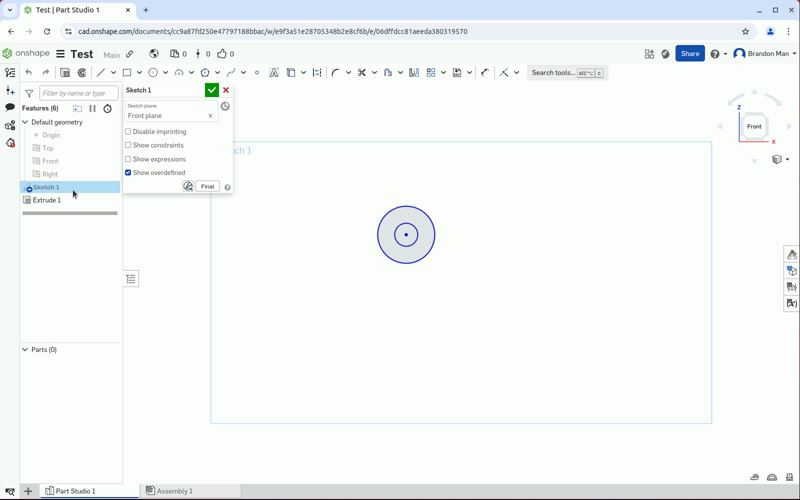
mouse_move(229, 92)
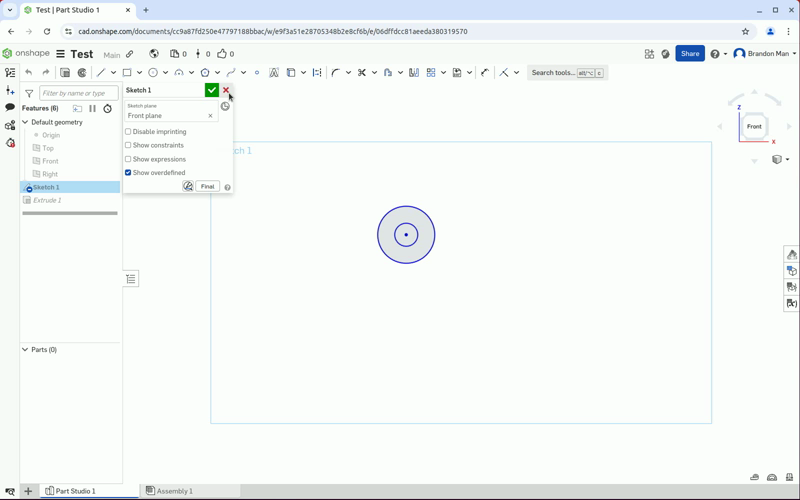
click(229, 92)
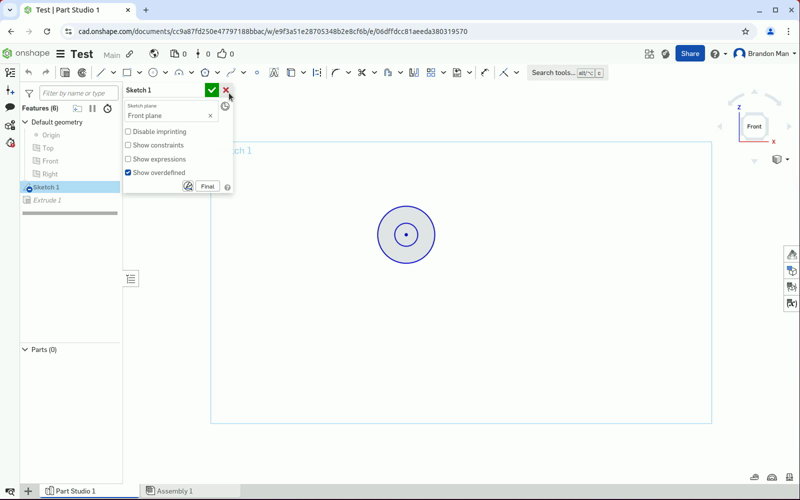
key(shift+s)
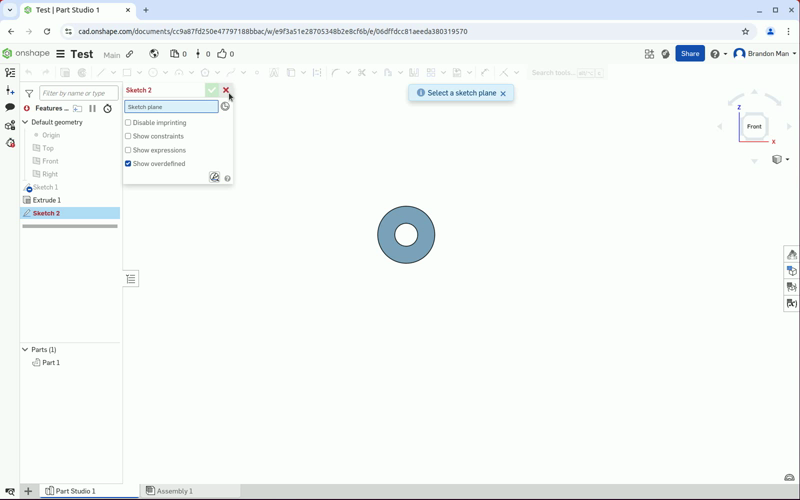
mouse_move(73, 163)
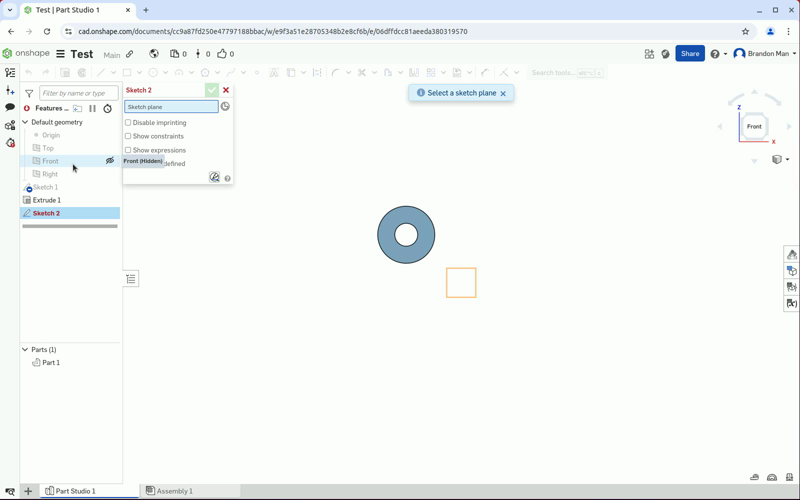
click(73, 163)
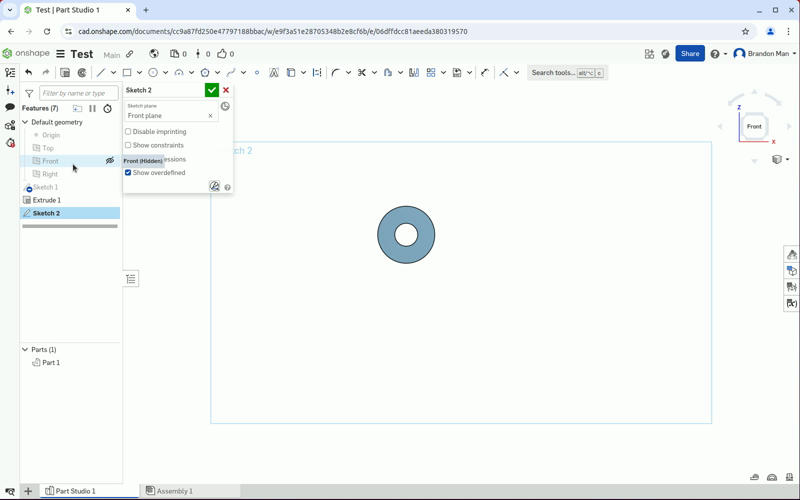
mouse_move(73, 352)
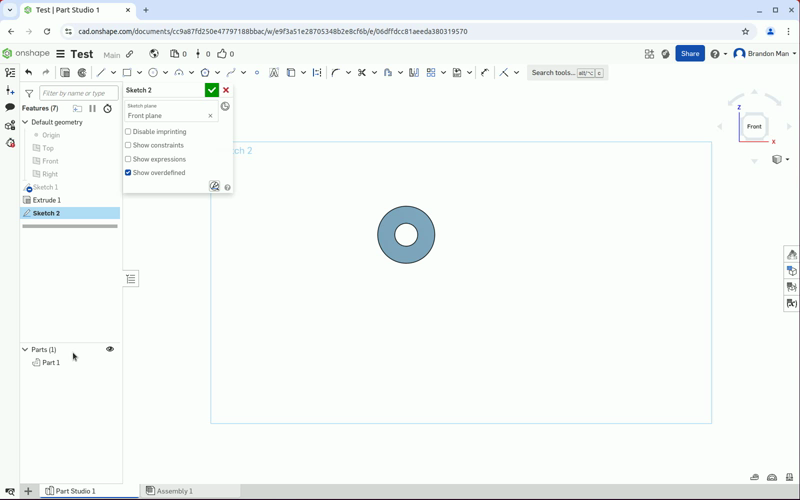
key(y)
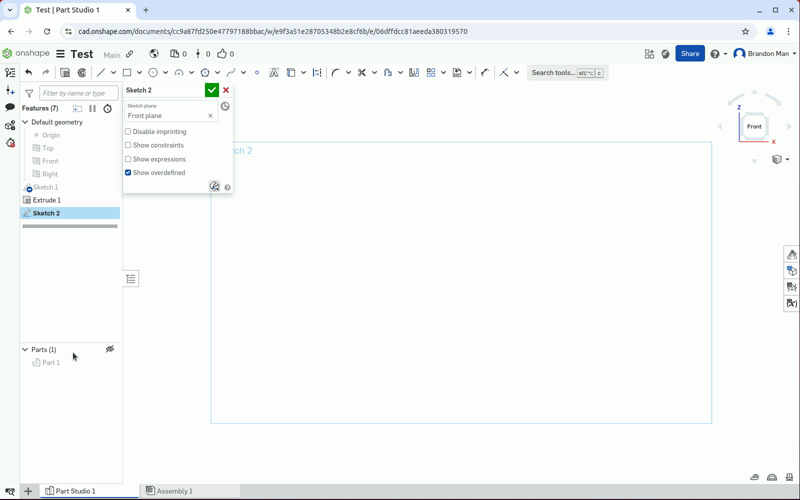
key(c)
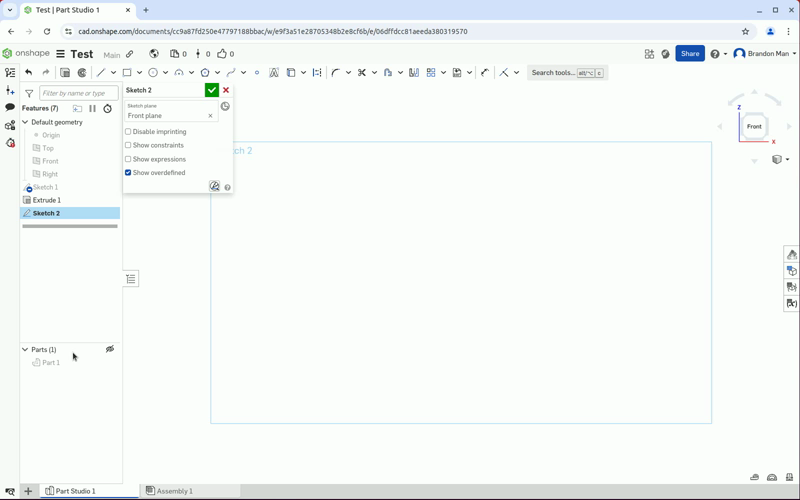
key_down(shift)
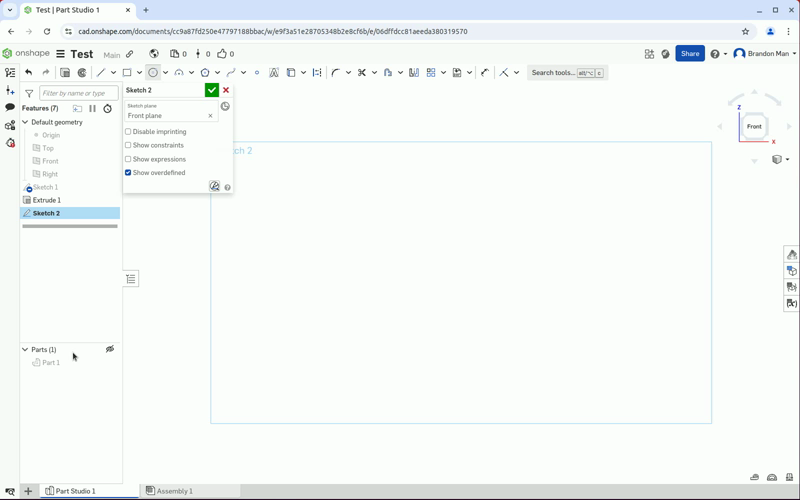
mouse_move(516, 231)
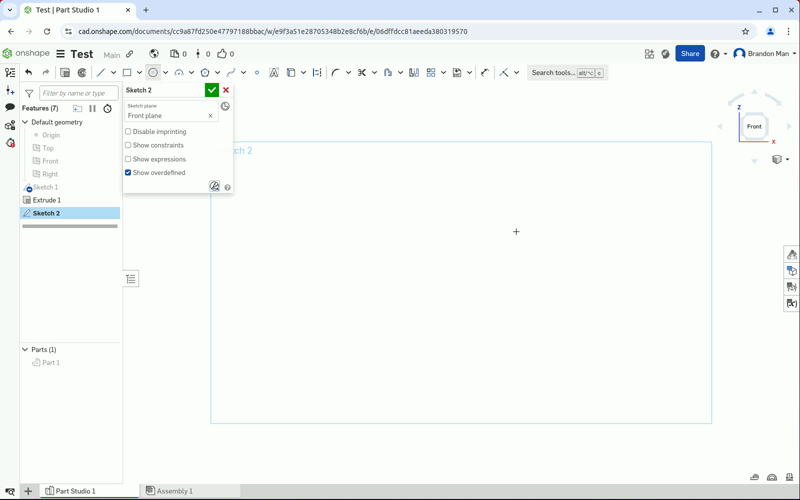
click(516, 231)
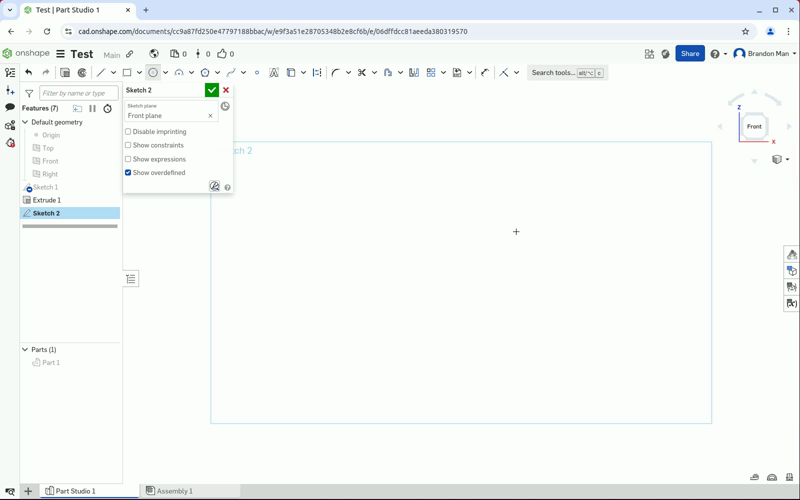
key_up(shift)
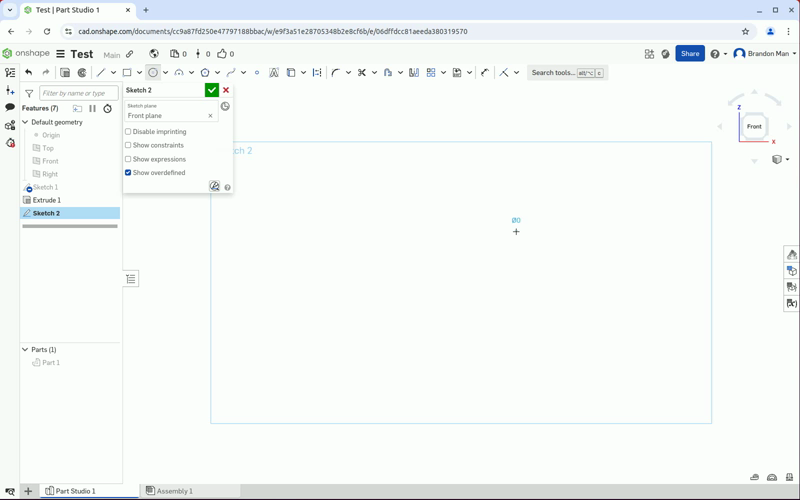
mouse_move(527, 231)
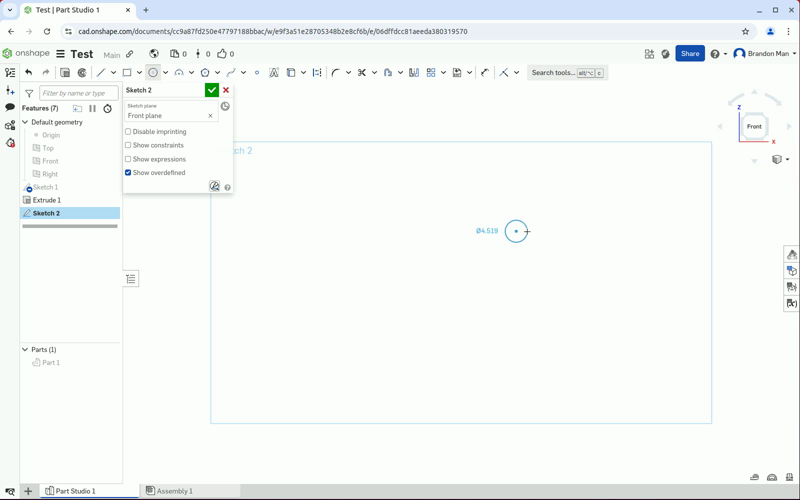
click(527, 231)
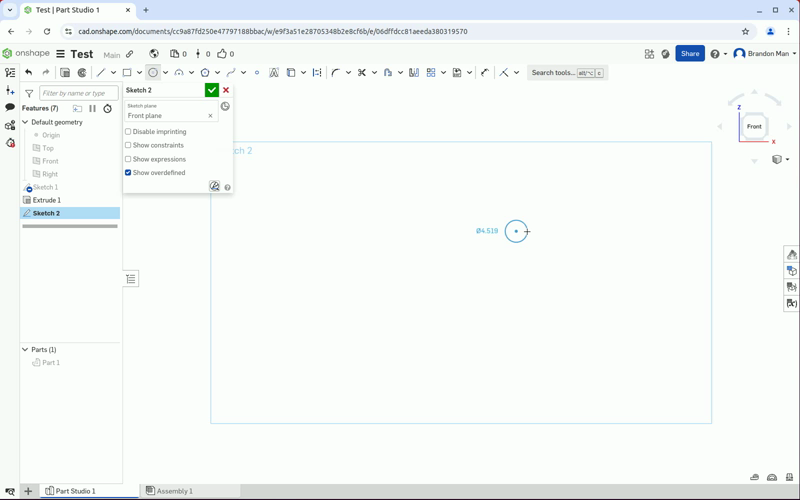
key(esc)
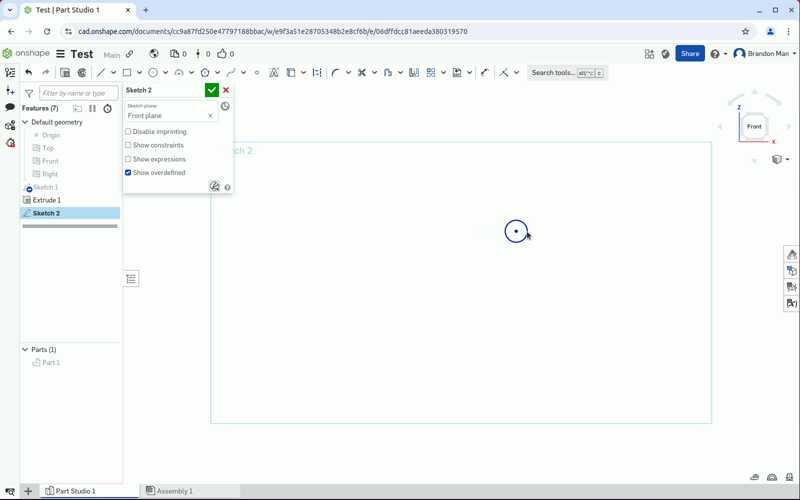
mouse_move(506, 233)
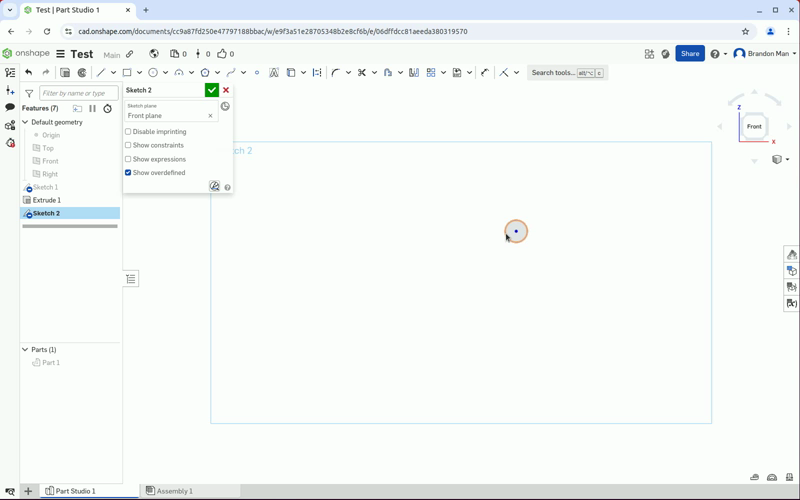
scroll(6)
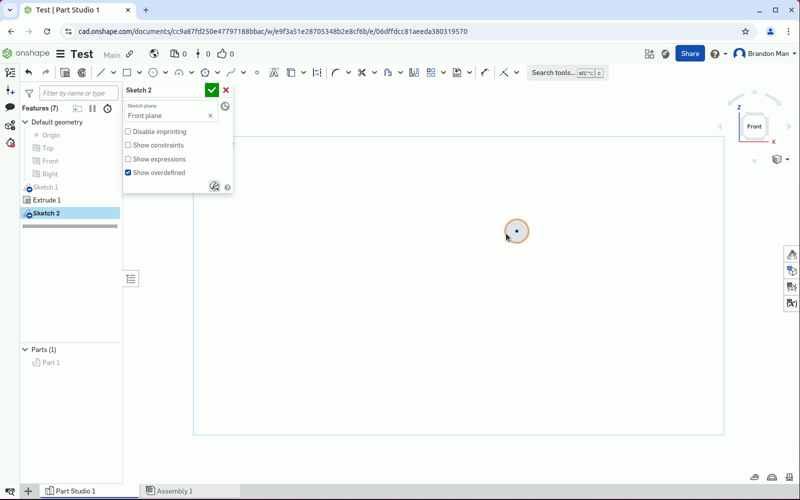
scroll(6)
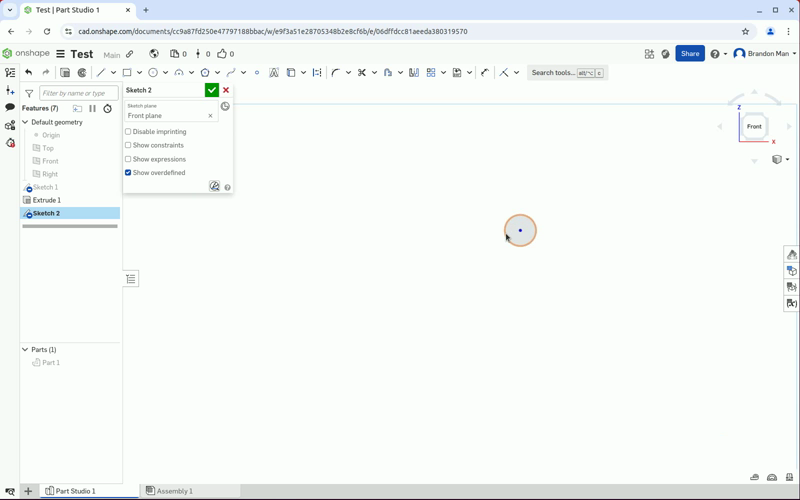
scroll(6)
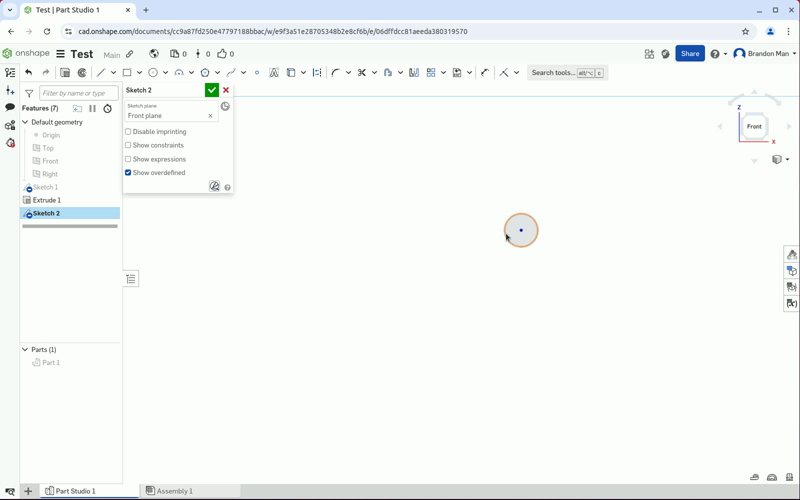
scroll(6)
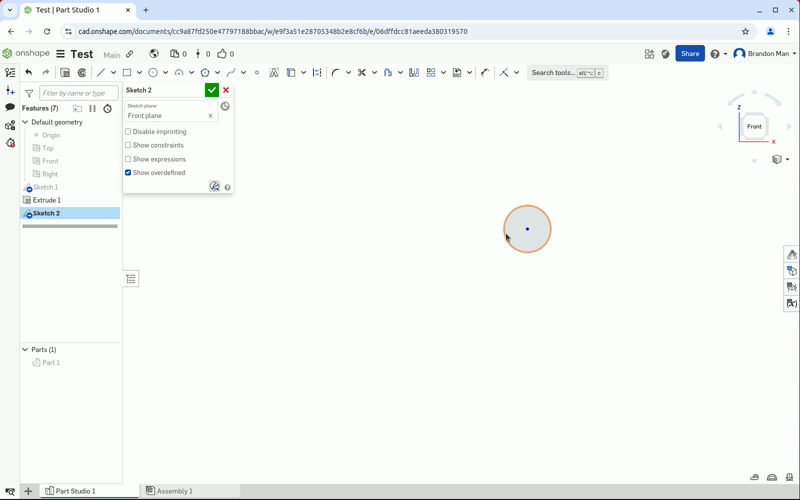
scroll(6)
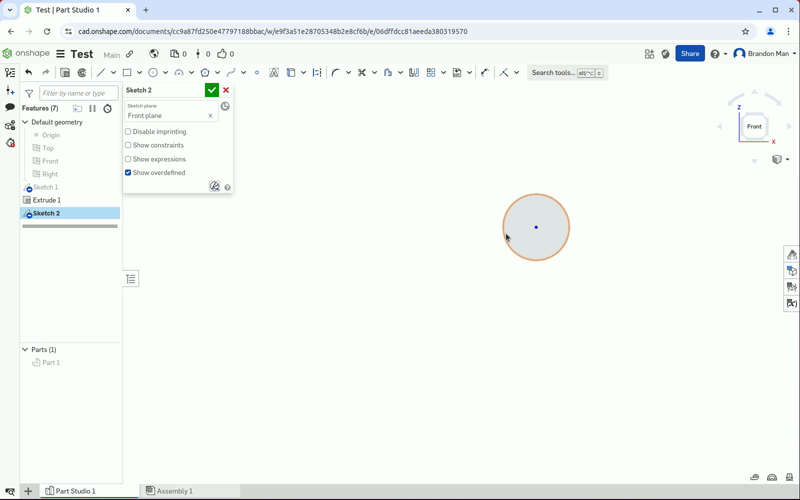
scroll(6)
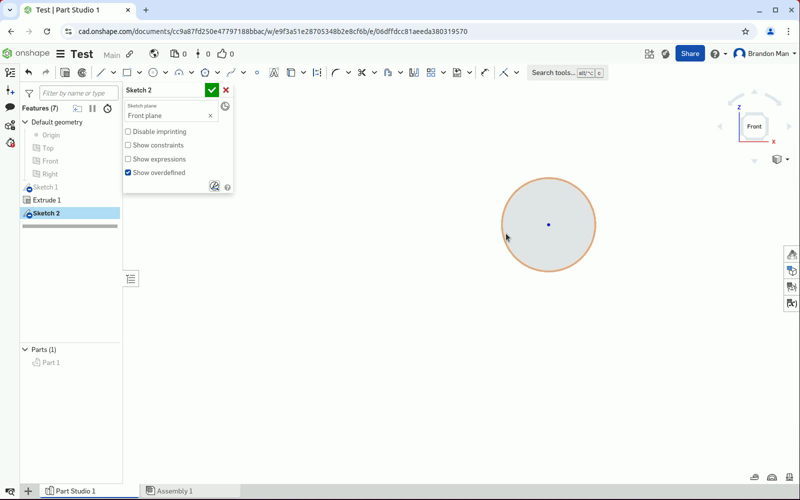
scroll(6)
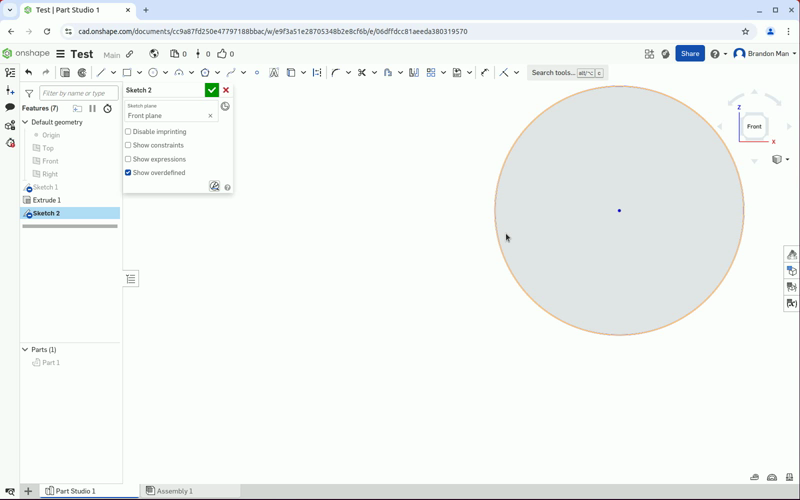
click(506, 233)
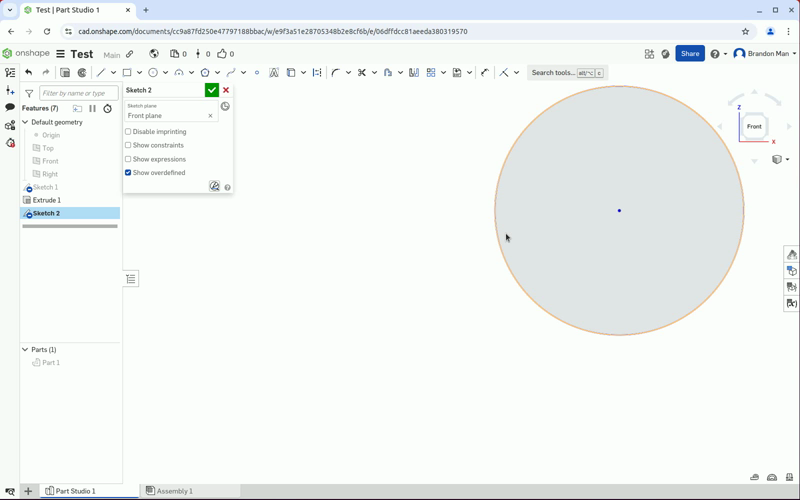
scroll(-6)
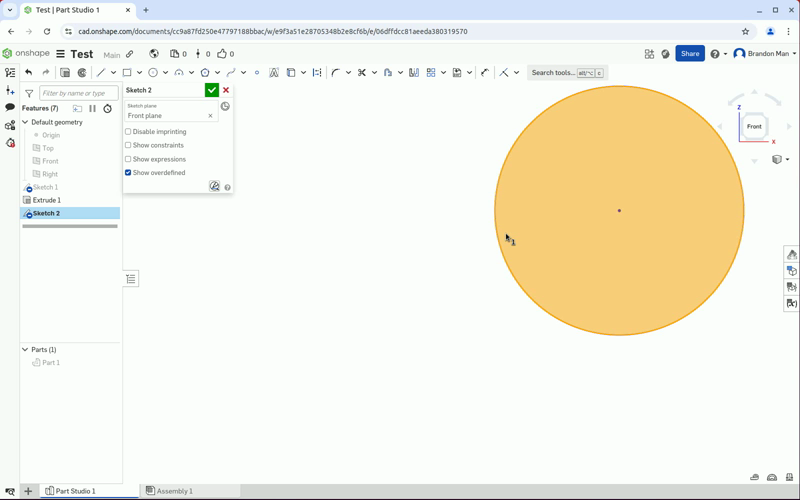
scroll(-6)
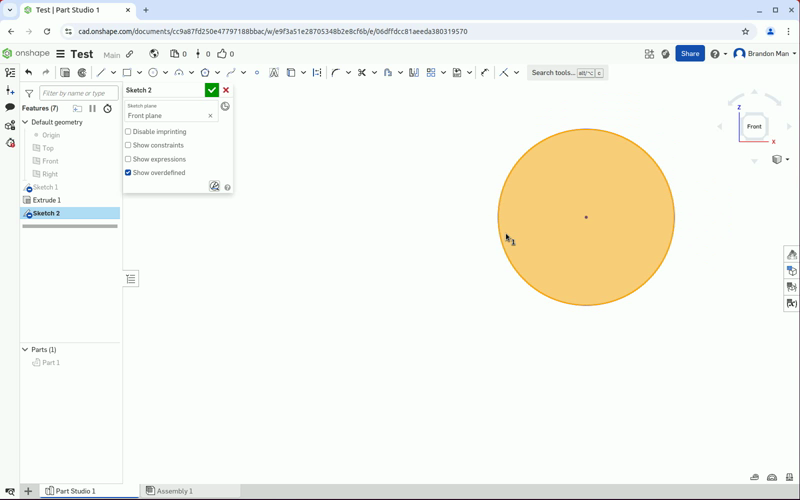
scroll(-6)
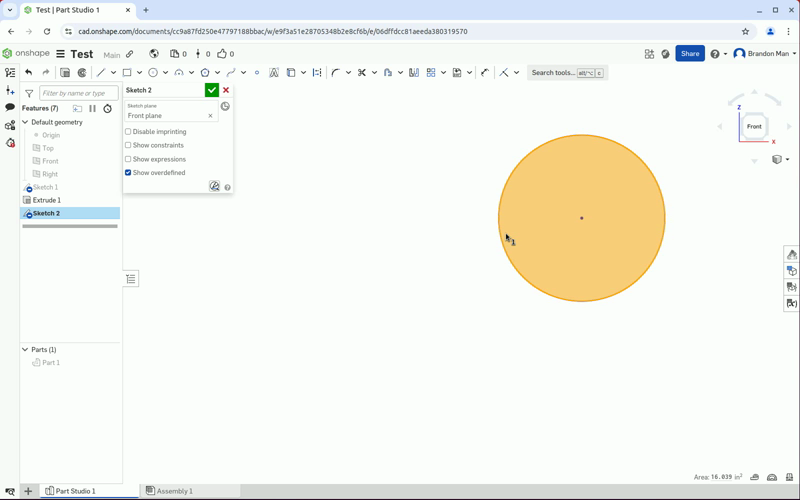
scroll(-6)
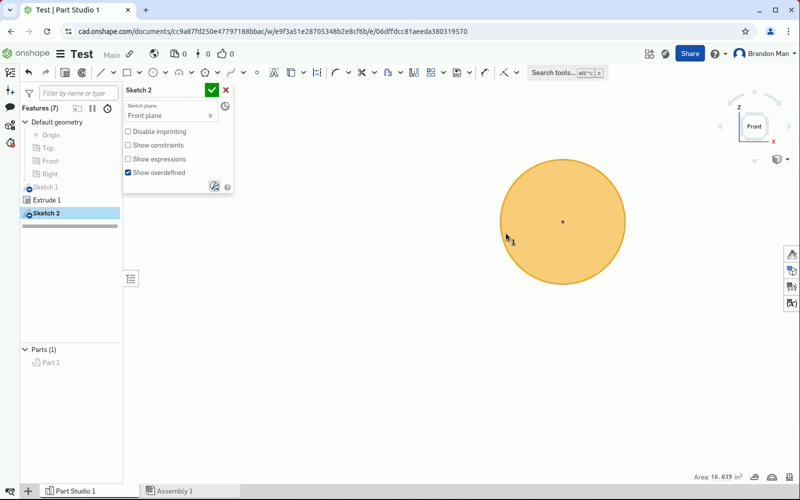
scroll(-6)
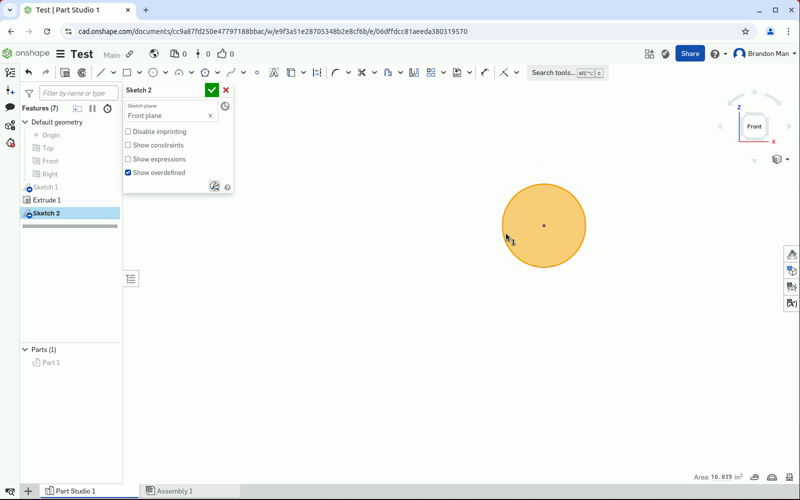
scroll(-6)
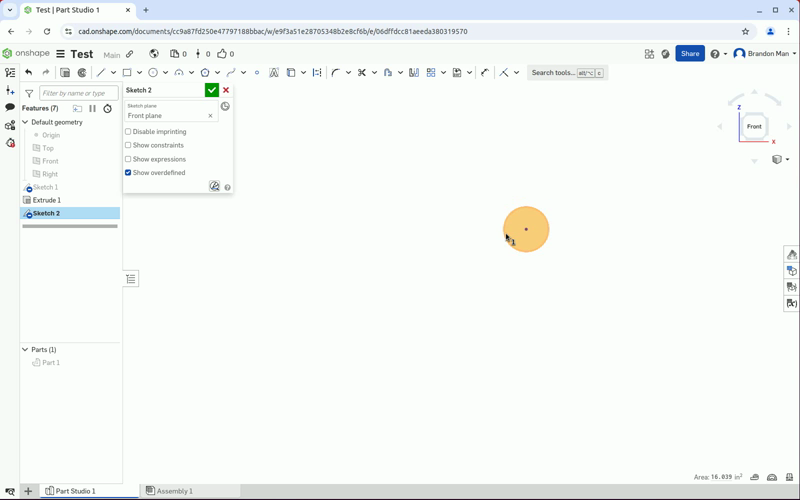
scroll(-6)
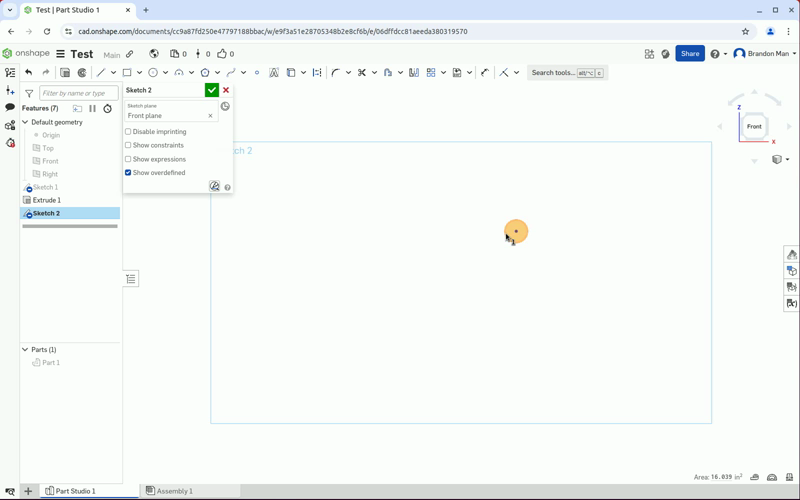
mouse_move(73, 352)
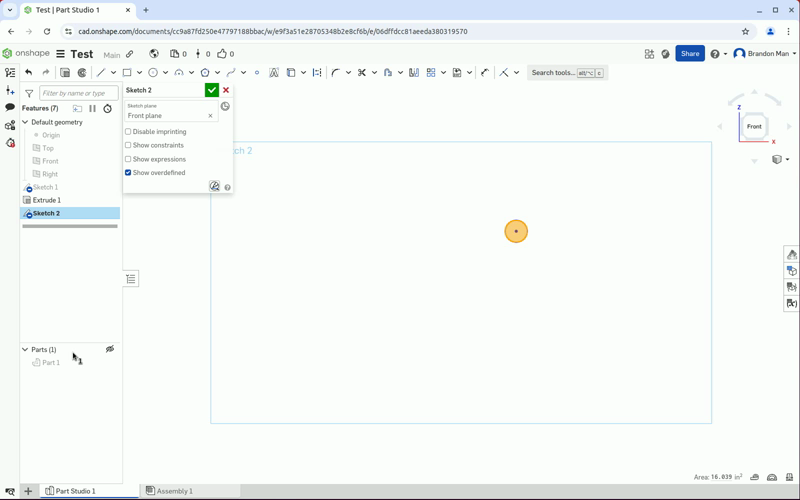
key(shift+y)
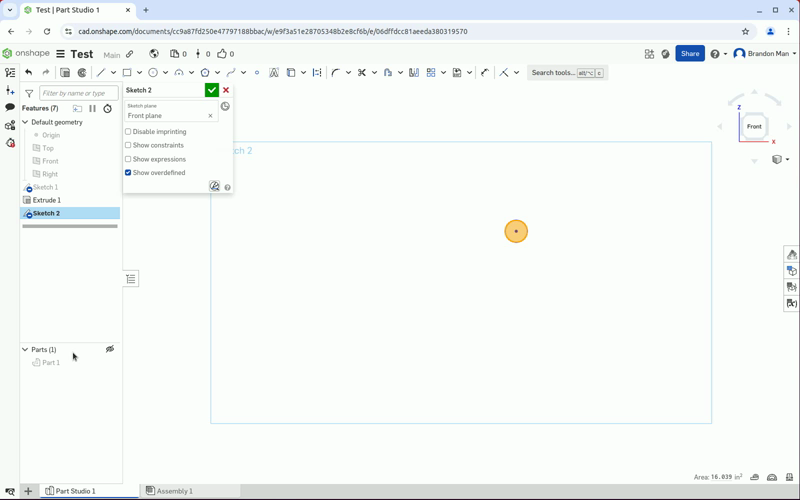
key(shift+e)
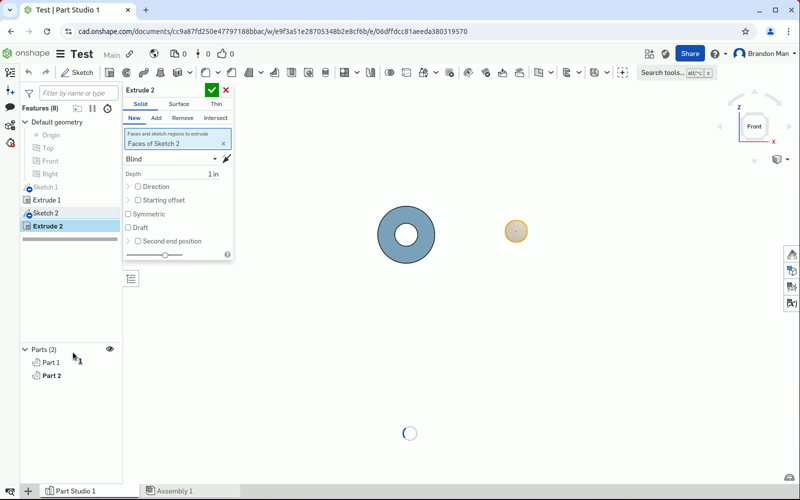
mouse_move(143, 106)
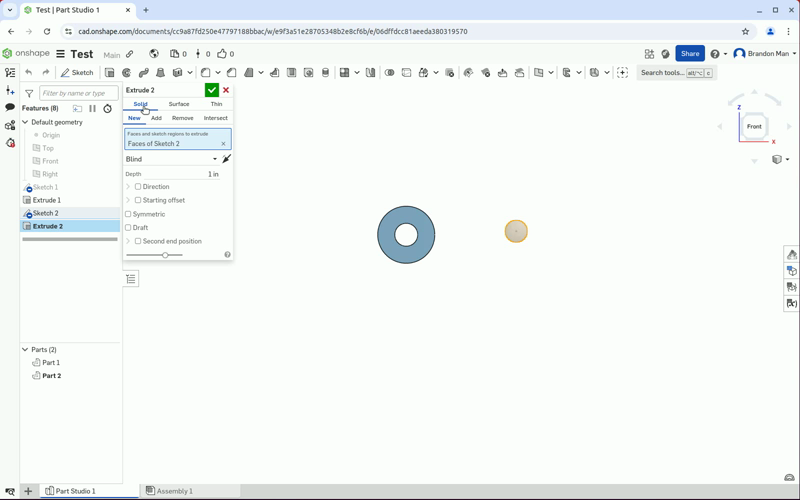
click(143, 106)
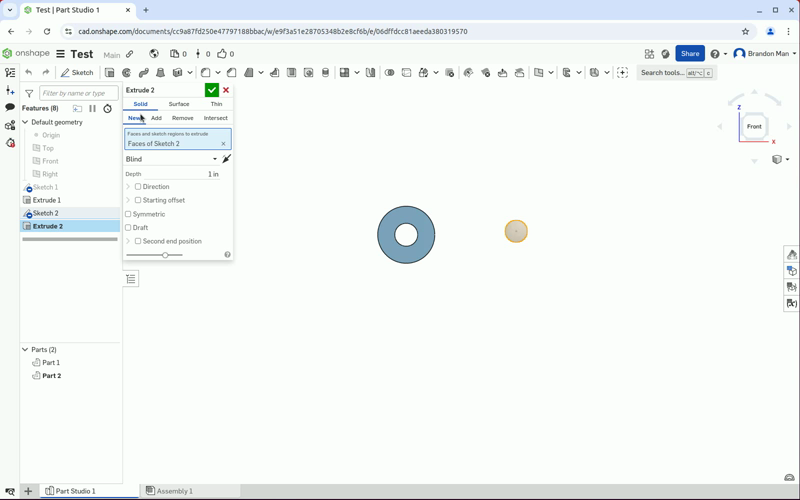
mouse_move(137, 120)
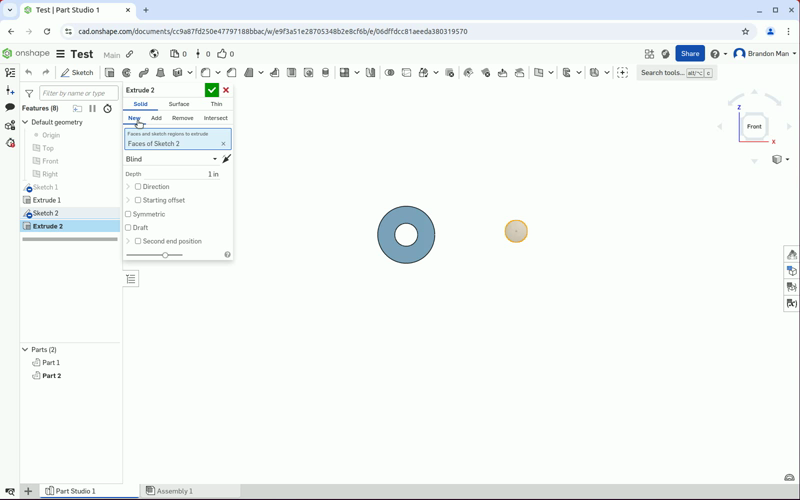
click(137, 120)
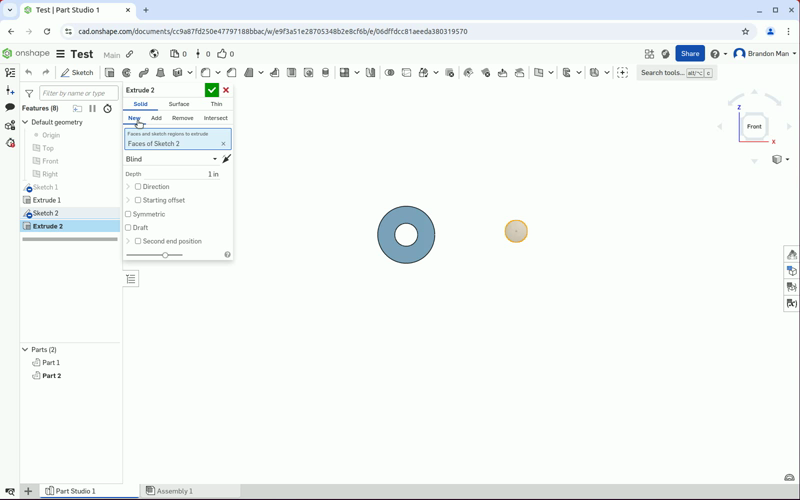
key(tab, 4)
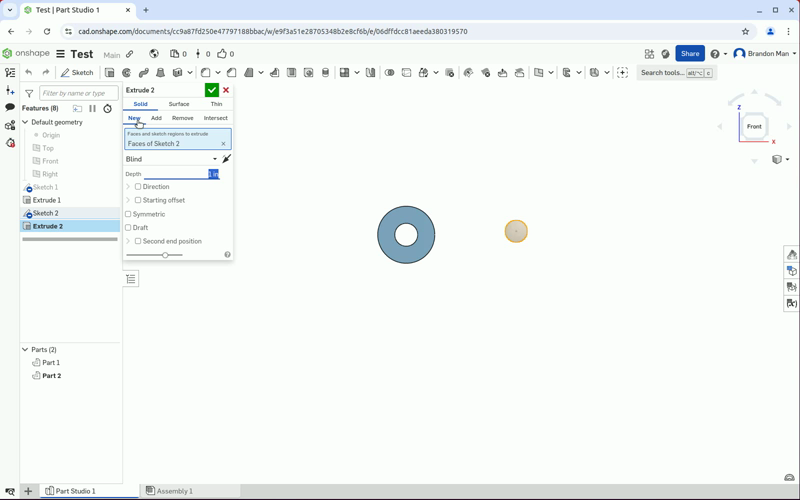
text(23.108)
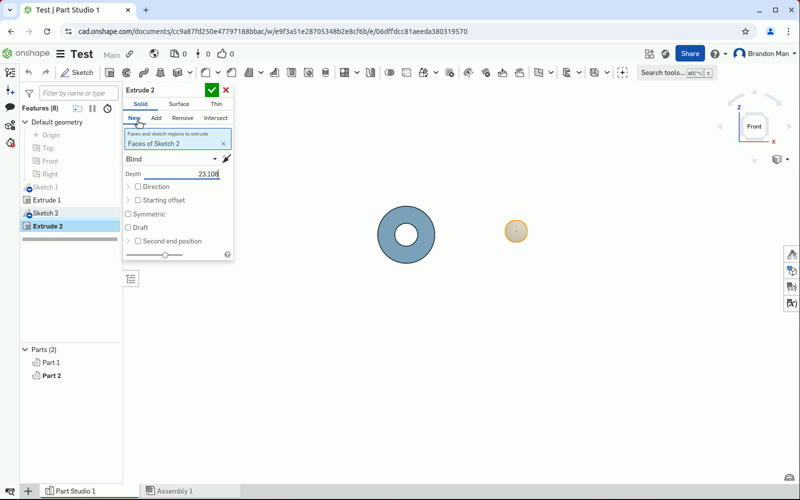
key(enter)
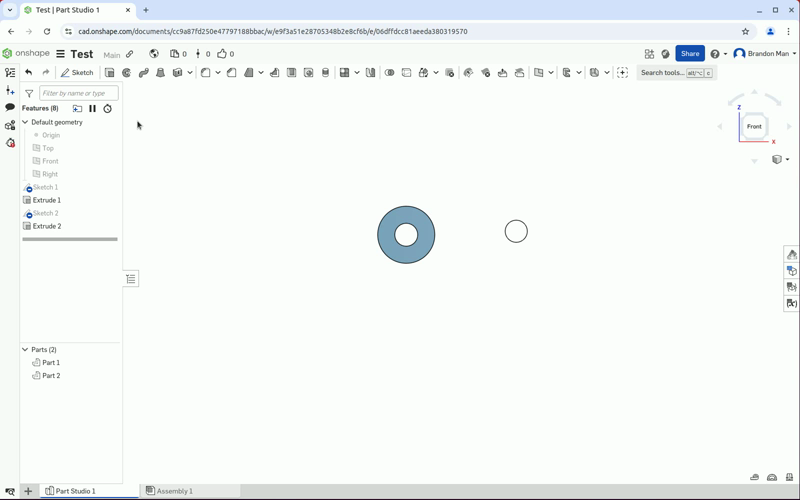
key(shift+h)
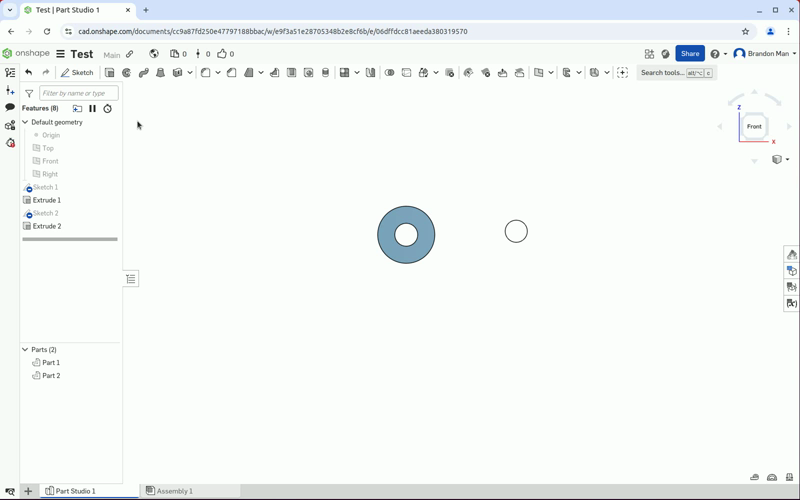
key(shift+h)
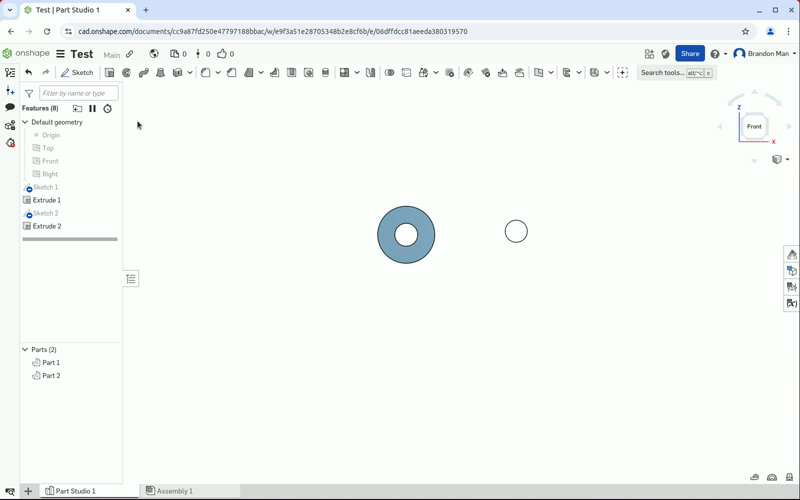
mouse_move(73, 189)
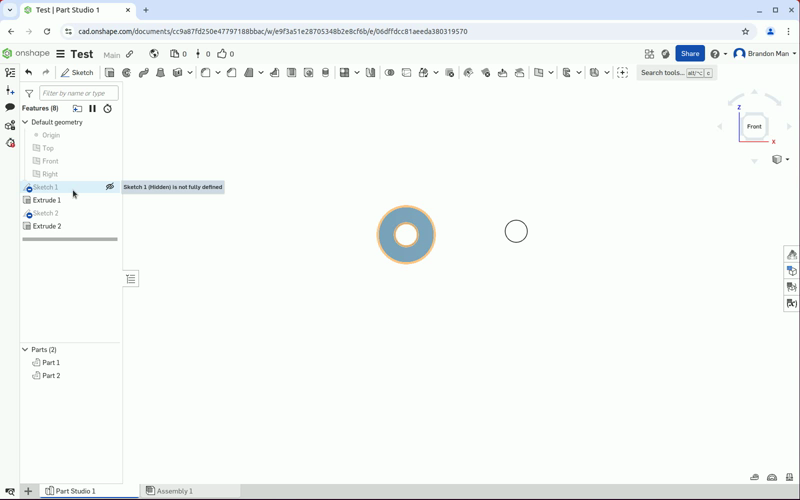
click(73, 189)
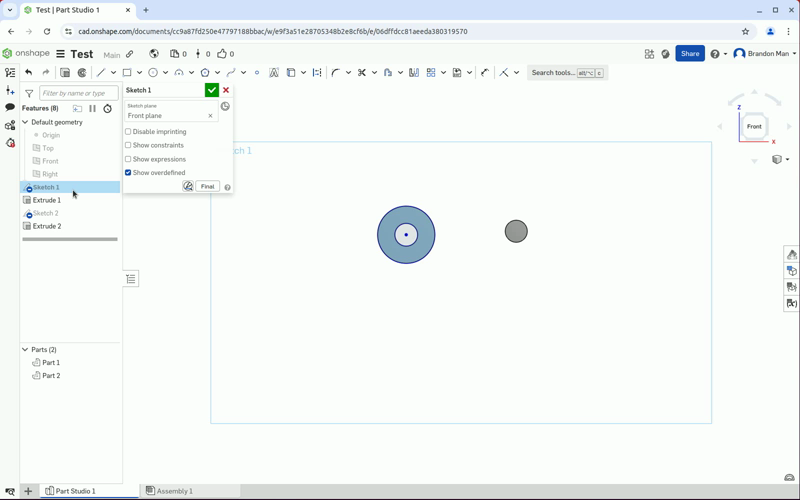
mouse_move(229, 92)
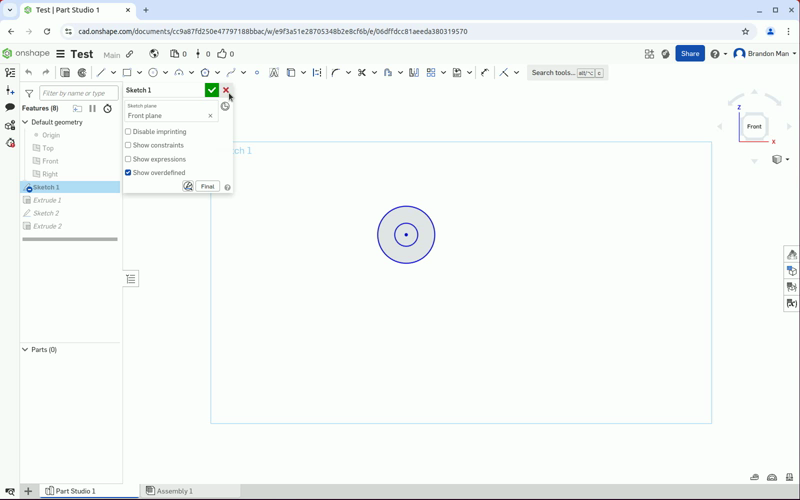
click(229, 92)
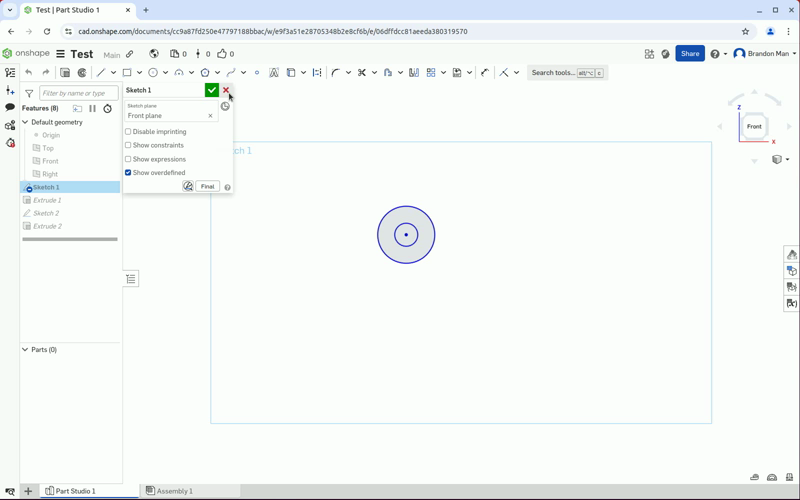
key(shift+s)
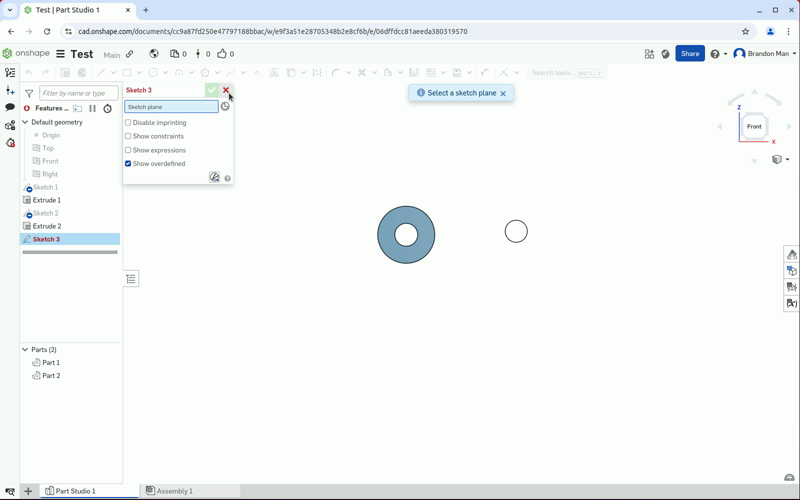
mouse_move(73, 163)
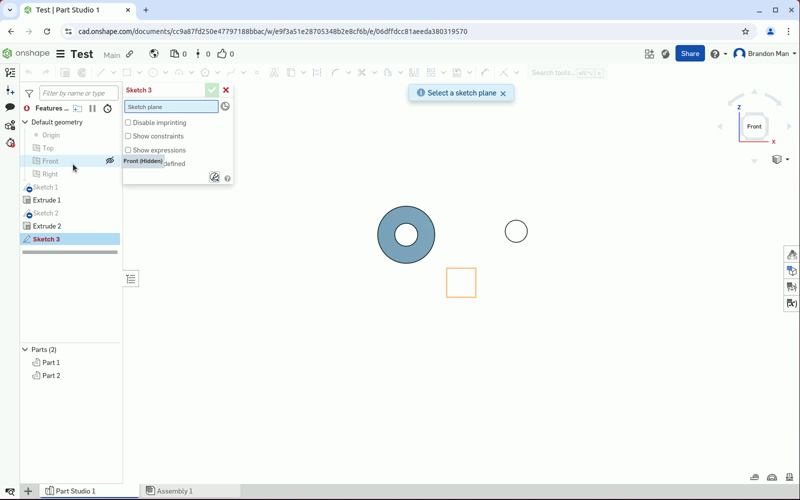
click(73, 163)
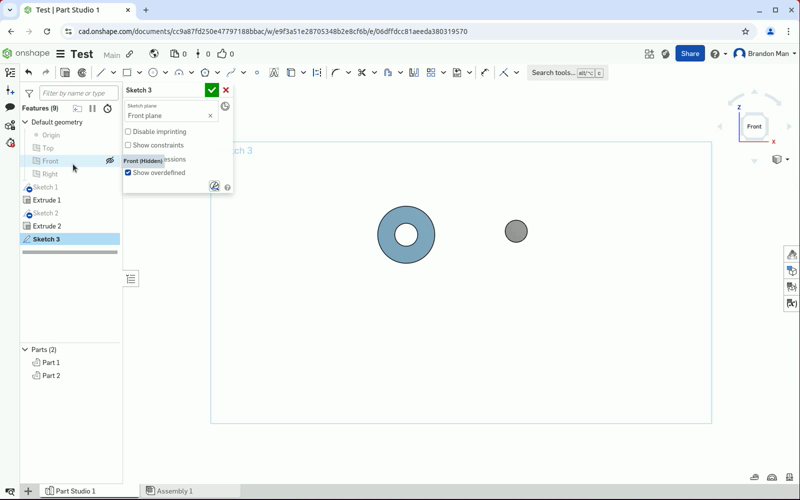
mouse_move(73, 352)
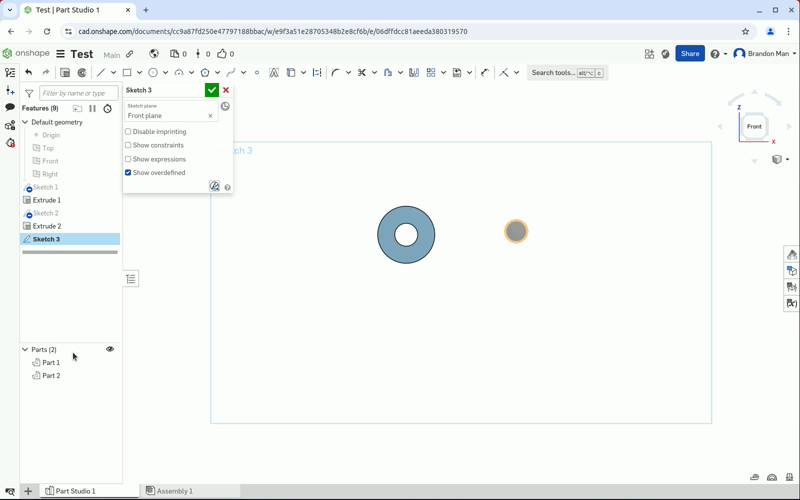
key(y)
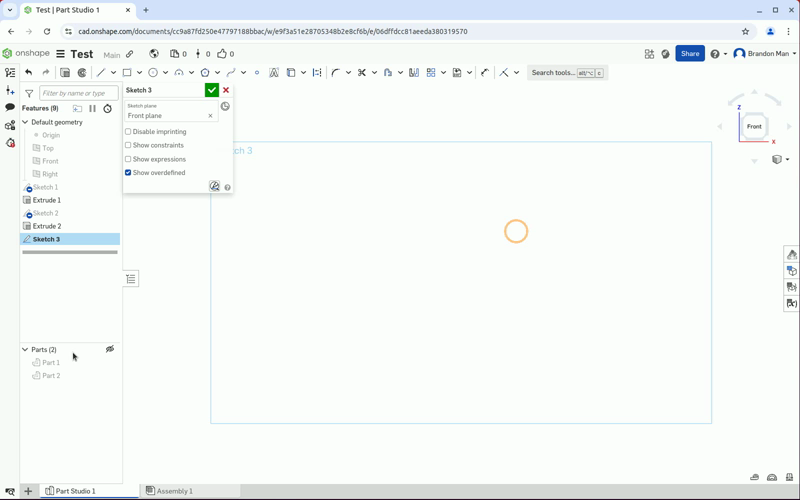
key(l)
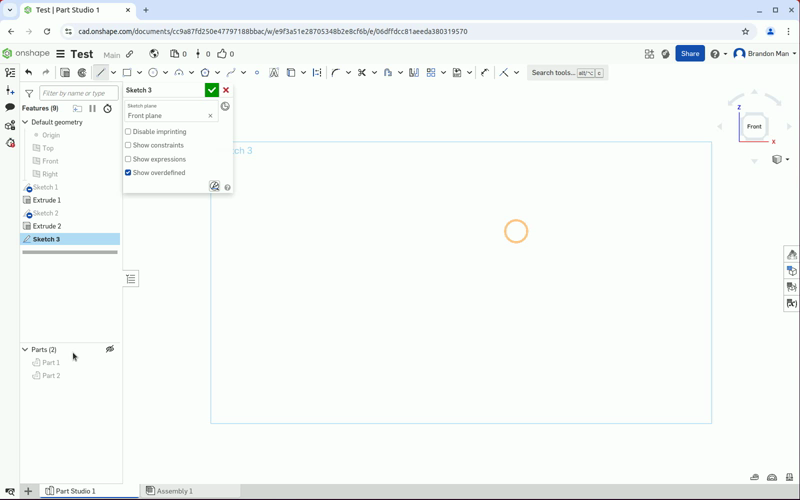
key_down(shift)
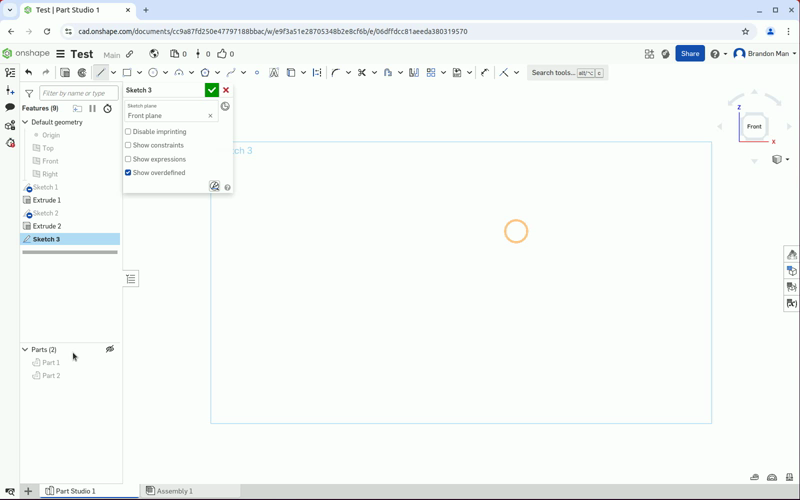
mouse_move(358, 362)
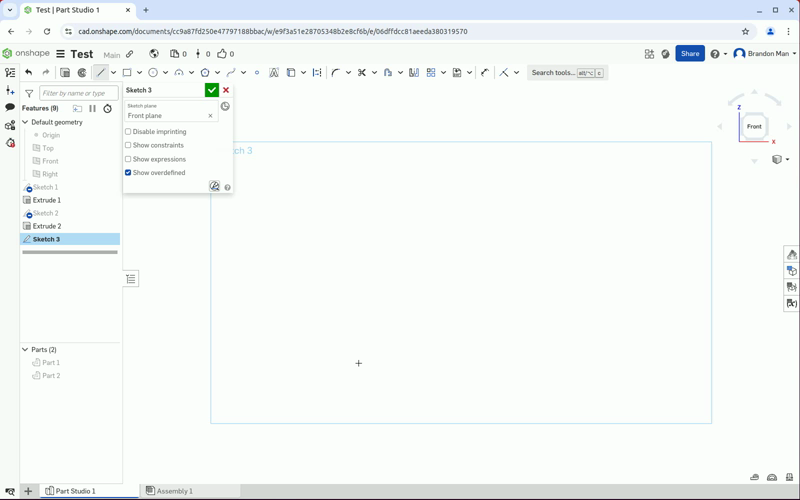
click(358, 362)
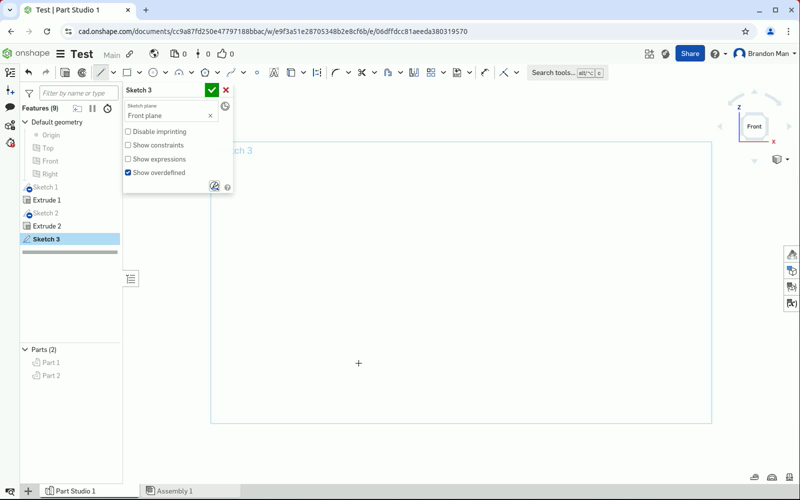
key_up(shift)
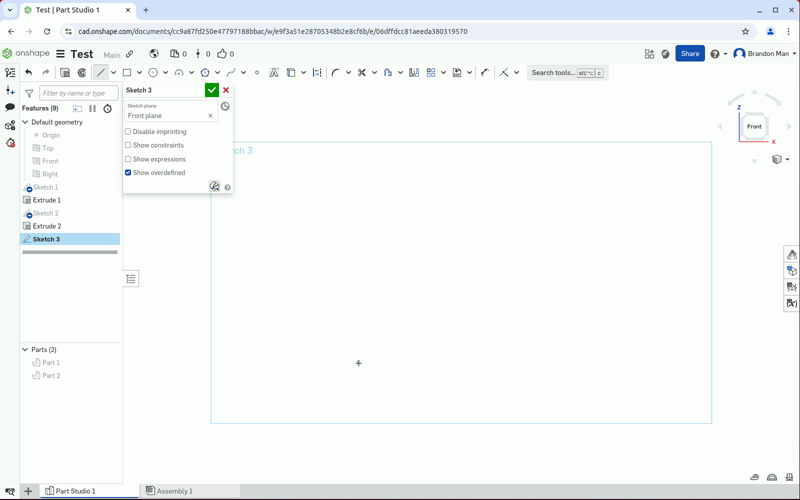
key_down(shift)
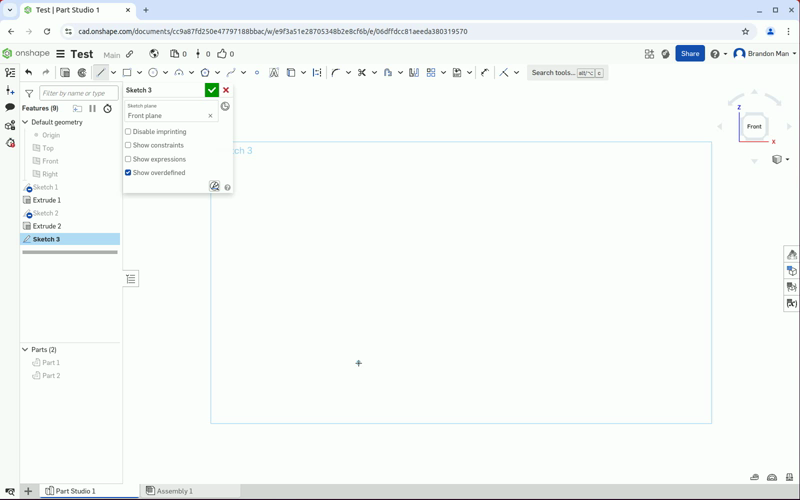
mouse_move(388, 362)
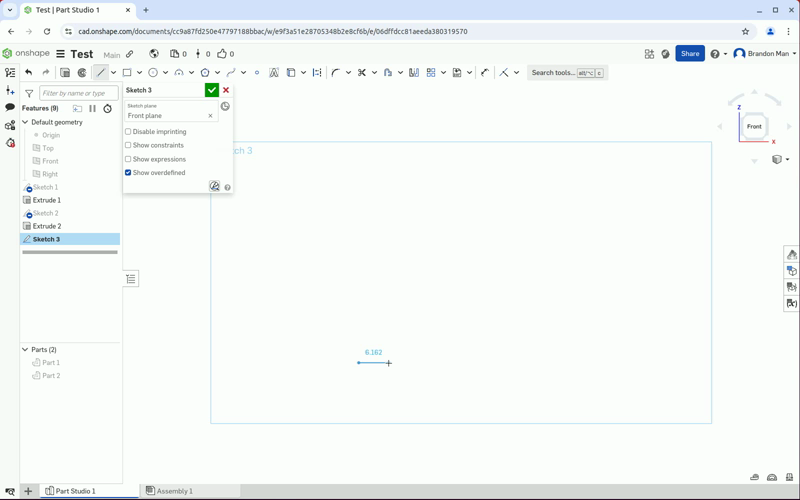
mouse_move(401, 362)
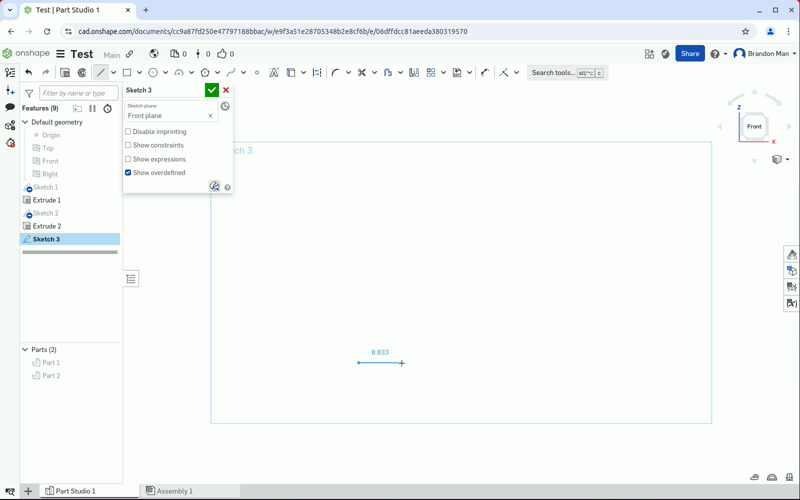
click(401, 362)
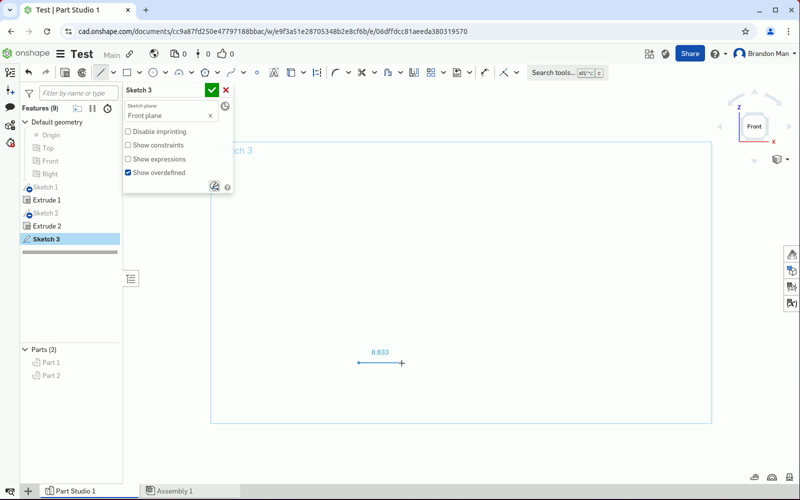
key_up(shift)
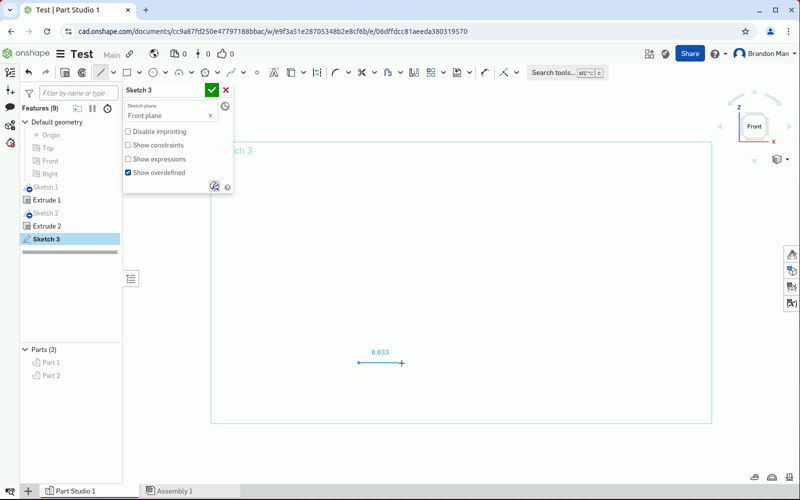
key_down(shift)
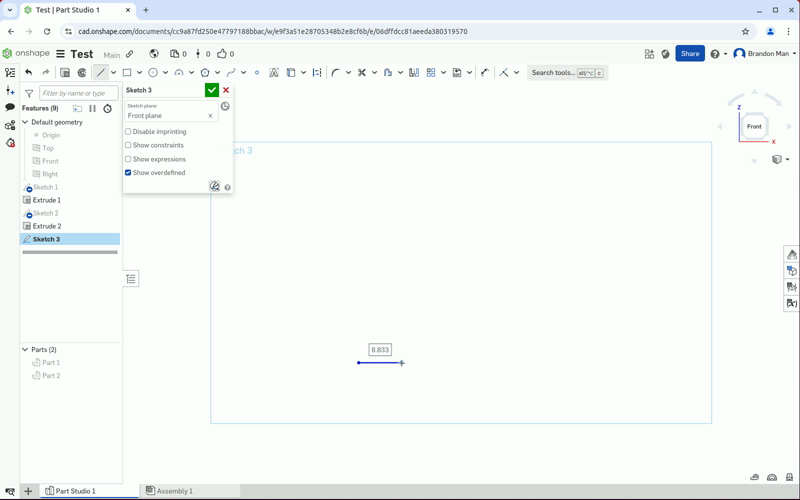
mouse_move(431, 362)
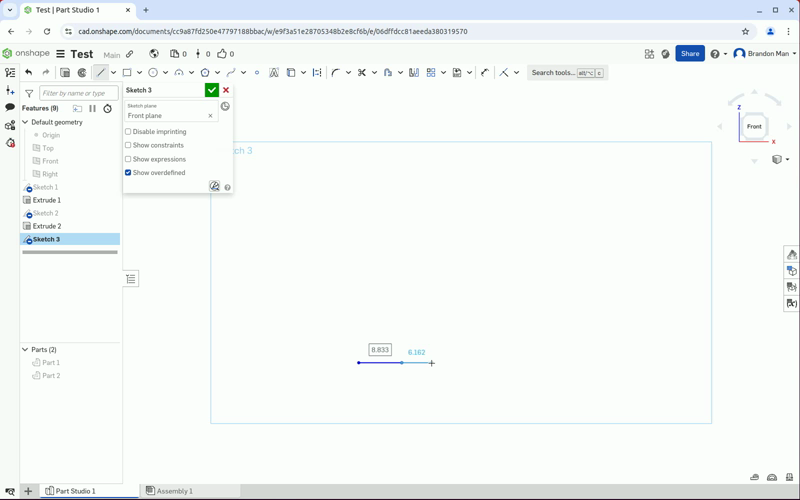
mouse_move(401, 319)
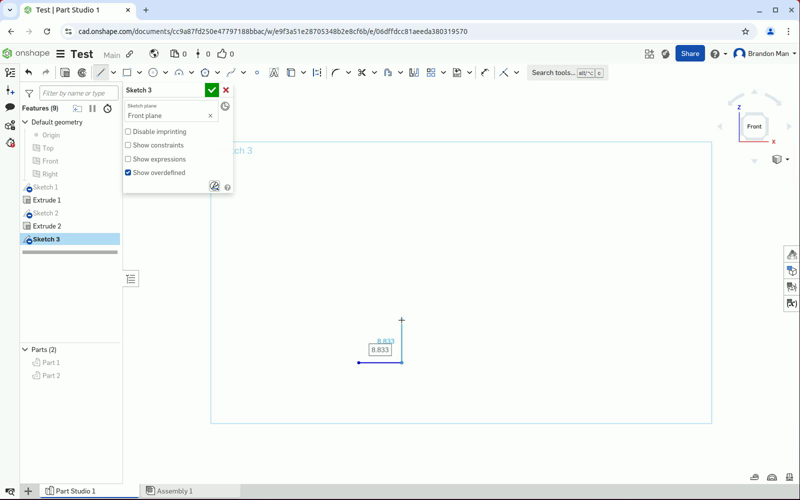
click(401, 319)
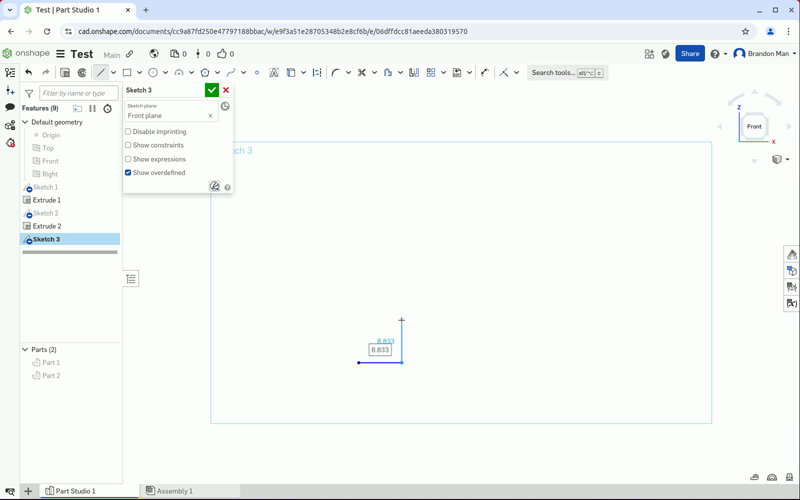
key_up(shift)
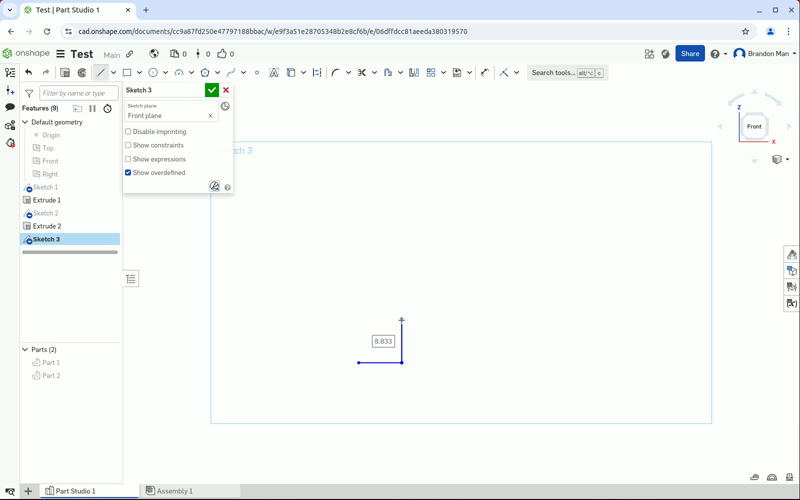
key_down(shift)
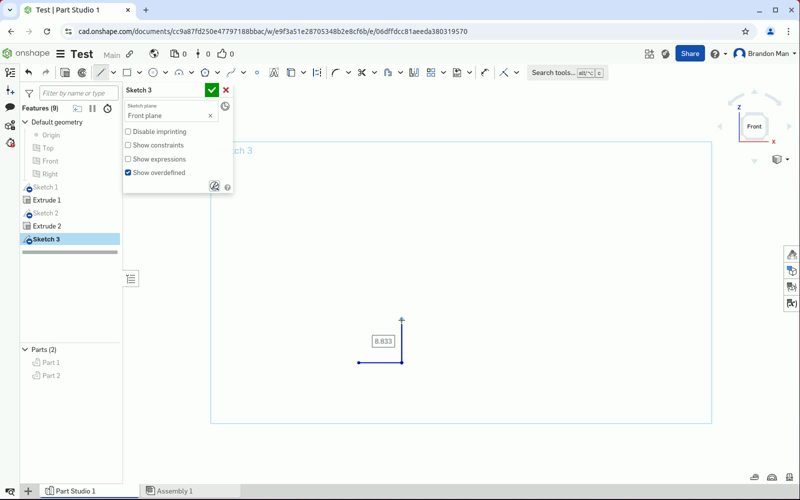
mouse_move(431, 319)
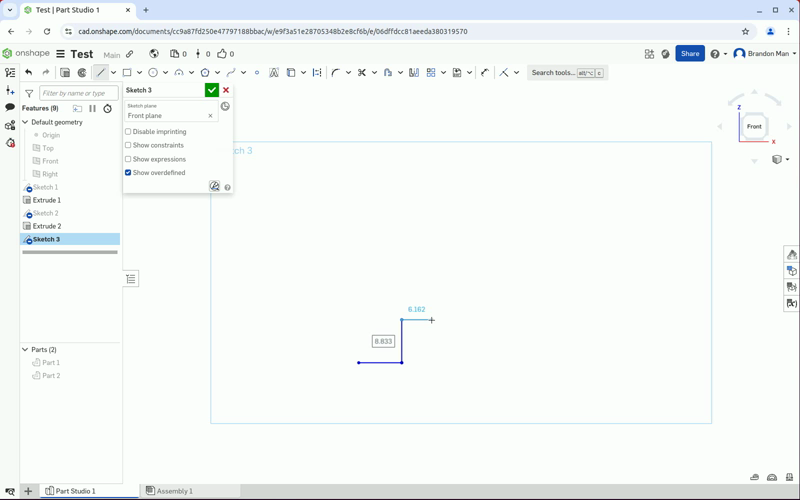
mouse_move(358, 319)
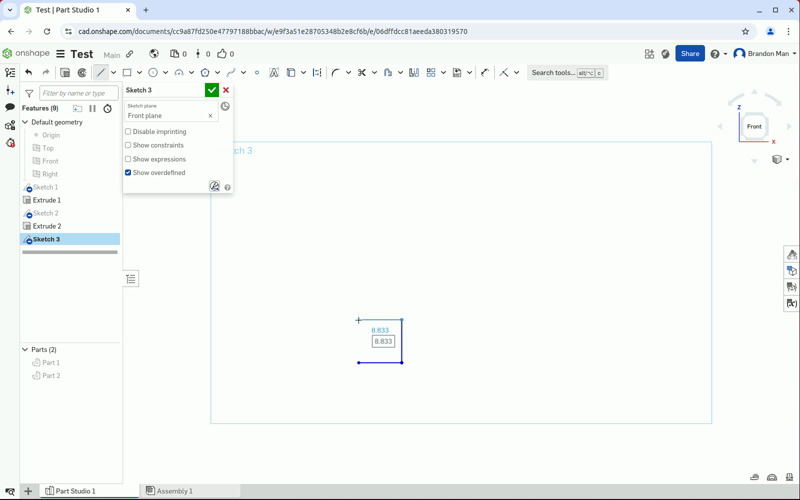
click(358, 319)
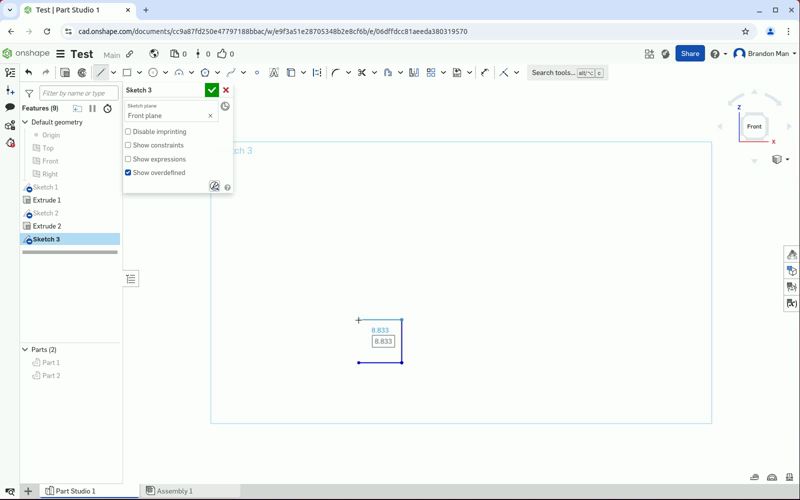
key_up(shift)
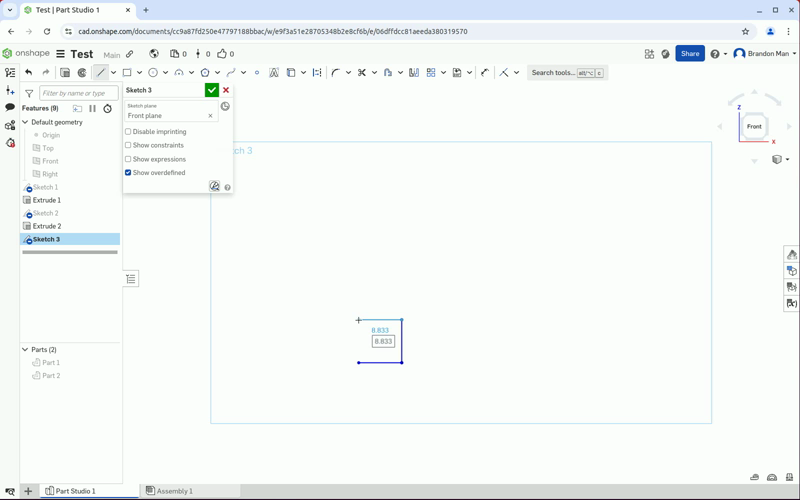
mouse_move(388, 319)
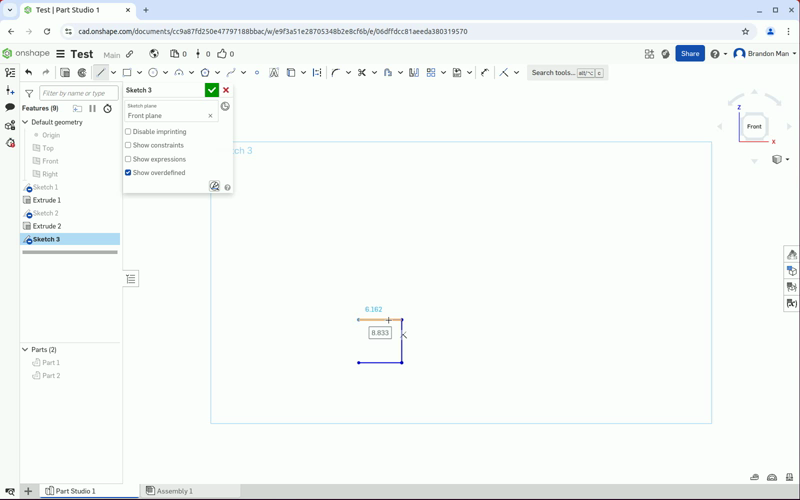
key_down(shift)
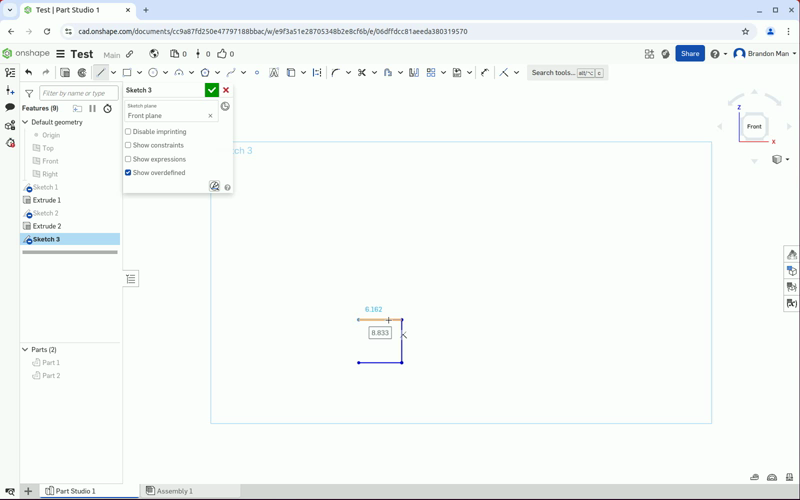
mouse_move(358, 362)
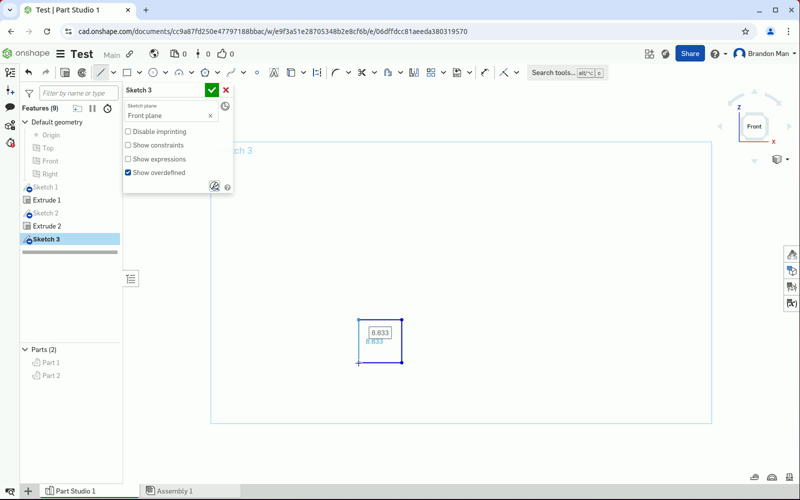
key_up(shift)
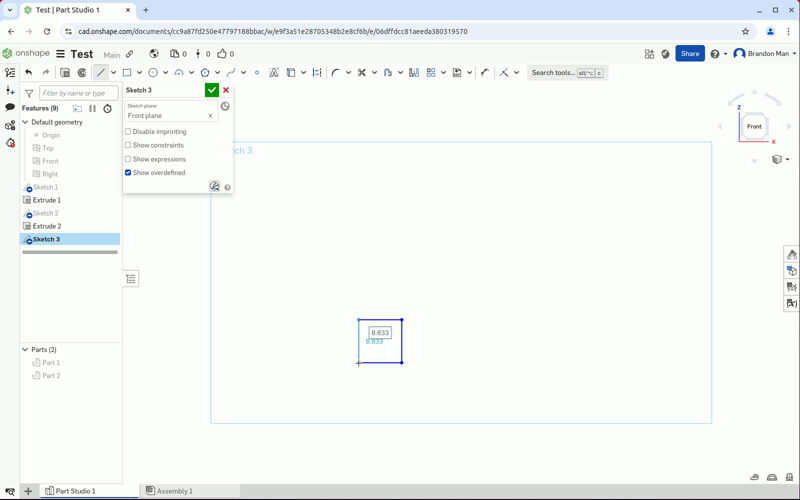
click(358, 362)
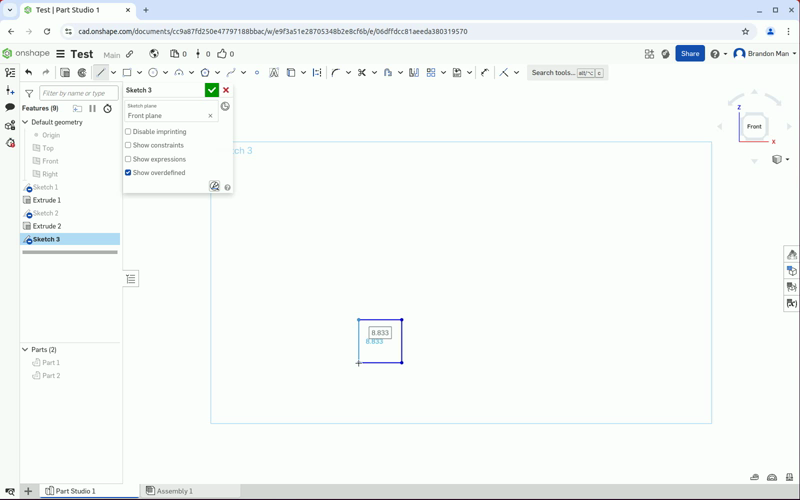
key(esc)
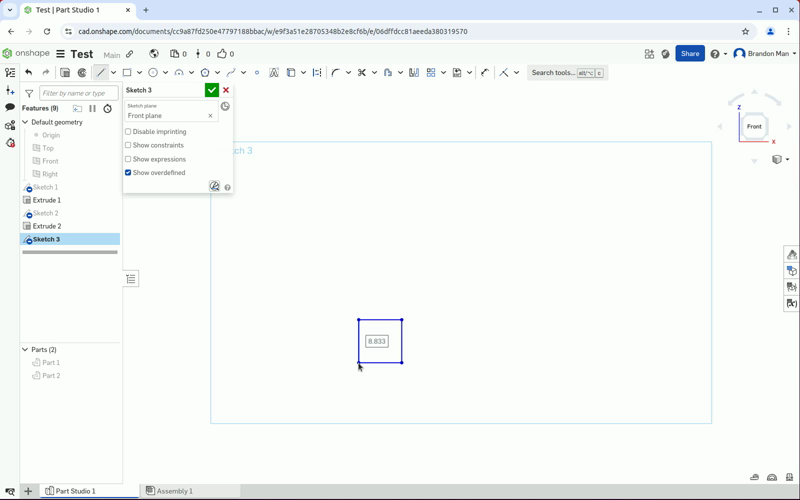
key(c)
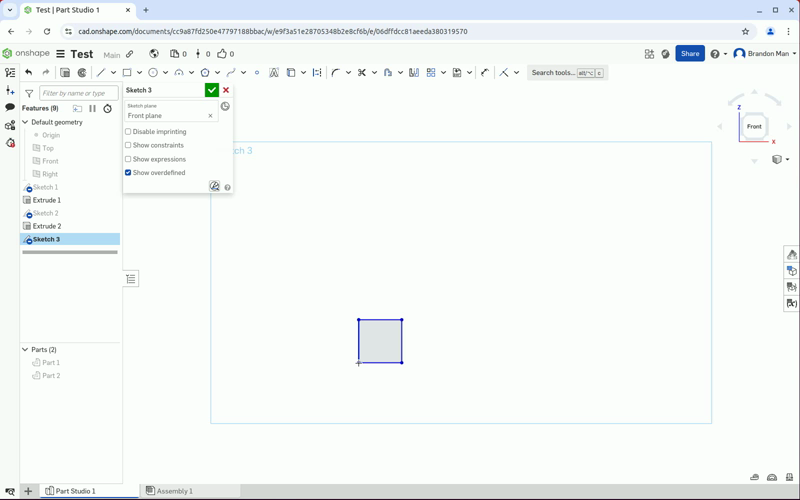
key_down(shift)
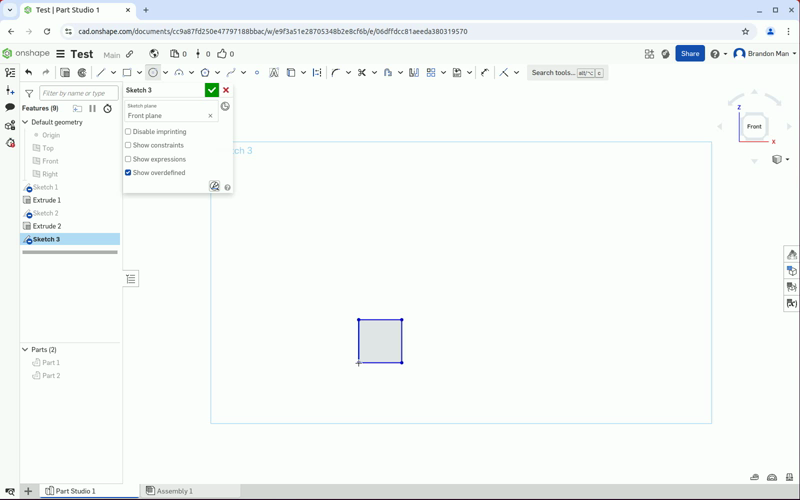
mouse_move(380, 340)
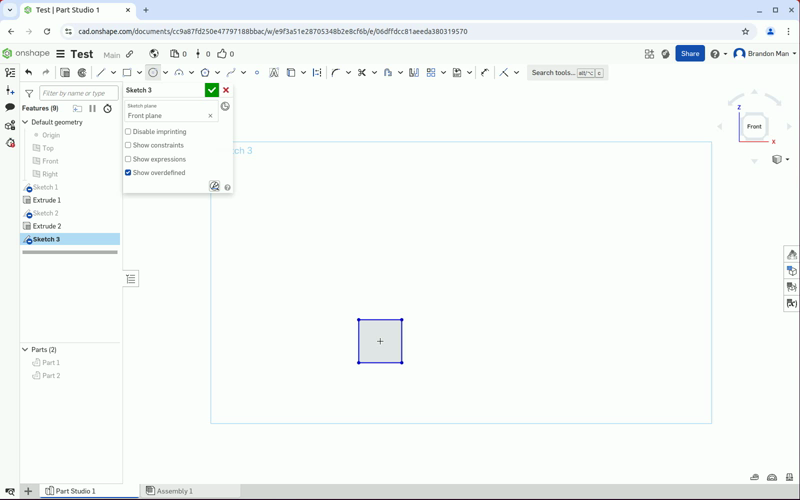
click(380, 340)
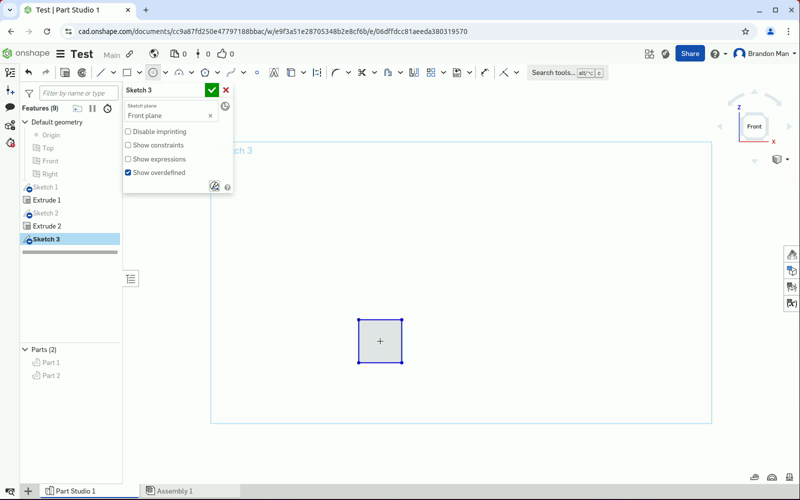
key_up(shift)
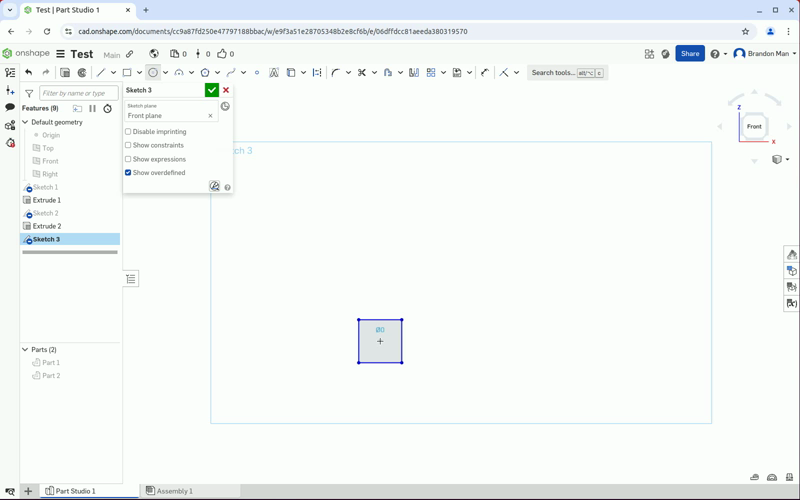
mouse_move(391, 340)
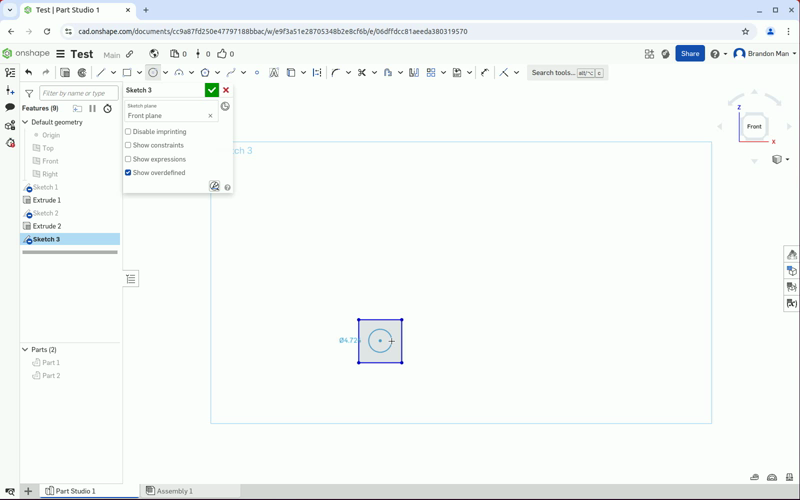
click(391, 340)
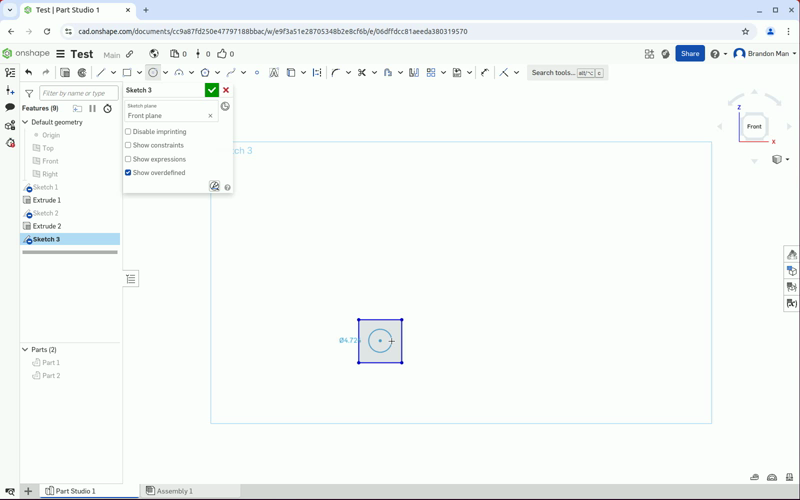
key(esc)
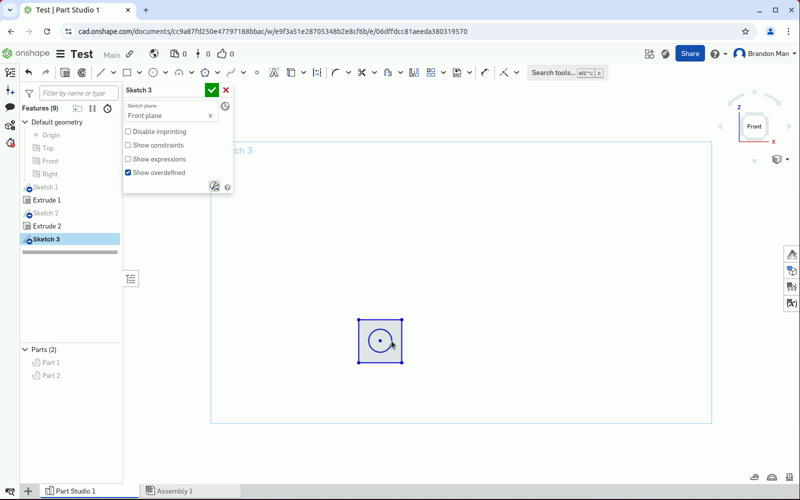
mouse_move(400, 342)
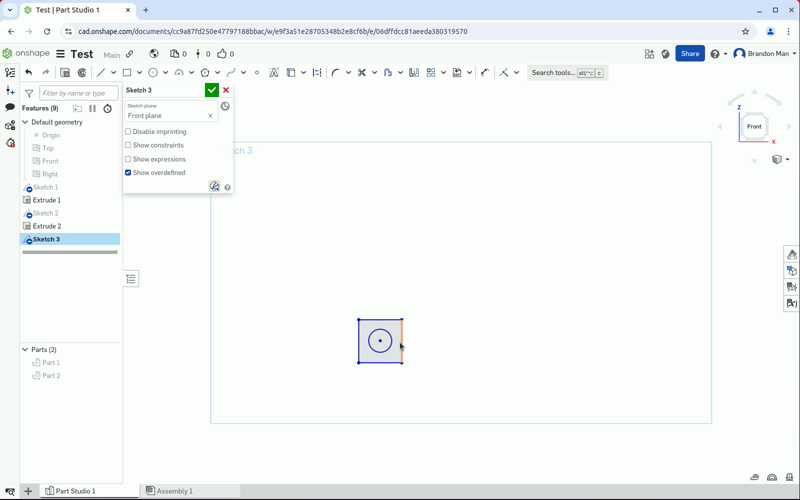
scroll(6)
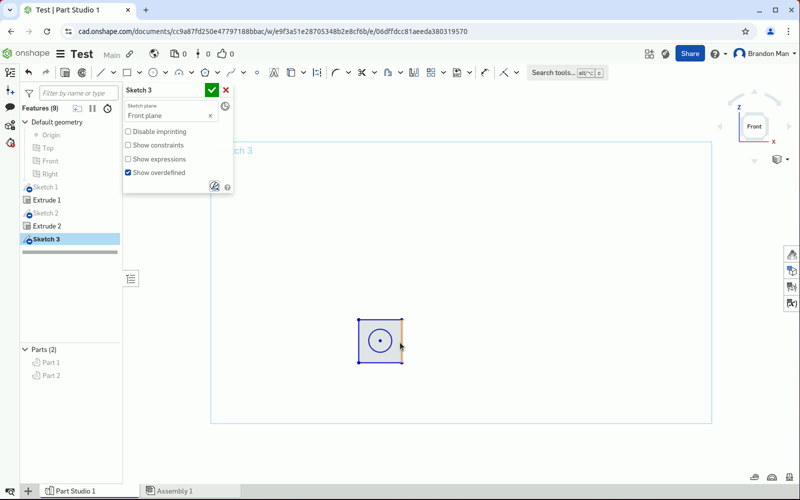
scroll(6)
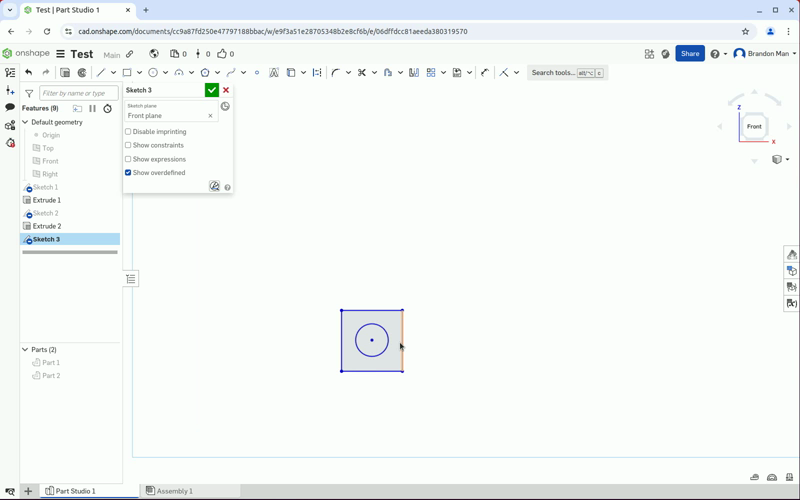
scroll(6)
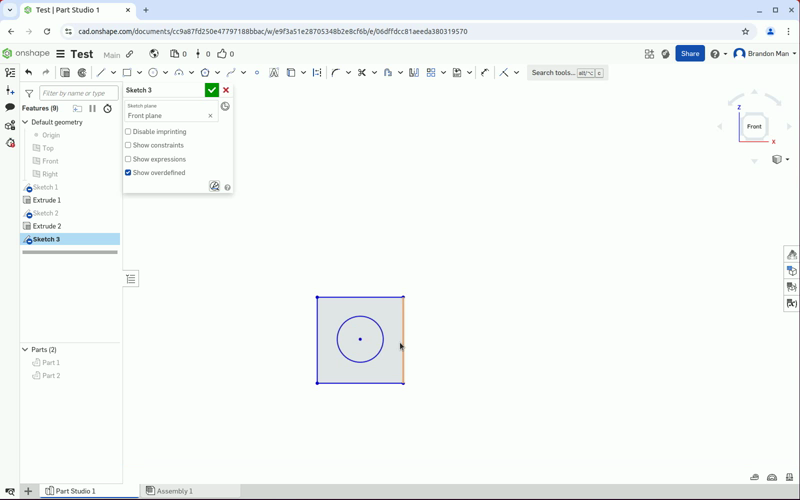
scroll(6)
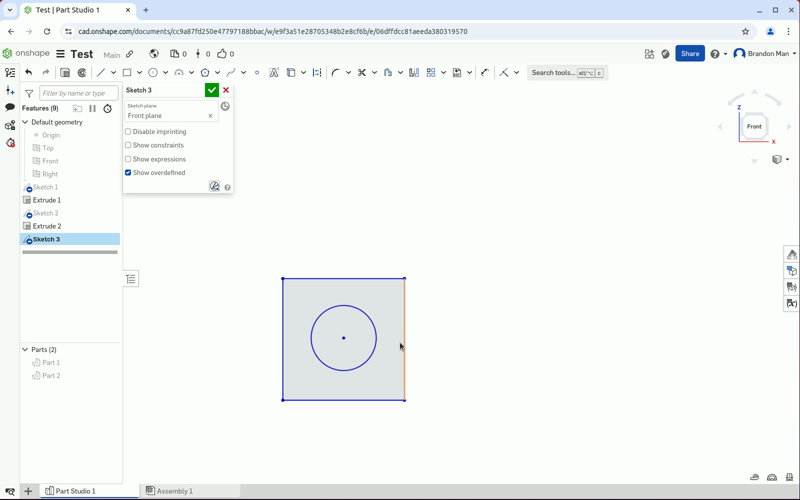
scroll(6)
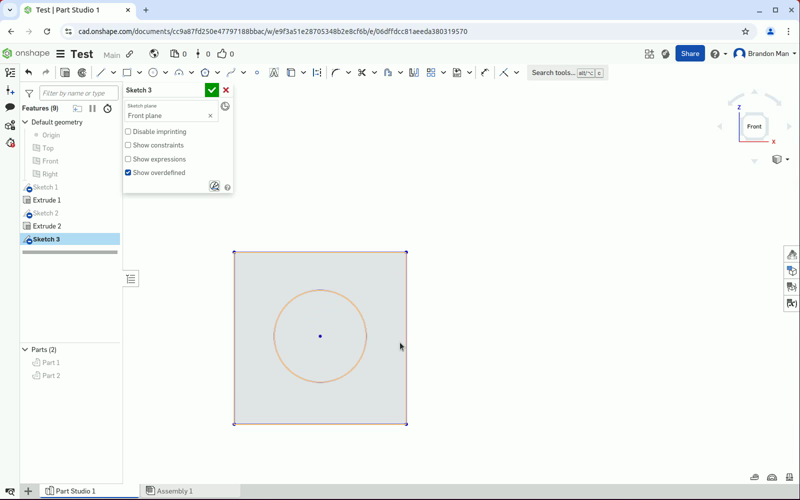
scroll(6)
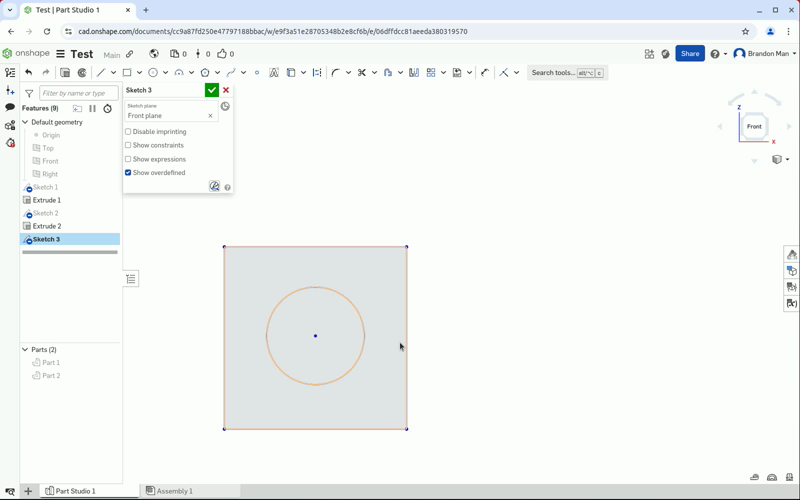
scroll(6)
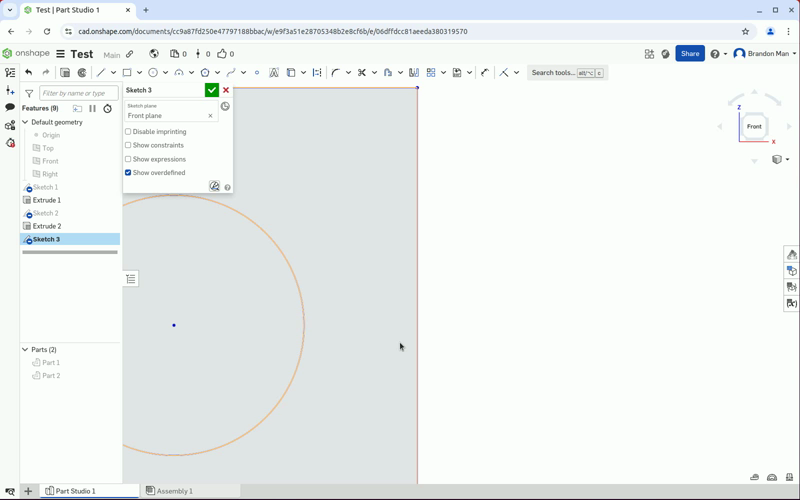
click(400, 342)
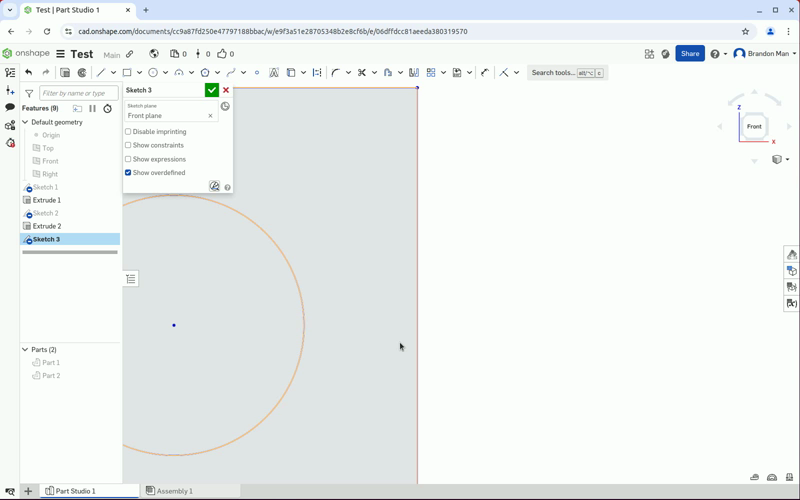
scroll(-6)
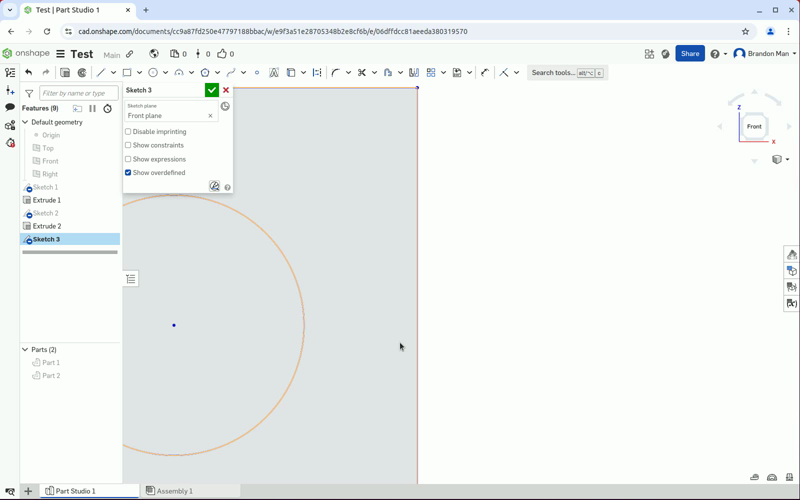
scroll(-6)
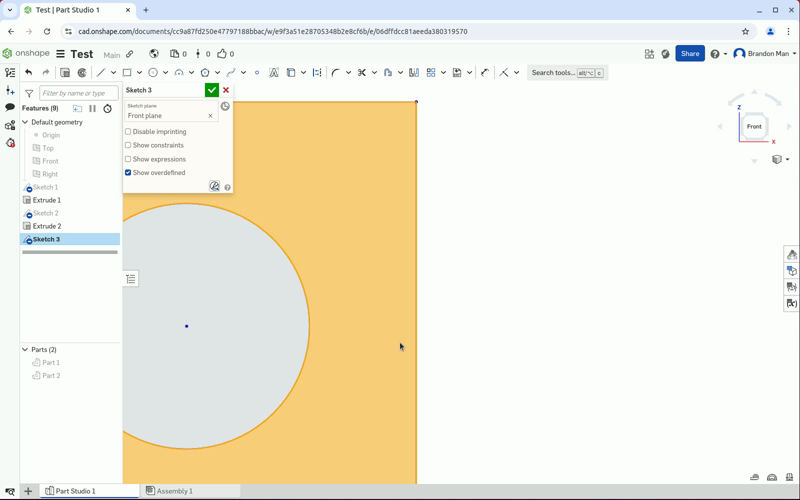
scroll(-6)
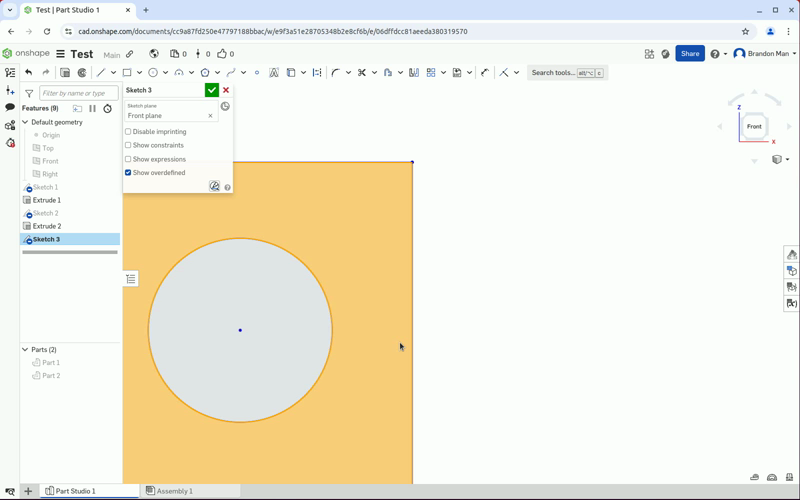
scroll(-6)
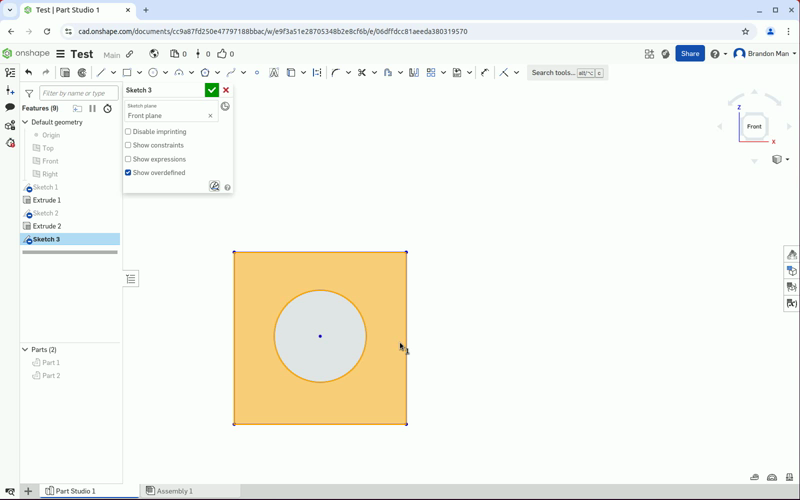
scroll(-6)
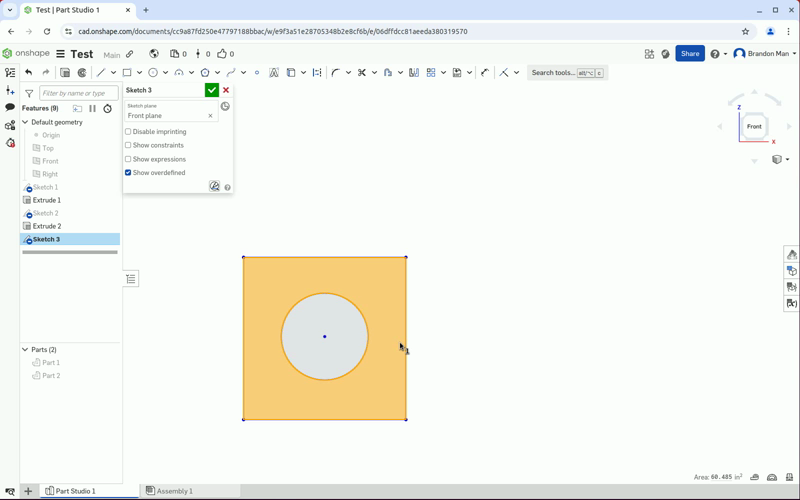
scroll(-6)
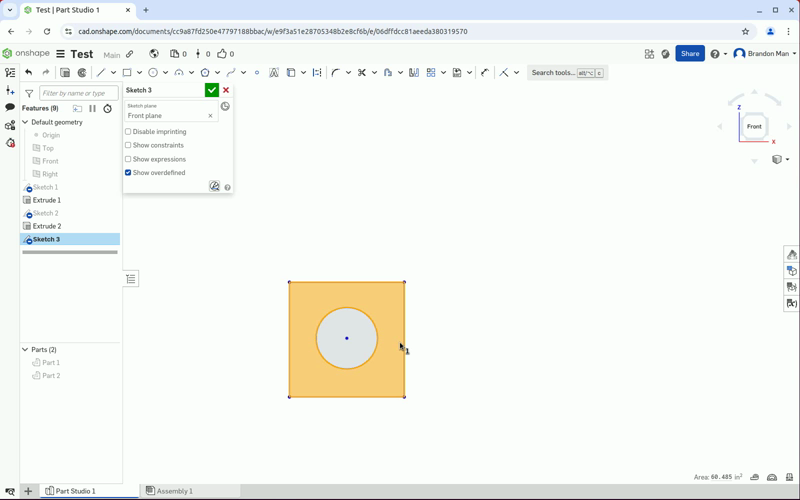
scroll(-6)
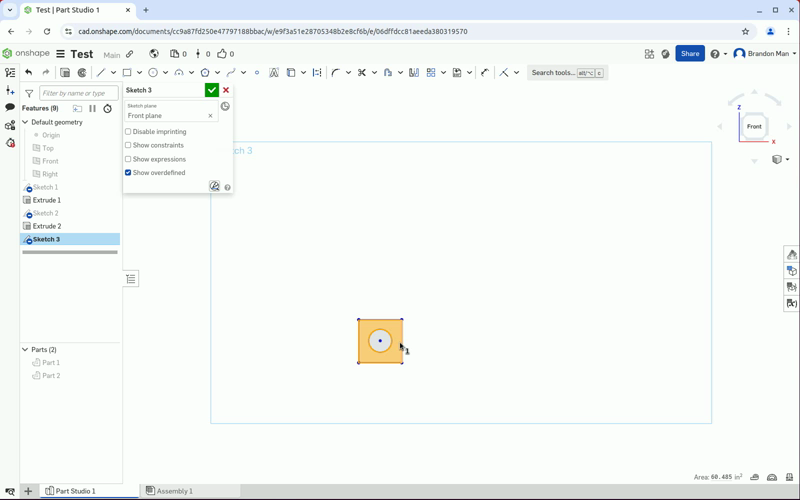
mouse_move(73, 352)
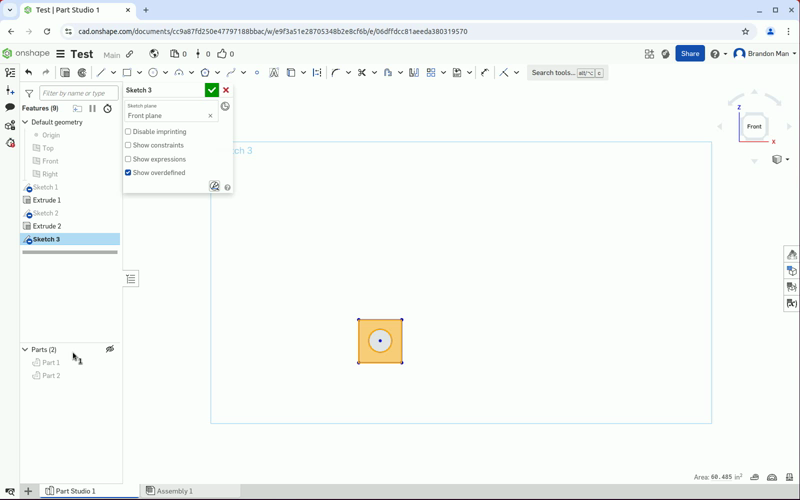
key(shift+y)
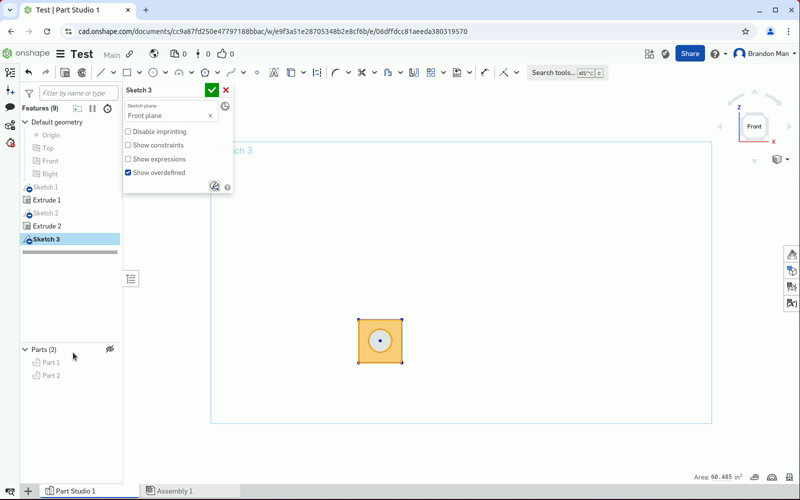
key(shift+e)
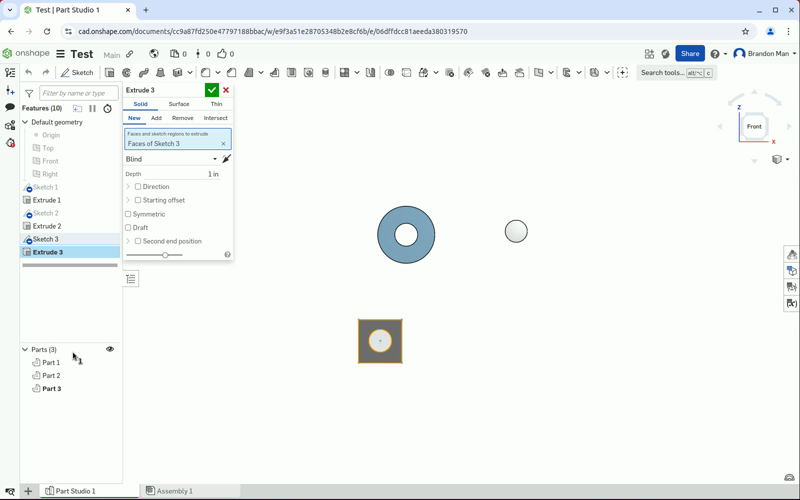
mouse_move(143, 106)
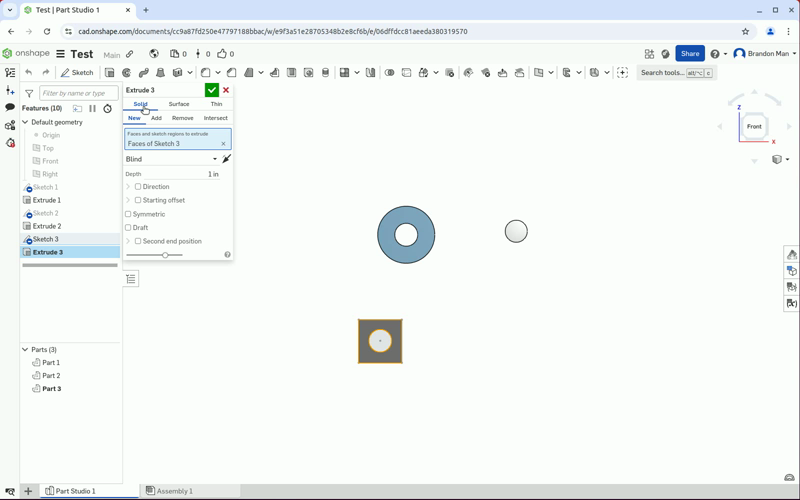
click(143, 106)
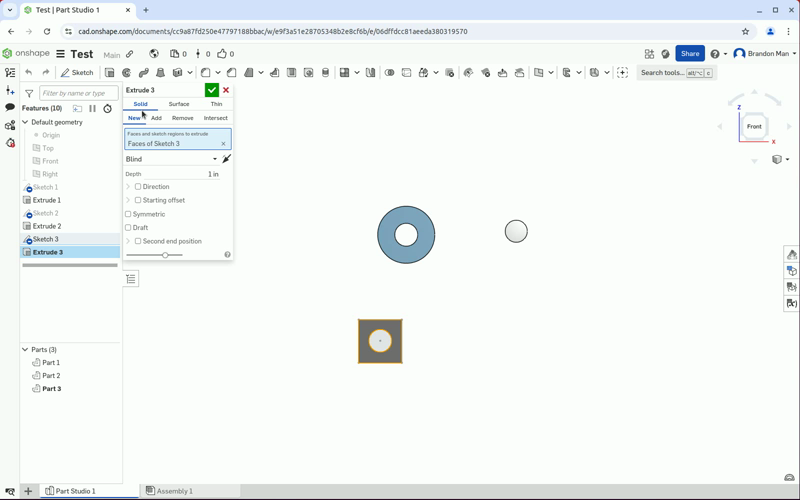
mouse_move(137, 120)
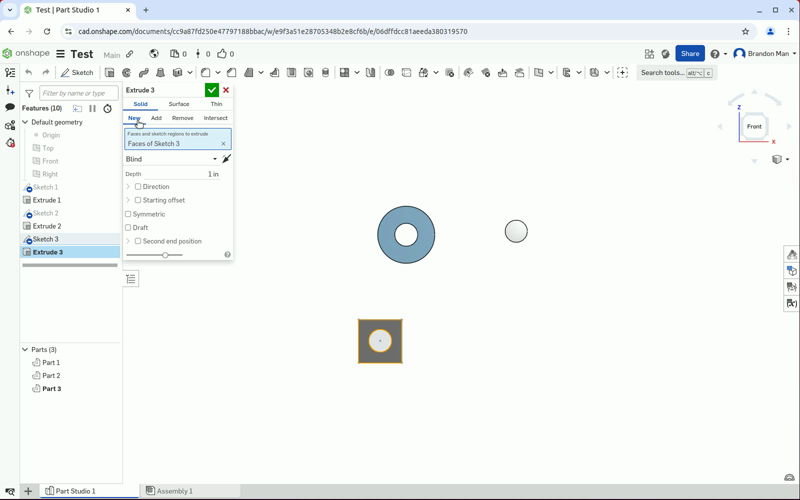
click(137, 120)
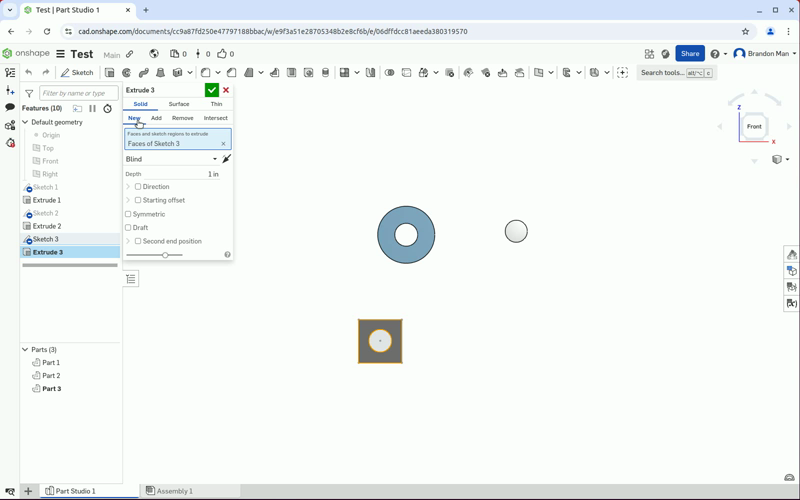
key(tab, 4)
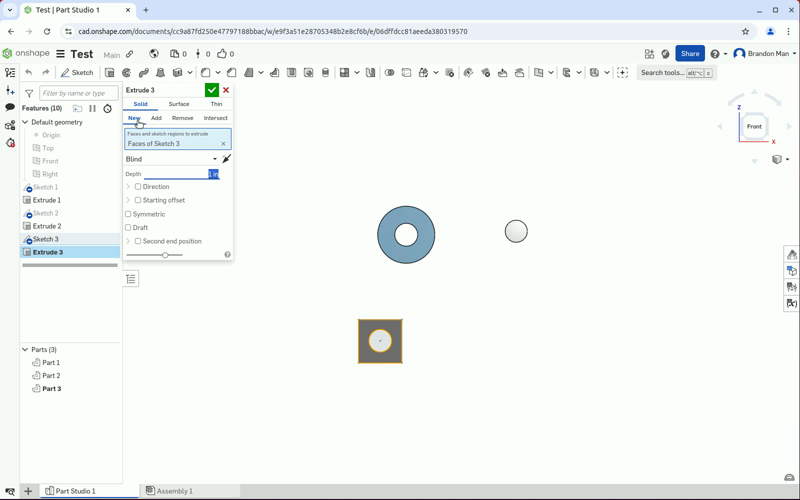
text(0.481)
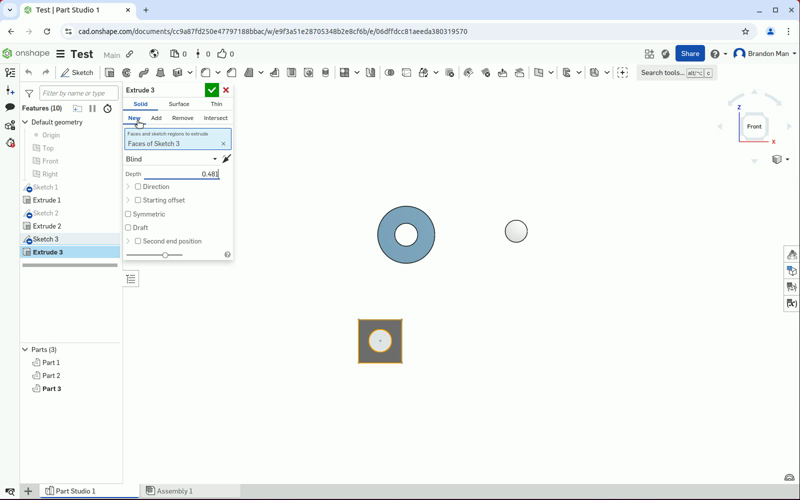
key(enter)
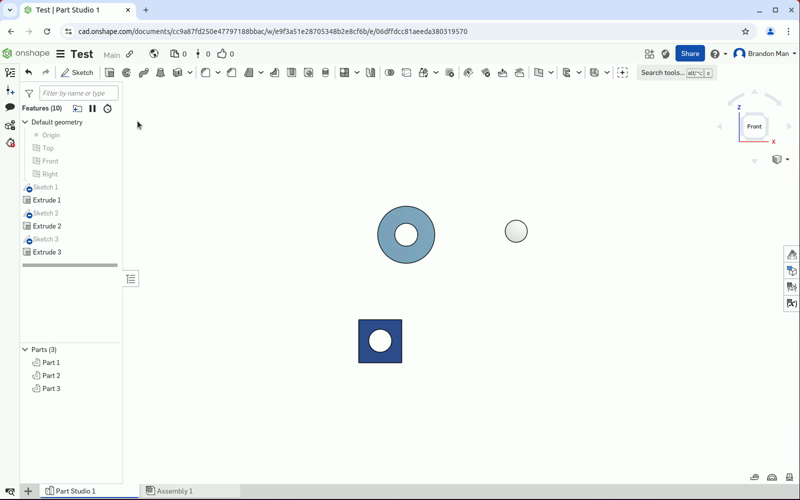
key(shift+h)
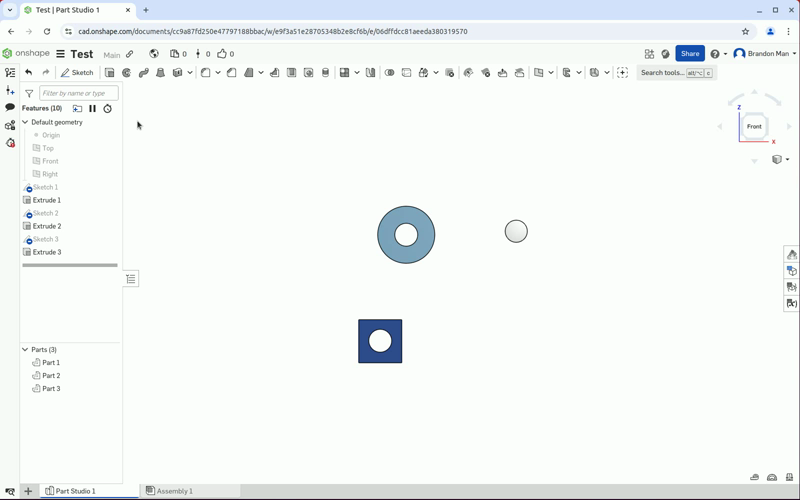
key(shift+h)
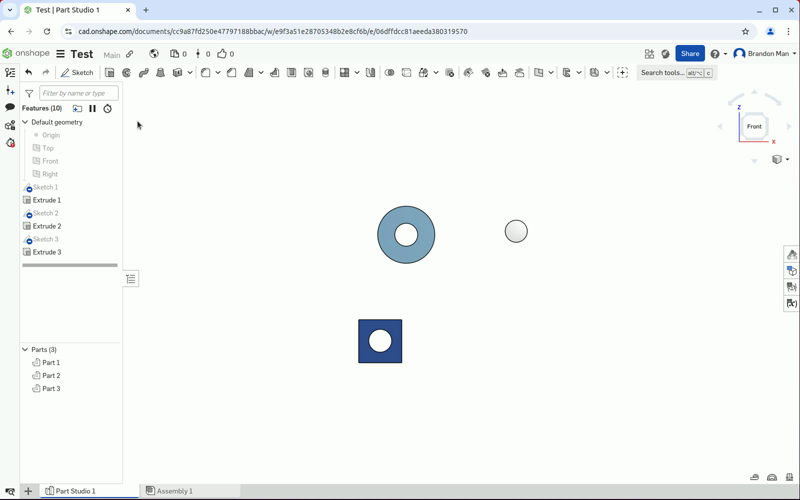
mouse_move(73, 189)
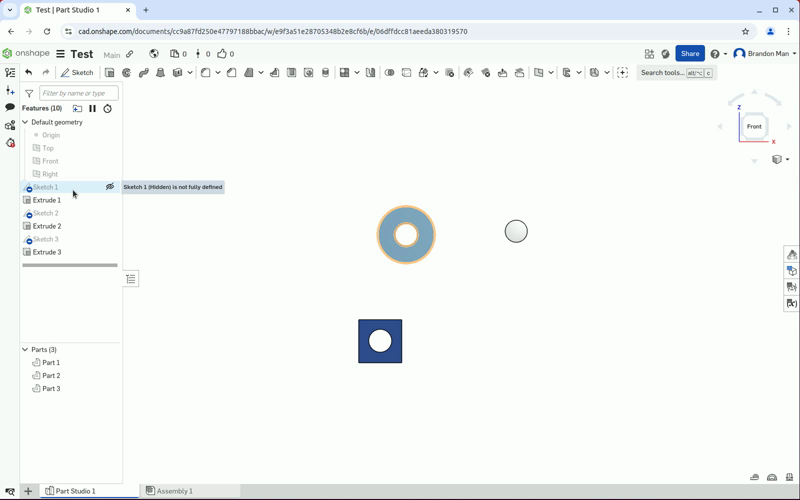
click(73, 189)
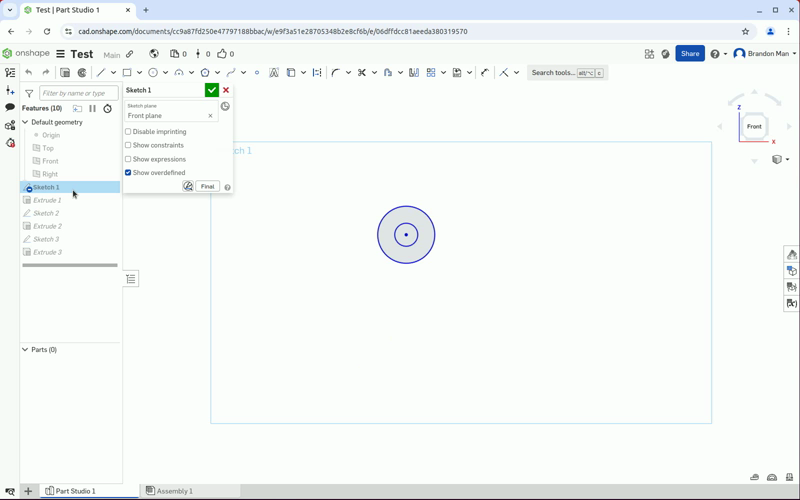
mouse_move(229, 92)
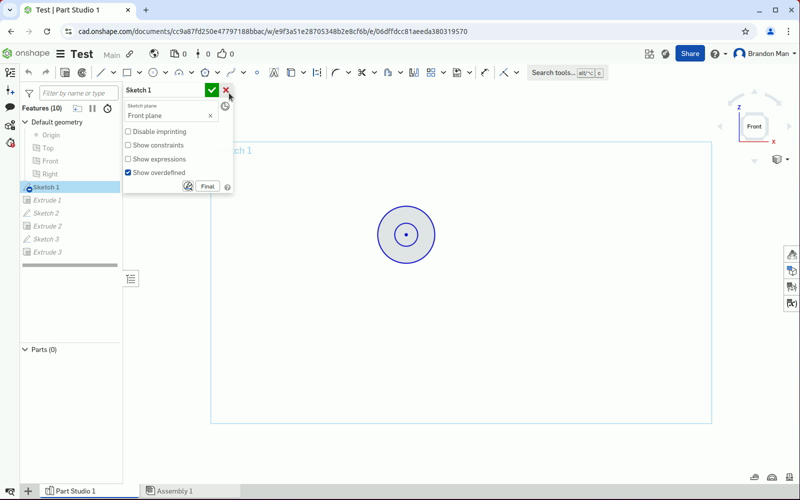
click(229, 92)
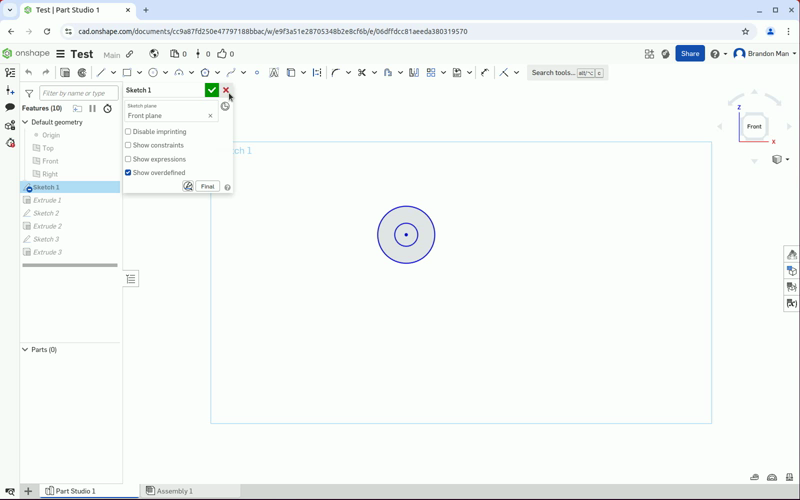
key(shift+s)
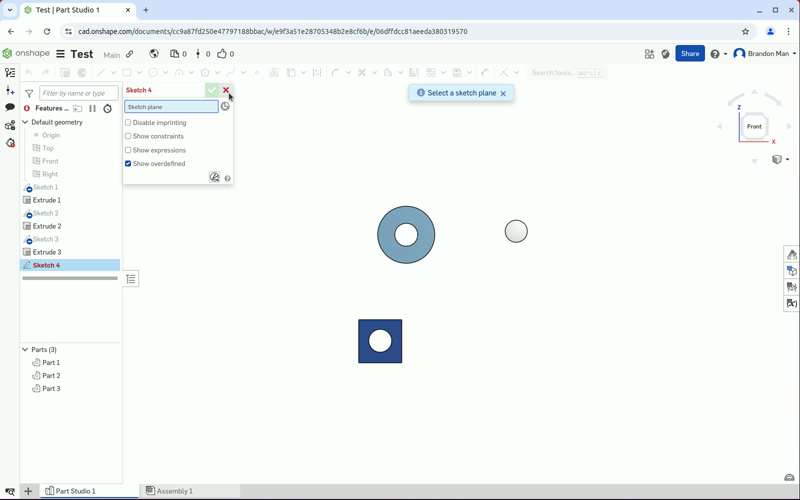
mouse_move(73, 163)
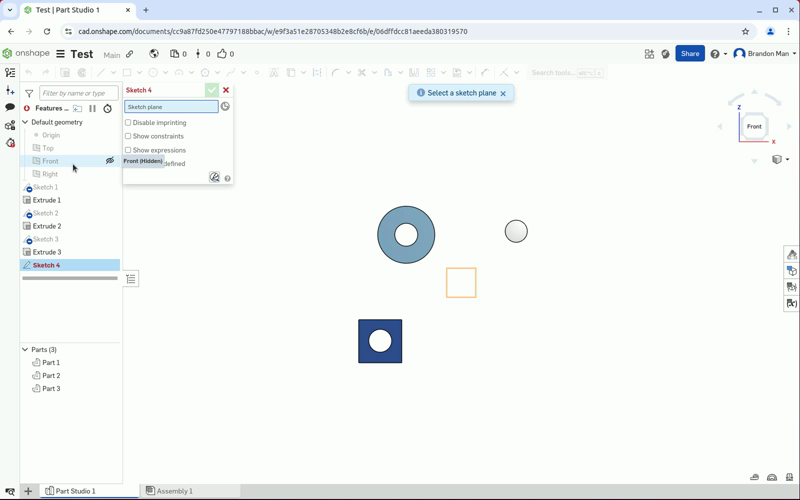
click(73, 163)
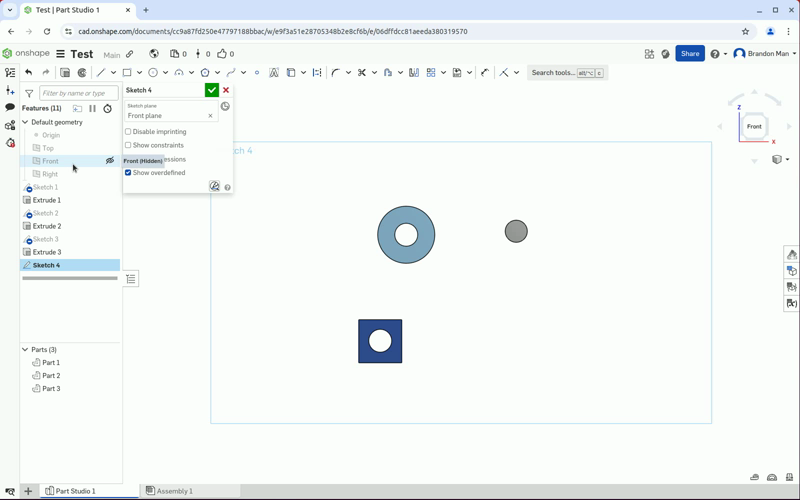
mouse_move(73, 352)
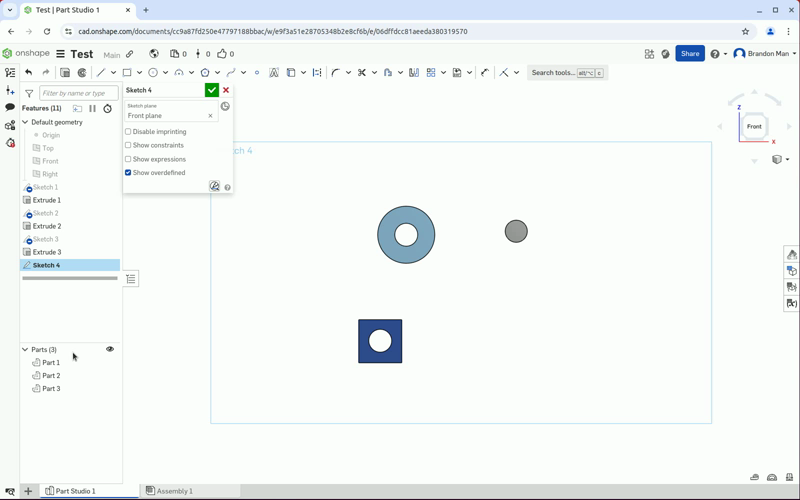
key(y)
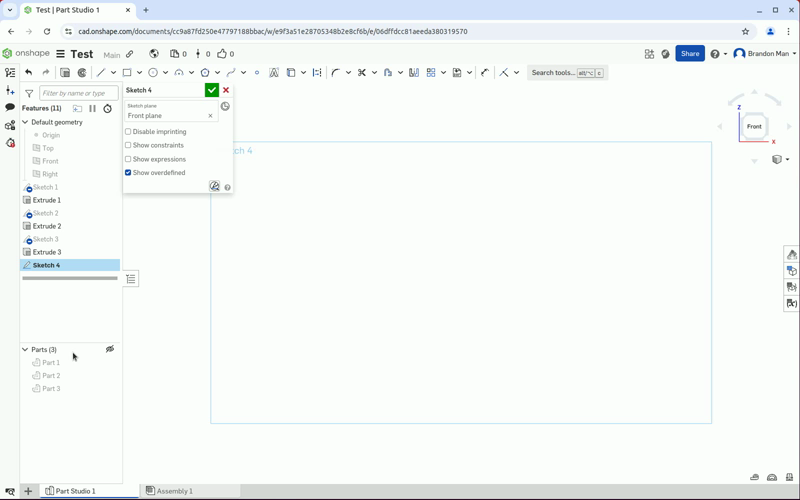
key(c)
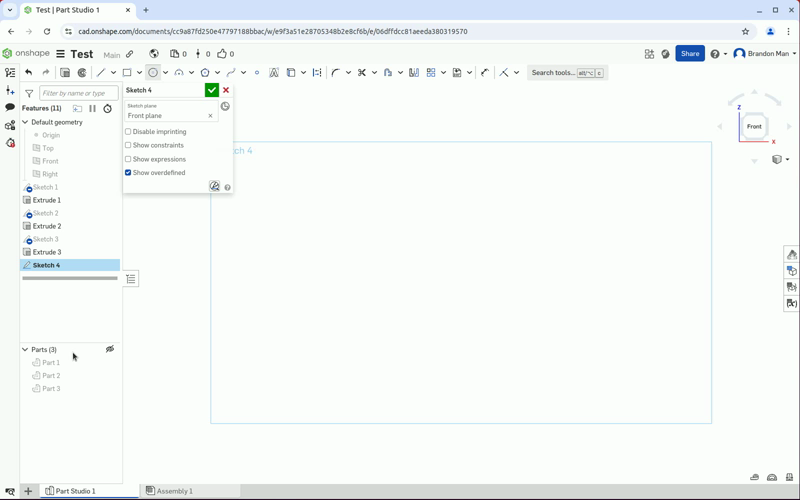
key_down(shift)
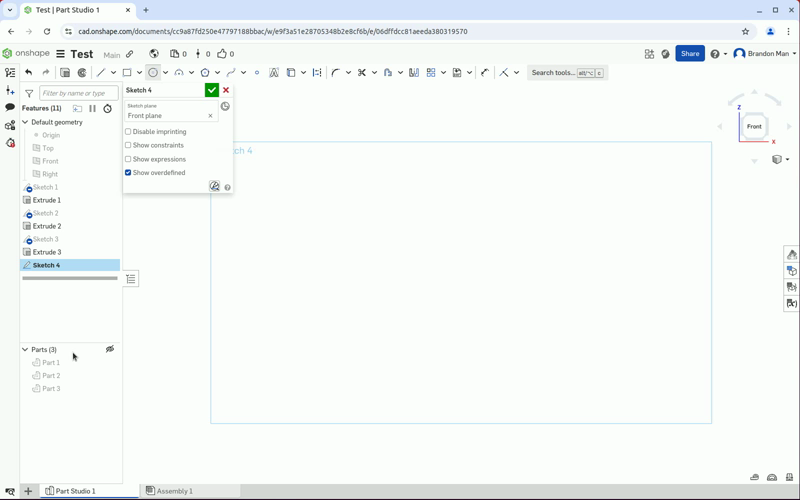
mouse_move(522, 324)
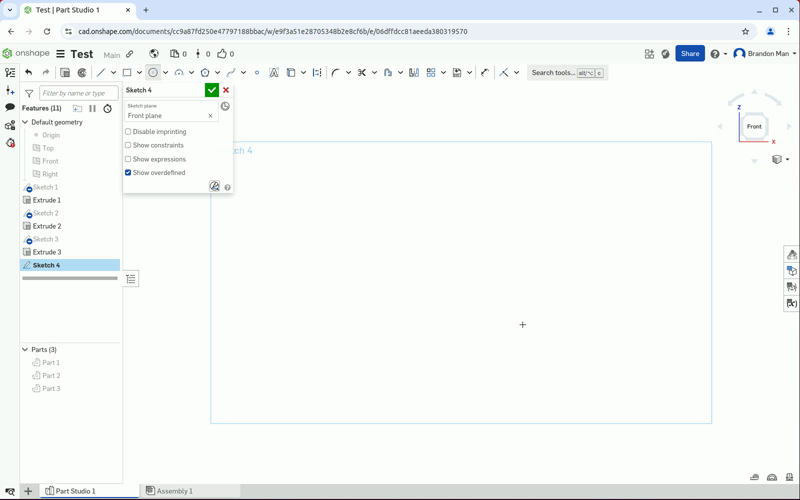
click(522, 324)
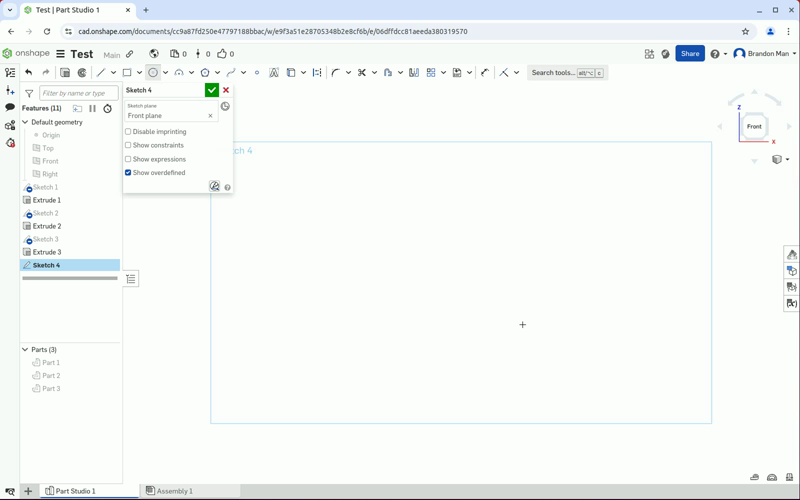
key_up(shift)
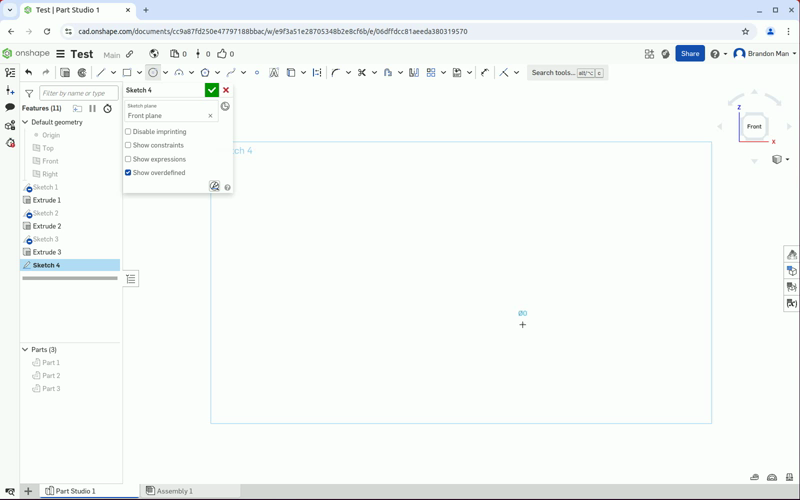
mouse_move(540, 324)
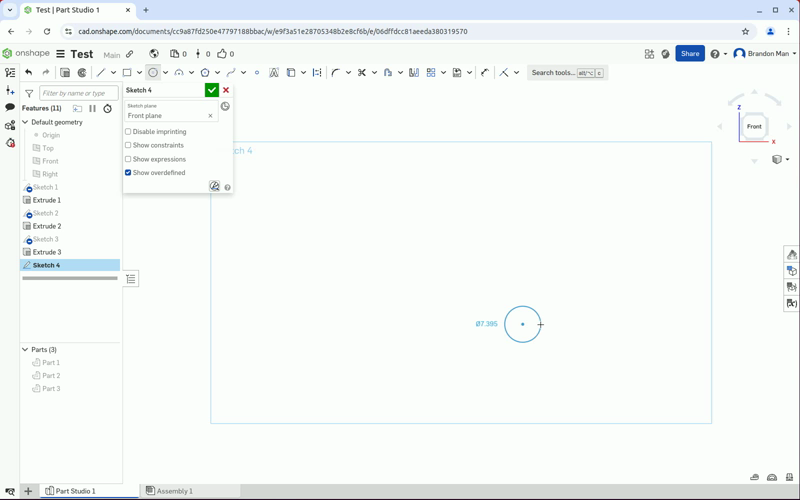
click(540, 324)
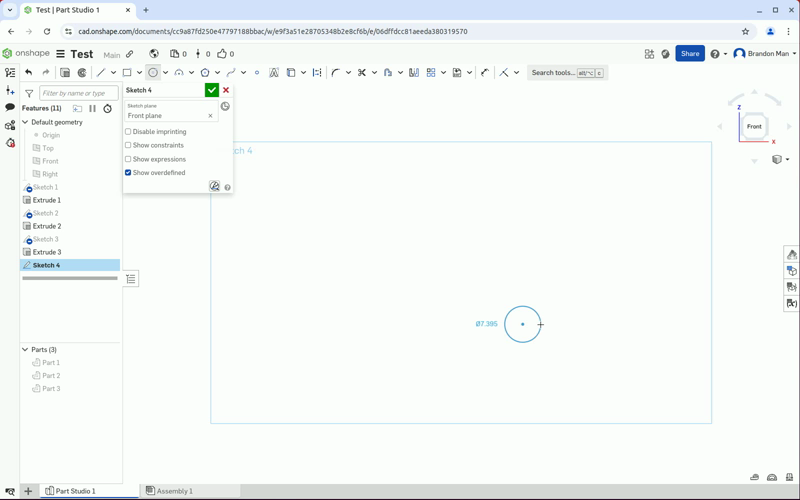
key(esc)
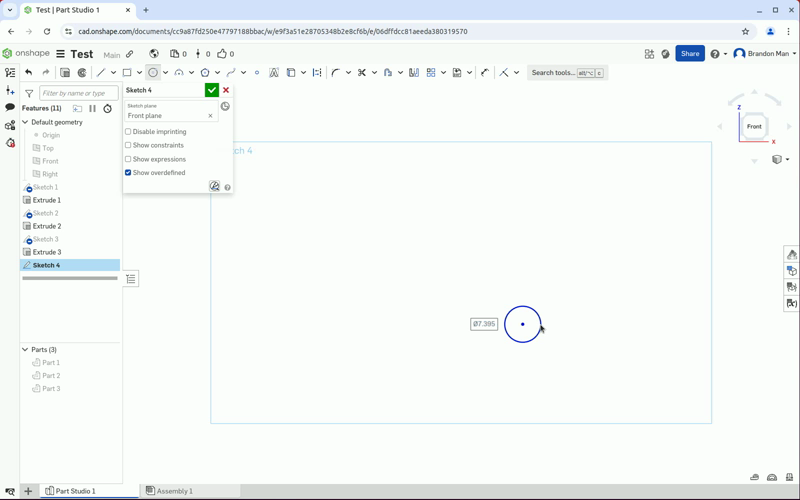
key(c)
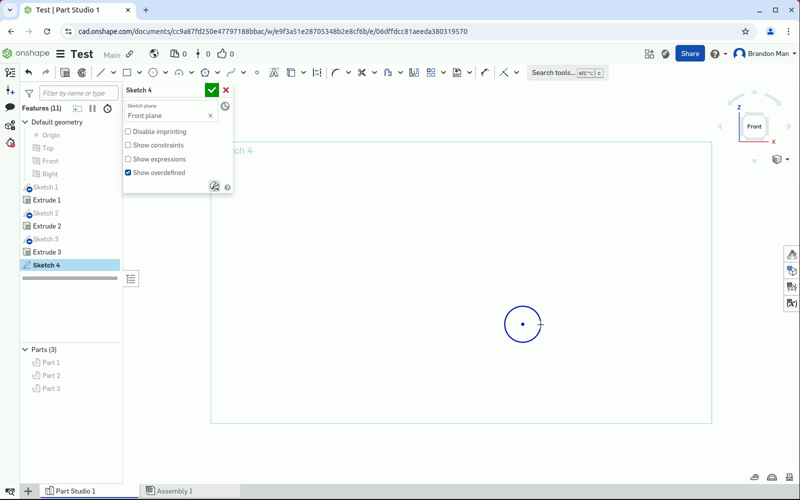
key_down(shift)
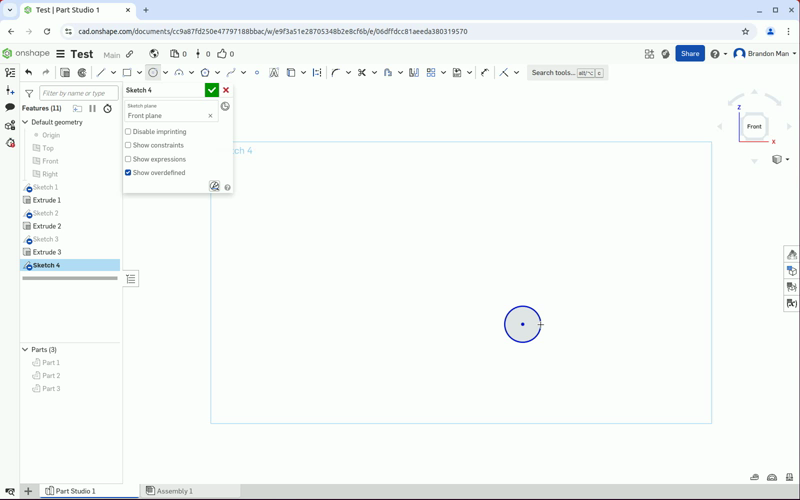
mouse_move(522, 324)
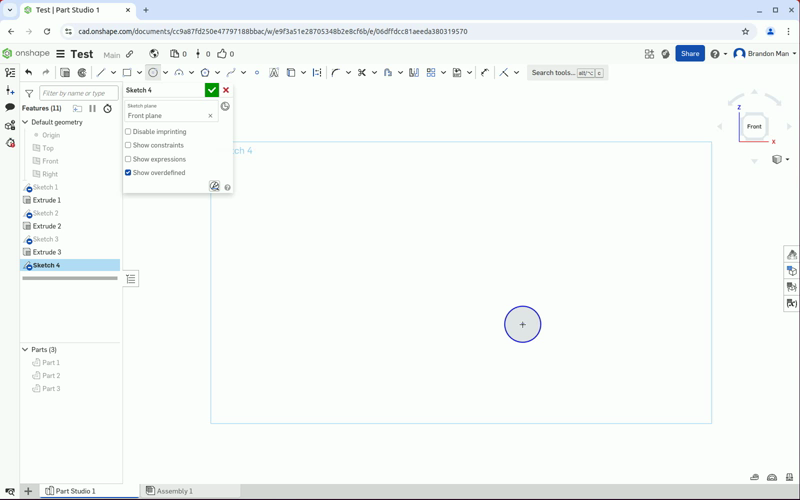
click(522, 324)
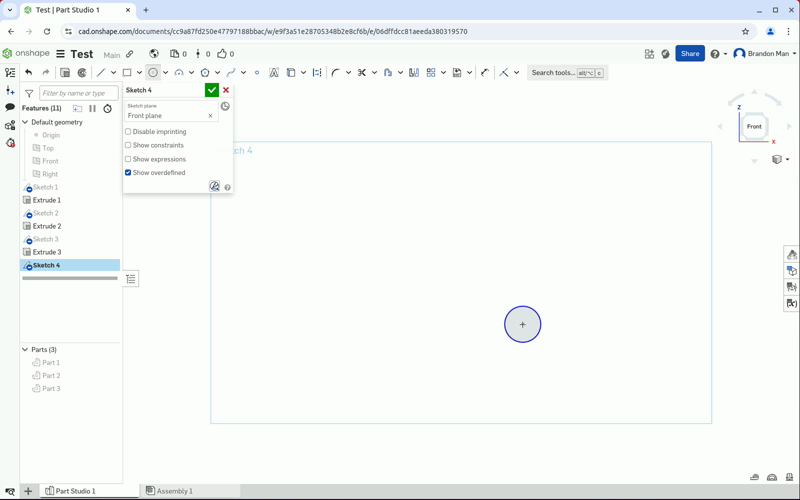
key_up(shift)
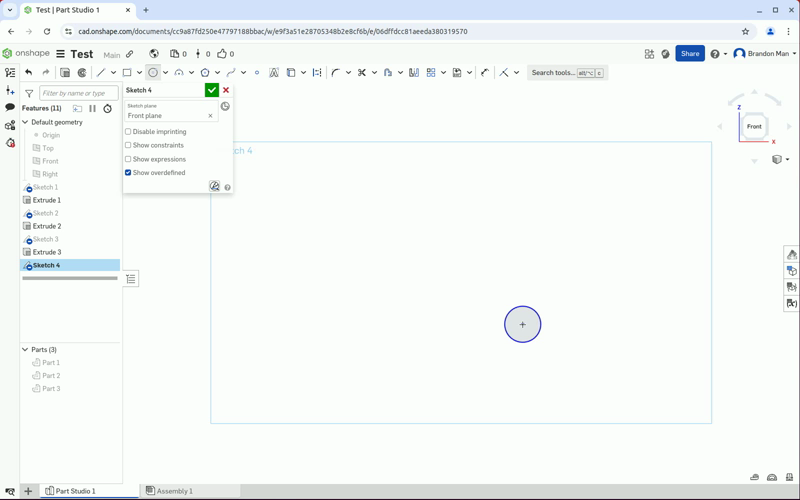
mouse_move(534, 324)
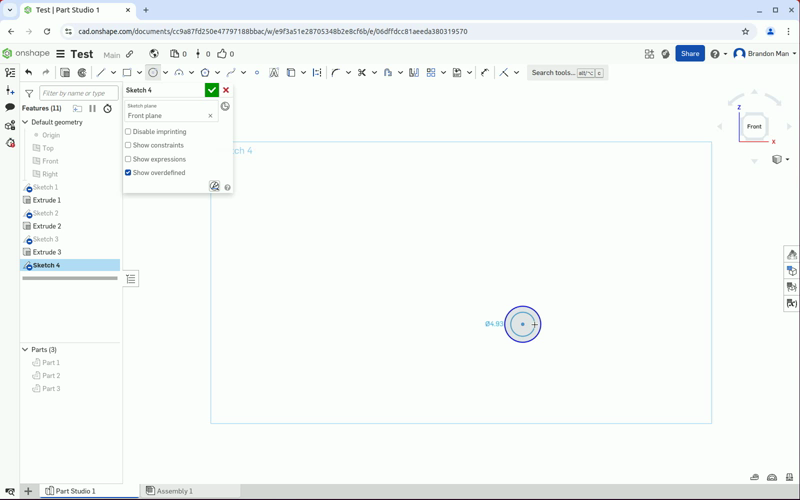
click(534, 324)
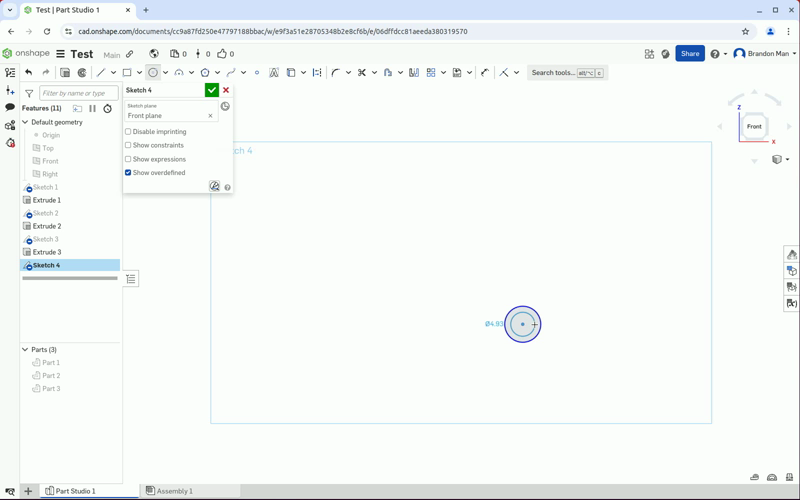
key(esc)
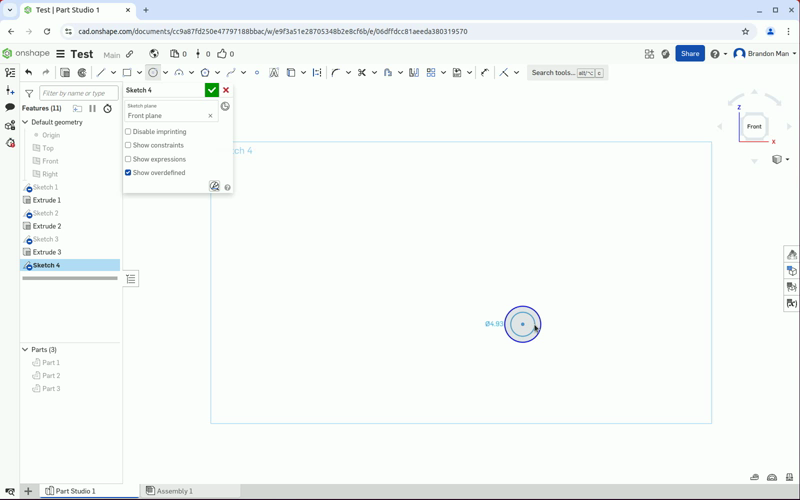
mouse_move(527, 340)
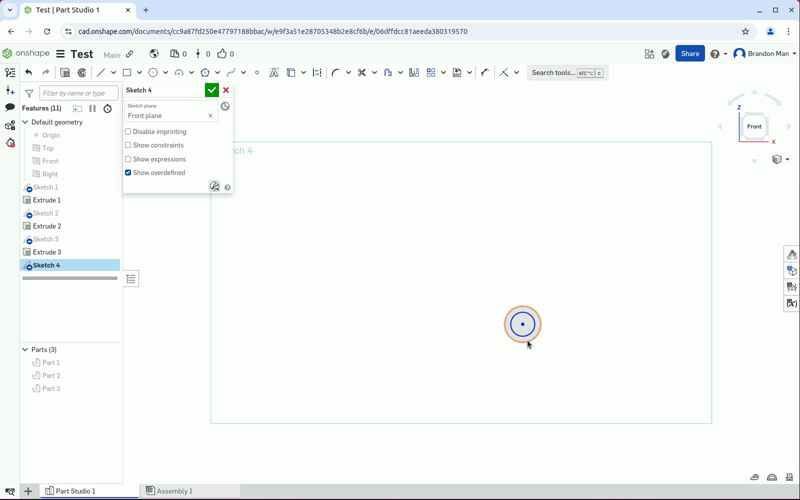
scroll(6)
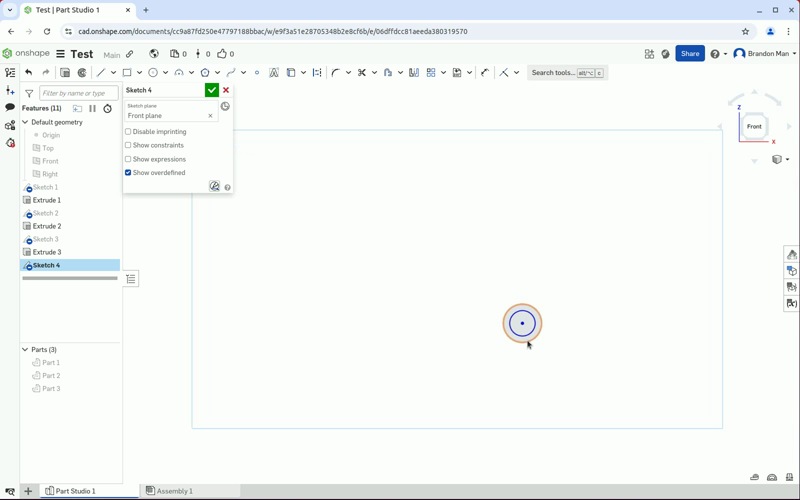
scroll(6)
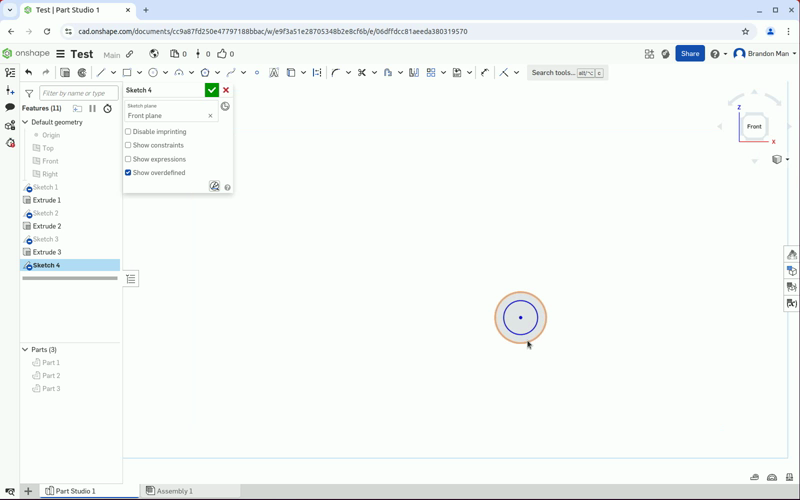
scroll(6)
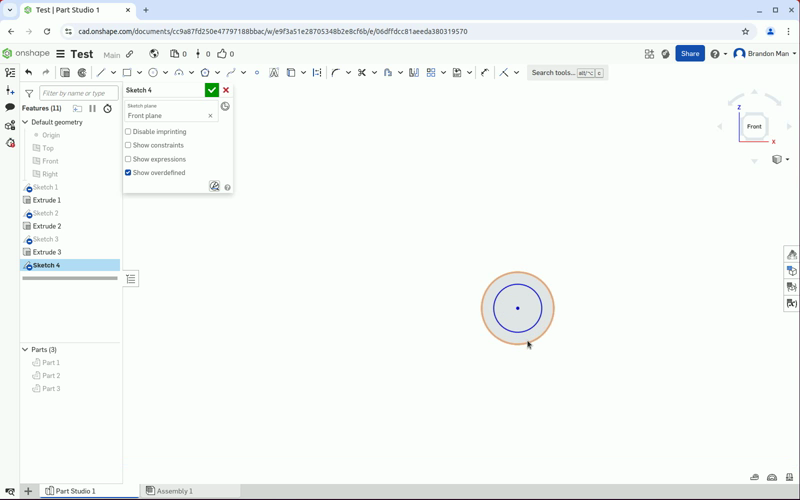
scroll(6)
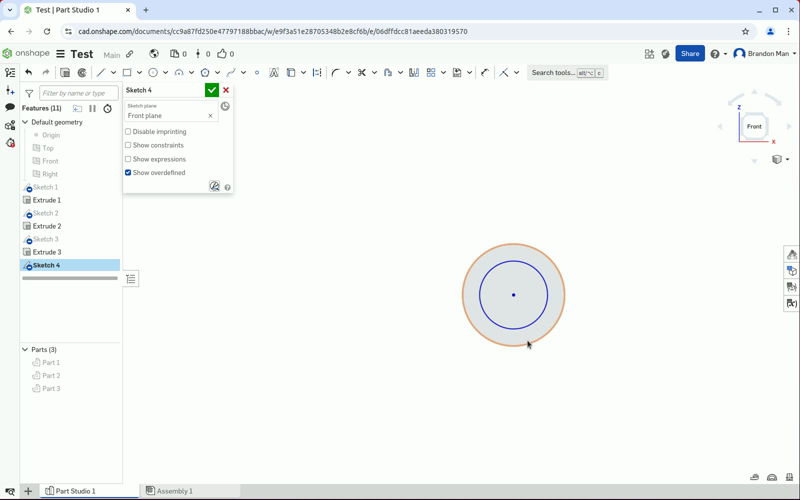
scroll(6)
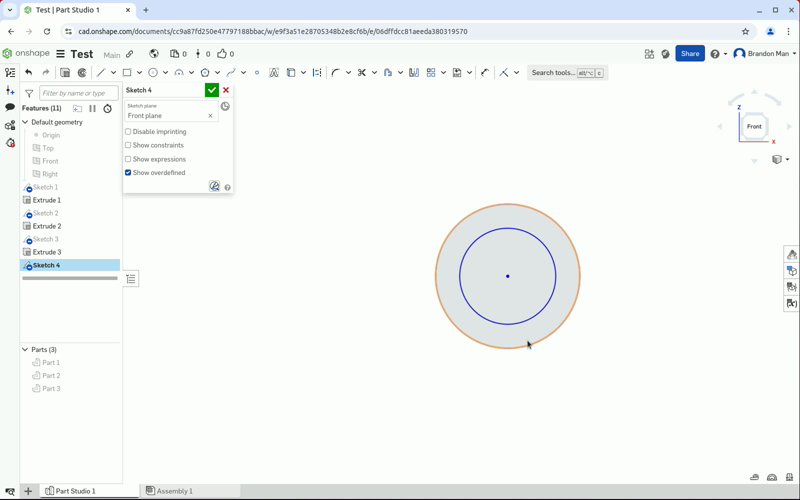
scroll(6)
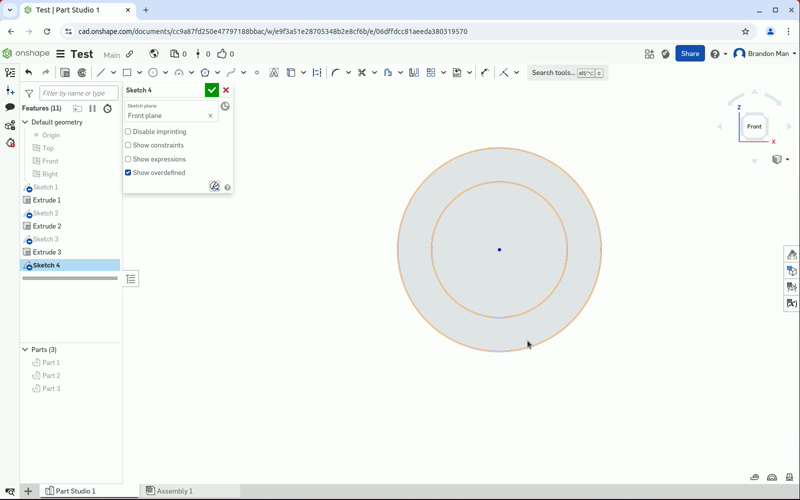
scroll(6)
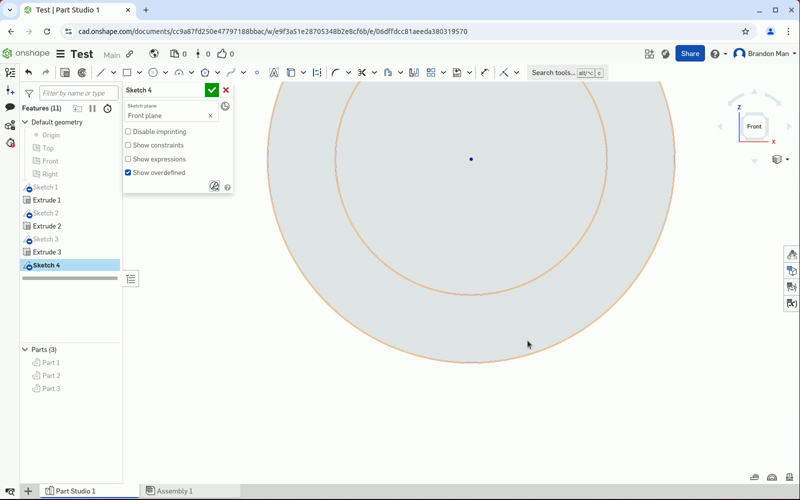
click(527, 340)
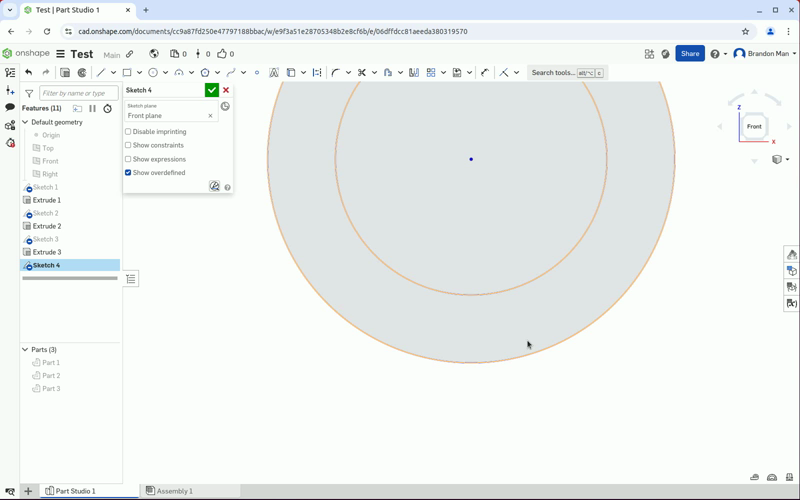
scroll(-6)
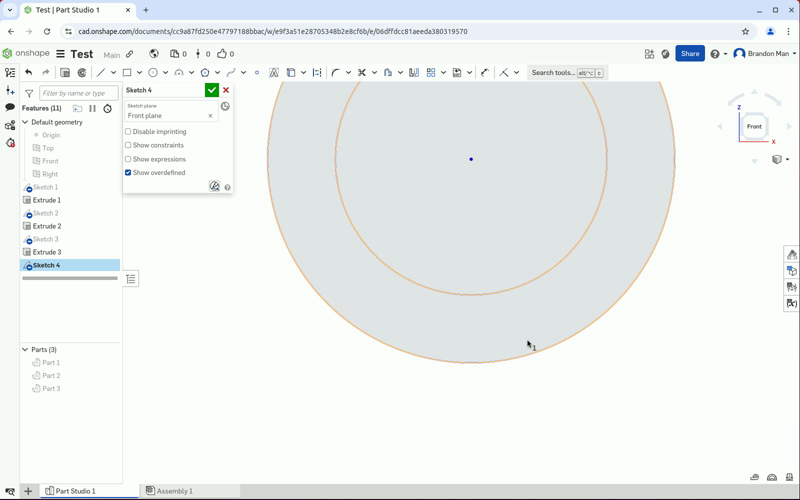
scroll(-6)
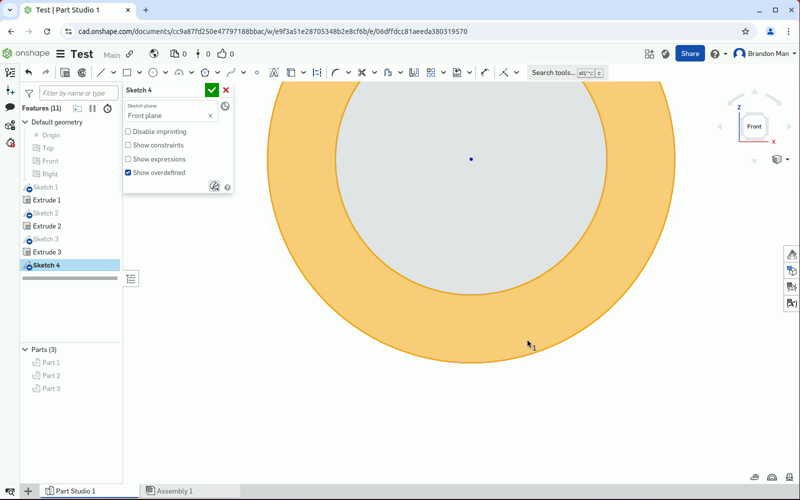
scroll(-6)
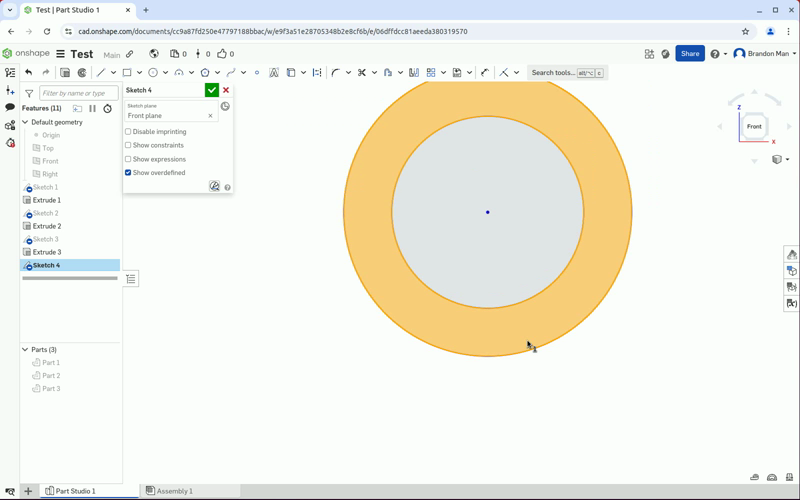
scroll(-6)
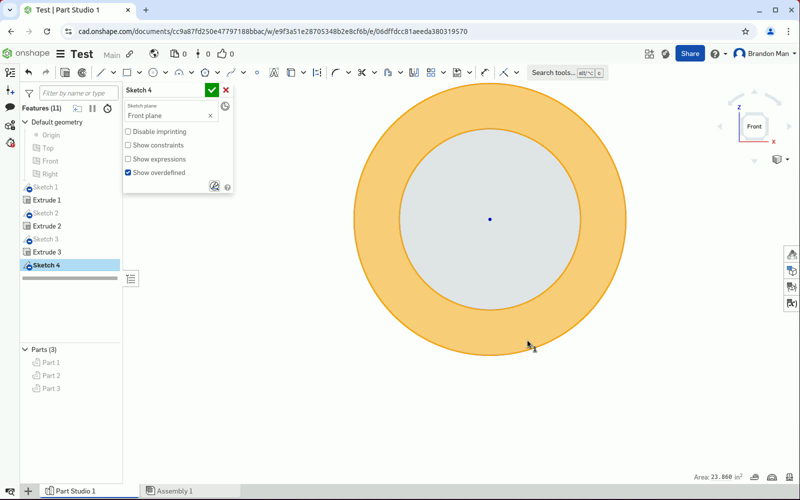
scroll(-6)
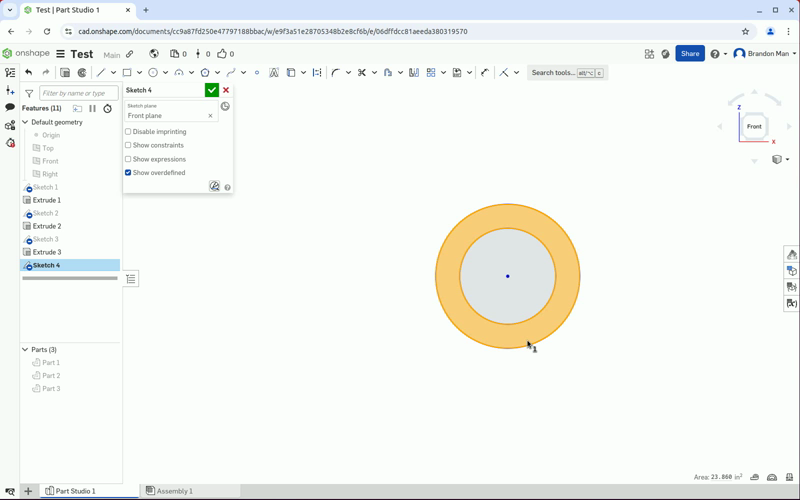
scroll(-6)
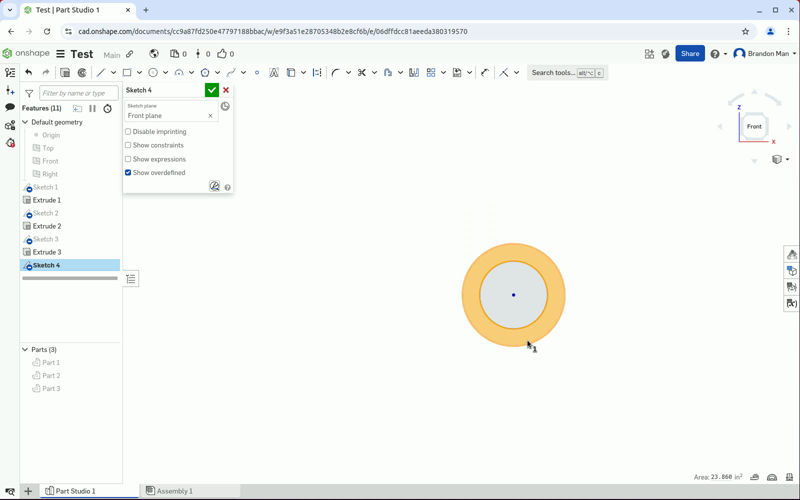
scroll(-6)
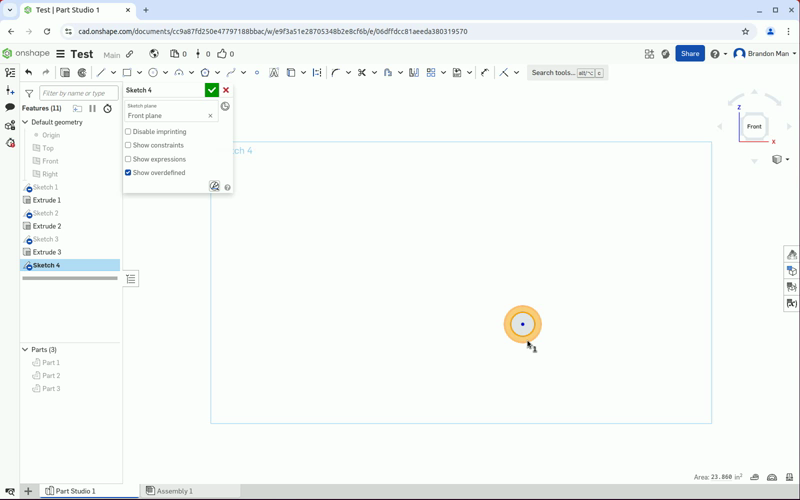
mouse_move(73, 352)
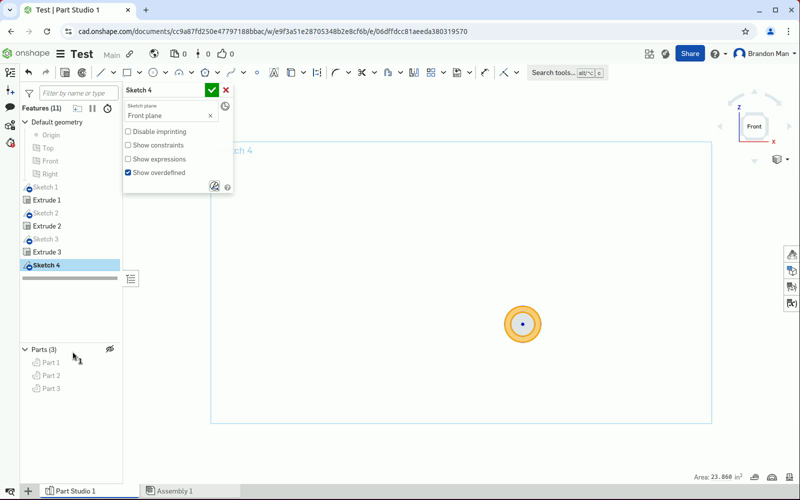
key(shift+y)
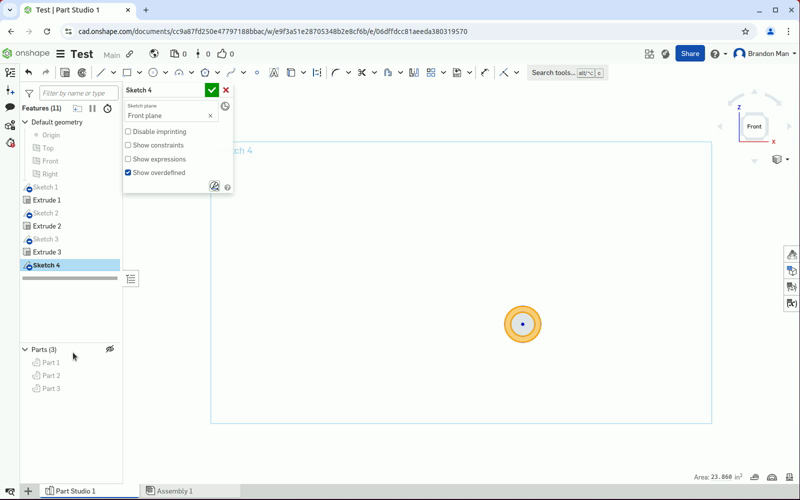
key(shift+e)
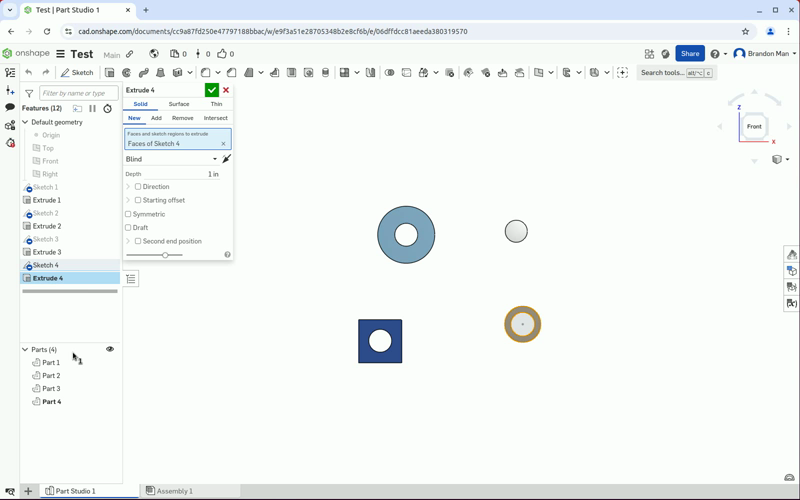
mouse_move(143, 106)
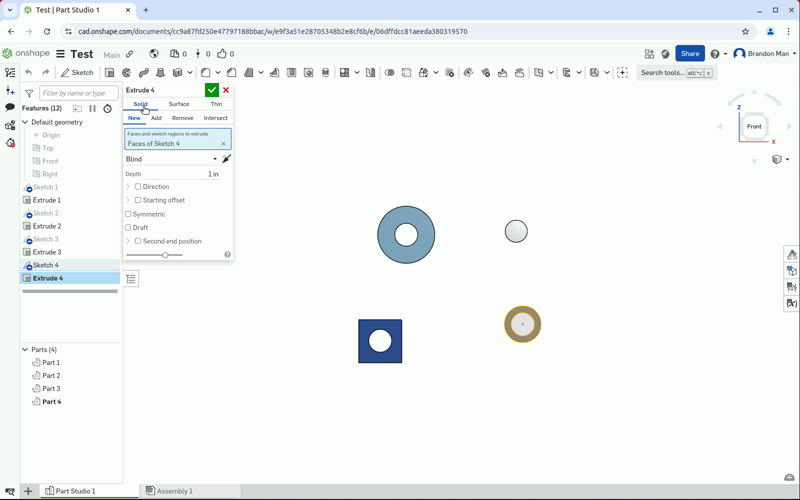
click(143, 106)
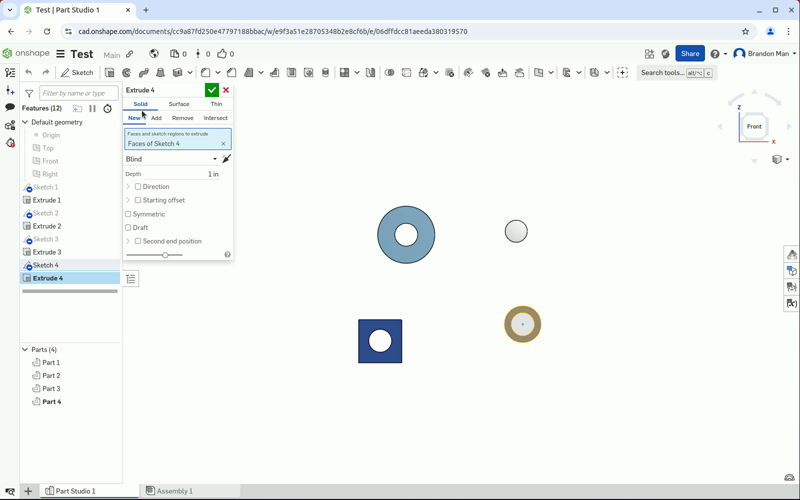
mouse_move(137, 120)
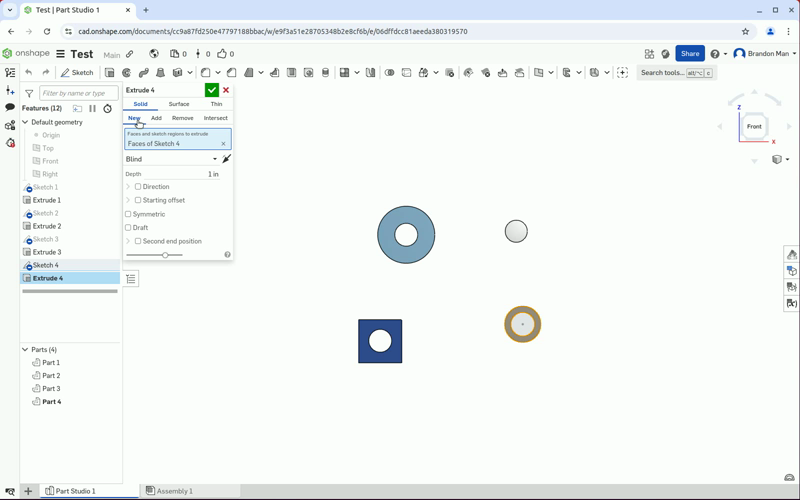
click(137, 120)
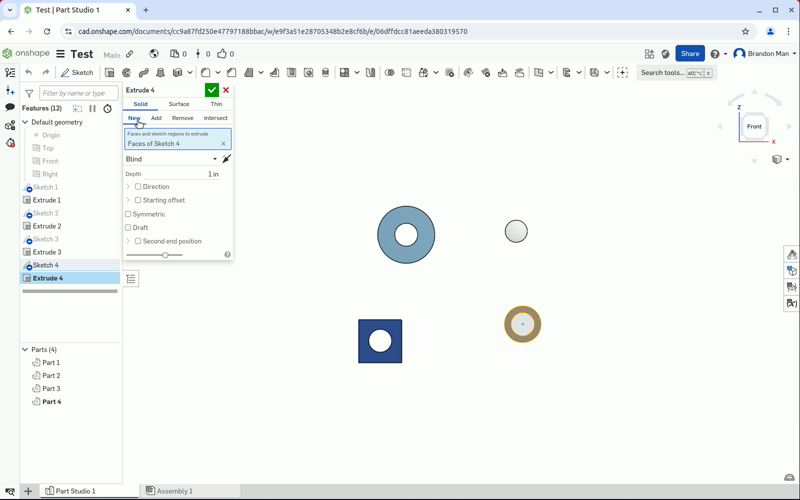
key(tab, 4)
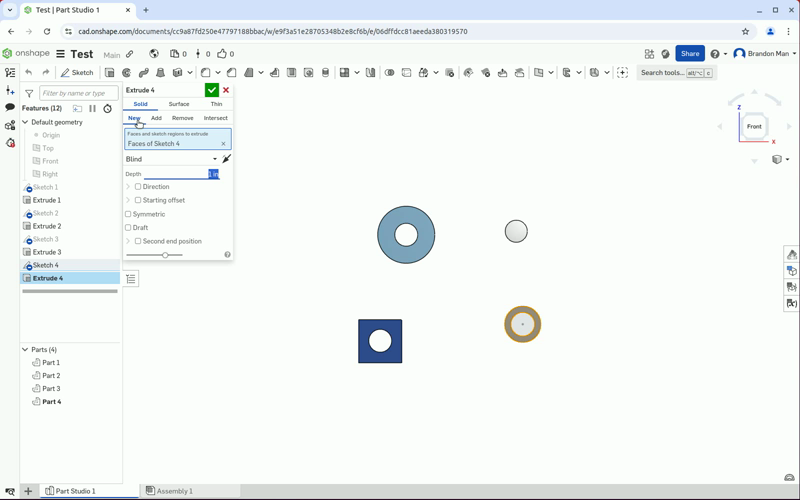
text(0.481)
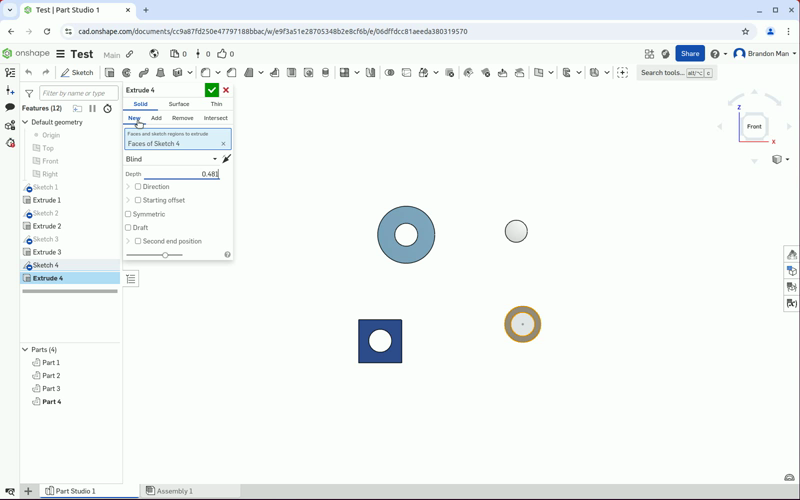
key(enter)
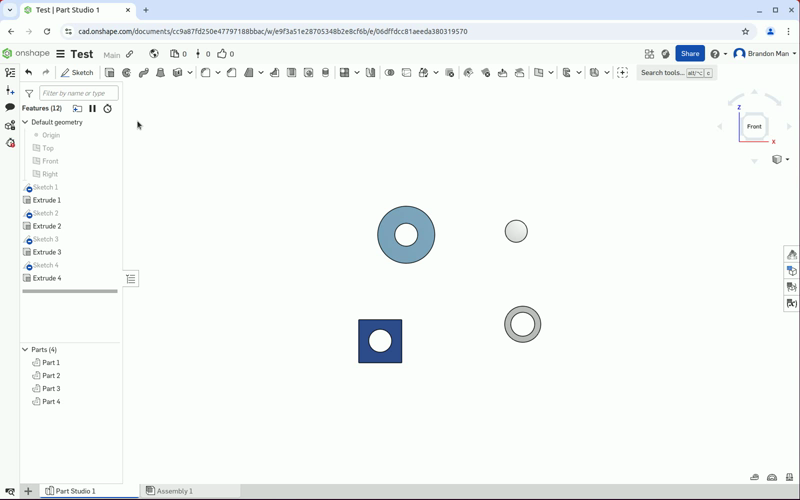
key(shift+h)
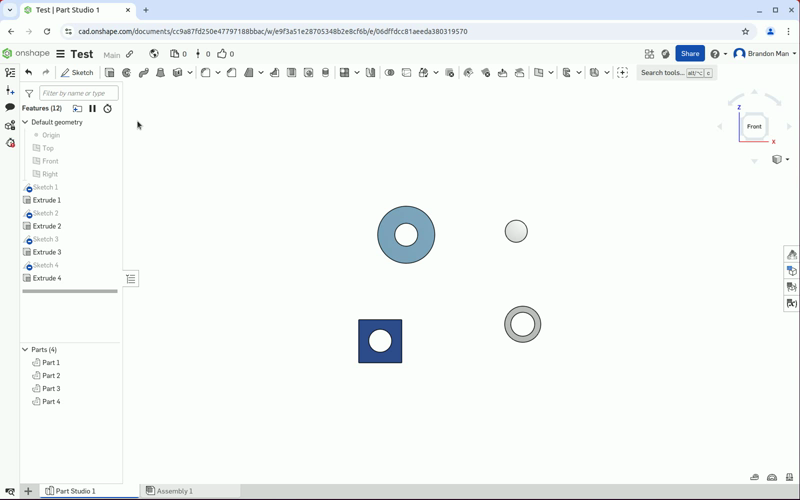
key(shift+h)
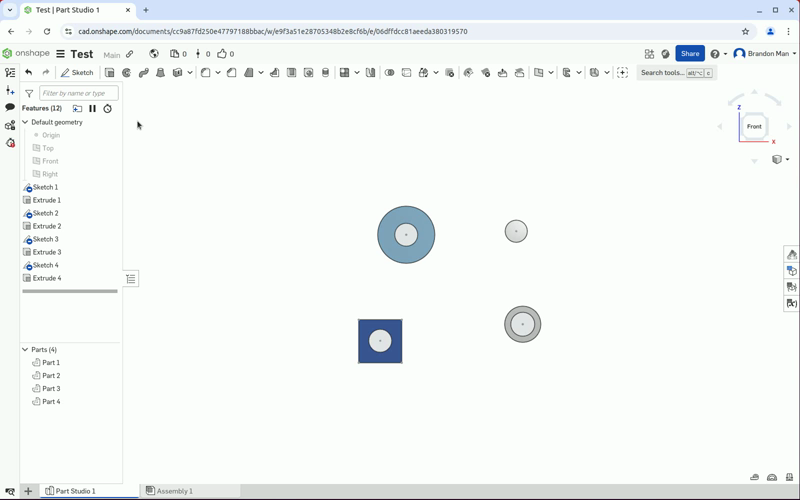
key(shift+7)
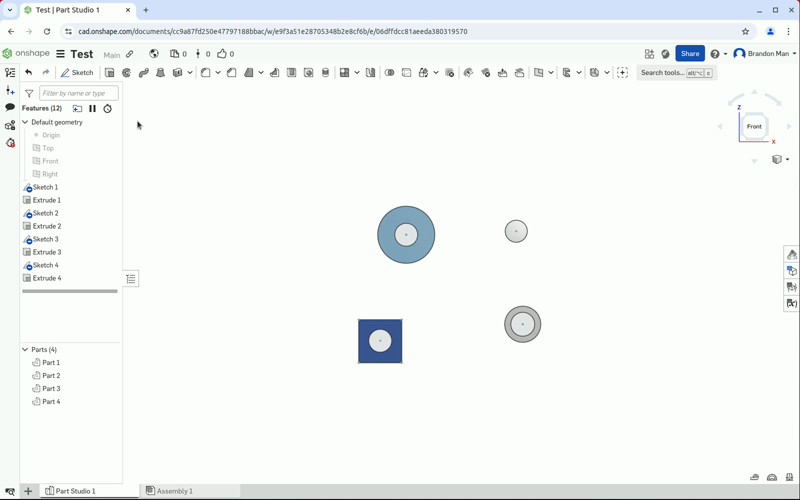
key(left, 2)
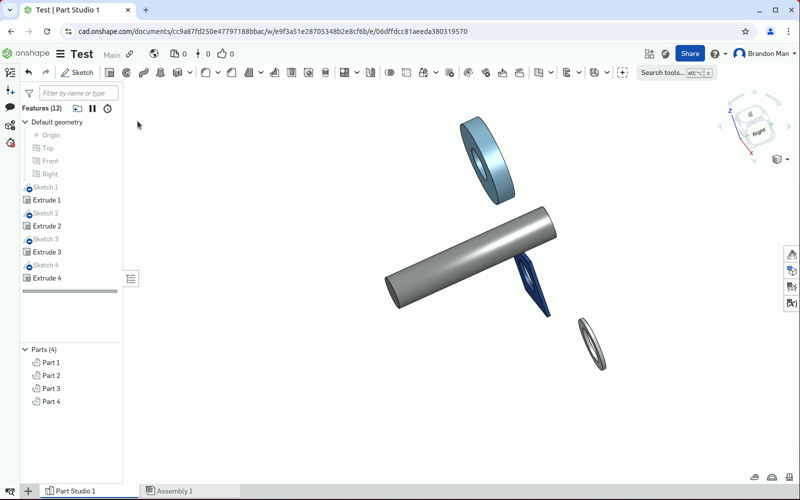
key(down, 2)
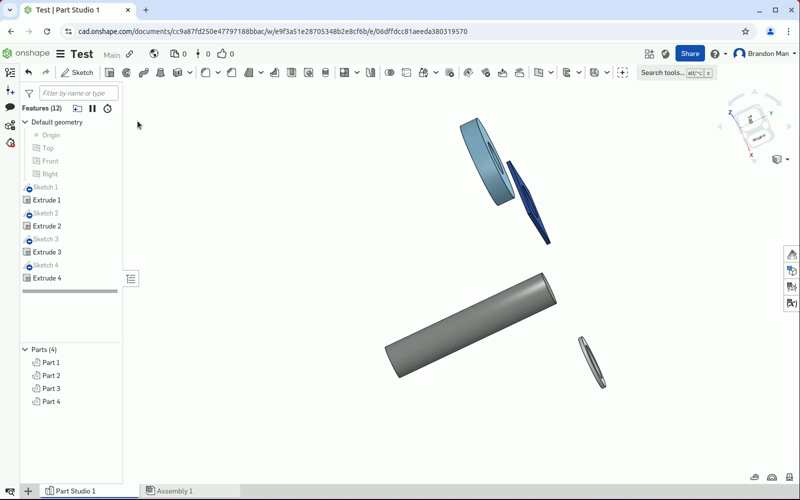
key(up, 2)
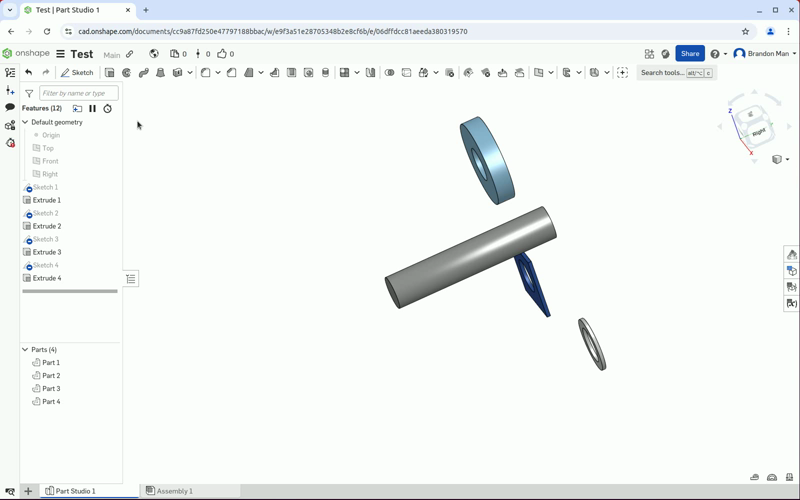
key(right, 2)
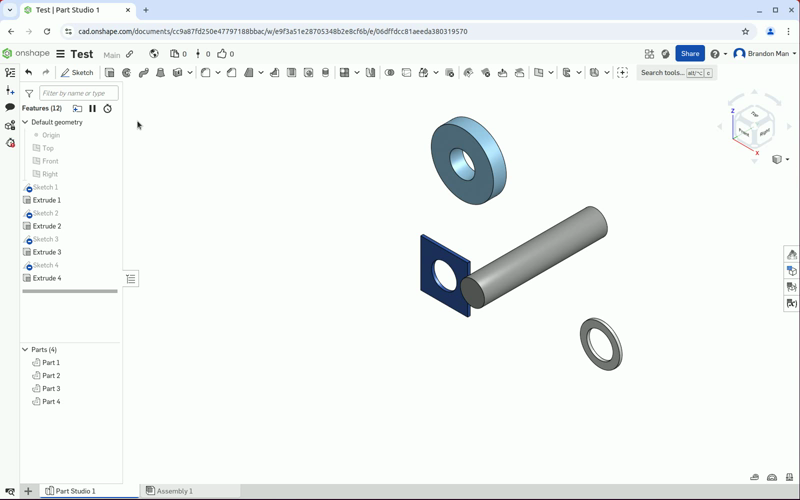
mouse_move(73, 189)
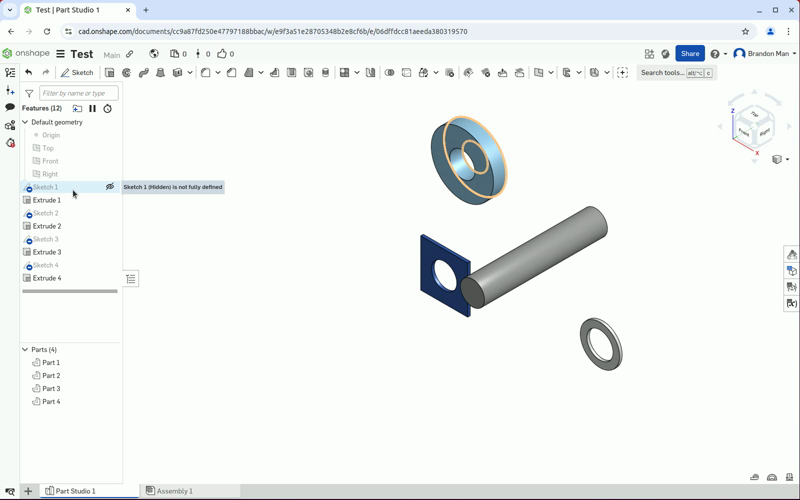
click(73, 189)